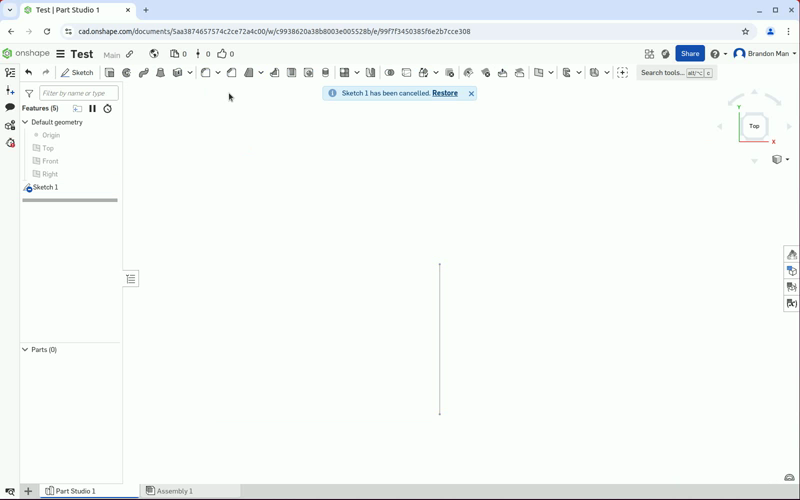
key(shift+h)
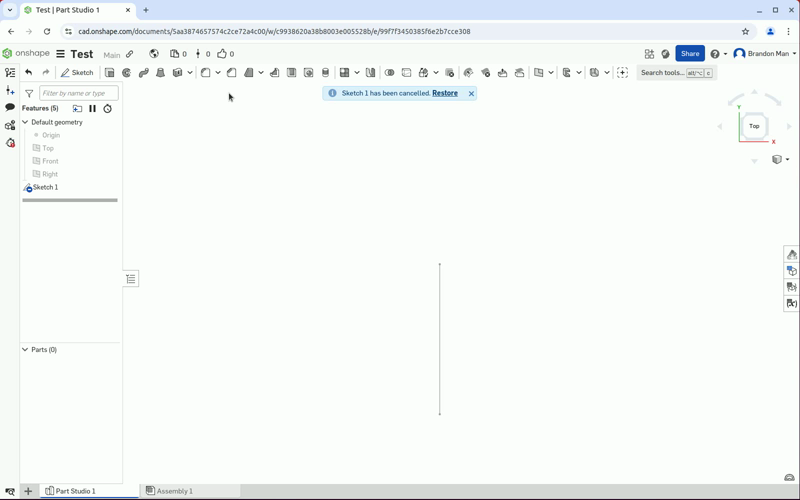
key(shift+s)
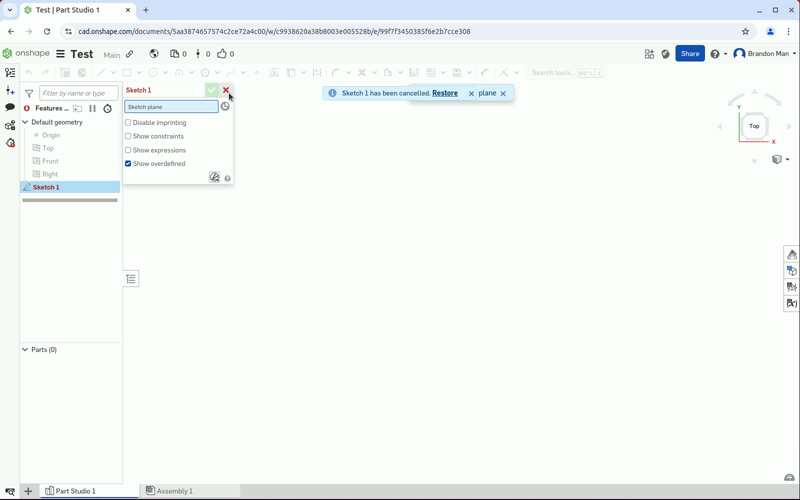
mouse_move(73, 150)
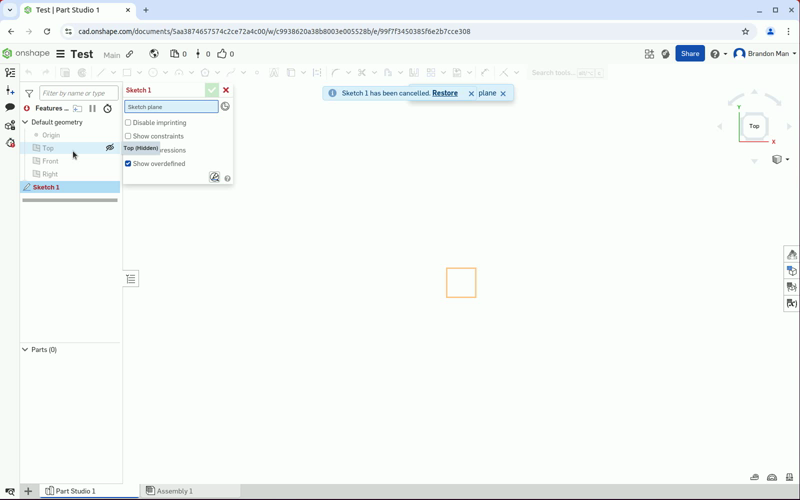
click(73, 150)
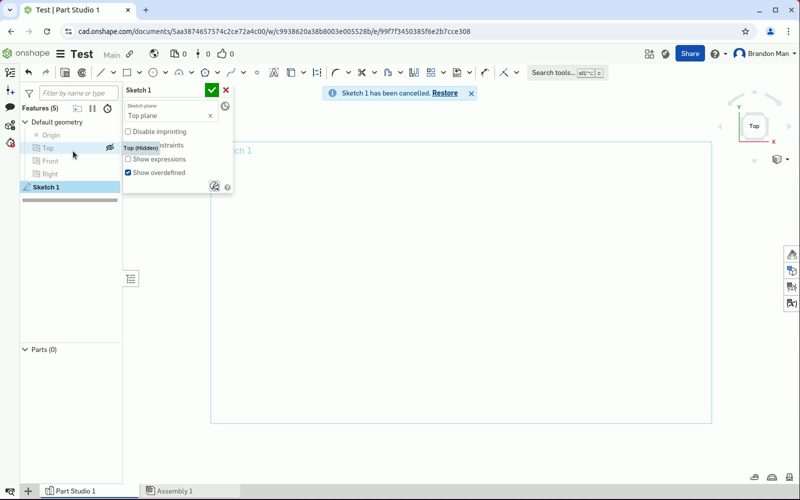
mouse_move(73, 352)
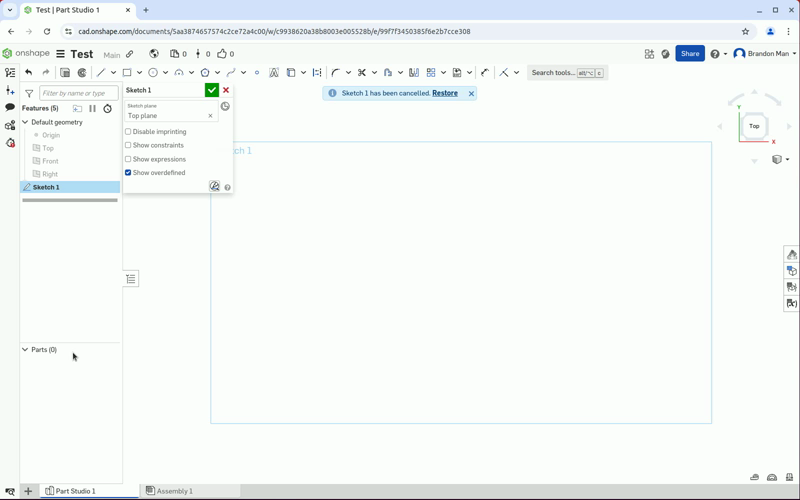
key(y)
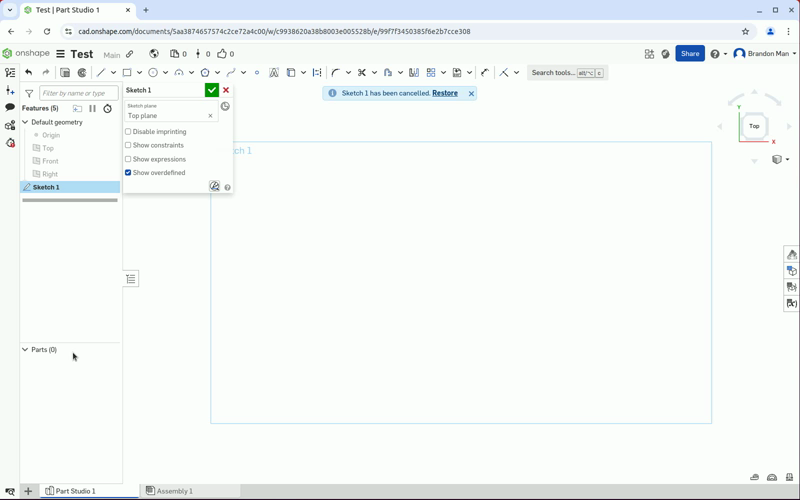
key(l)
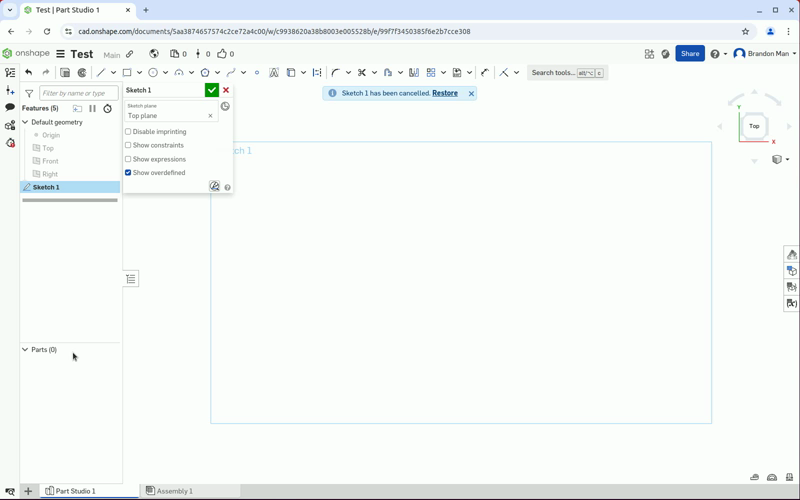
key_down(shift)
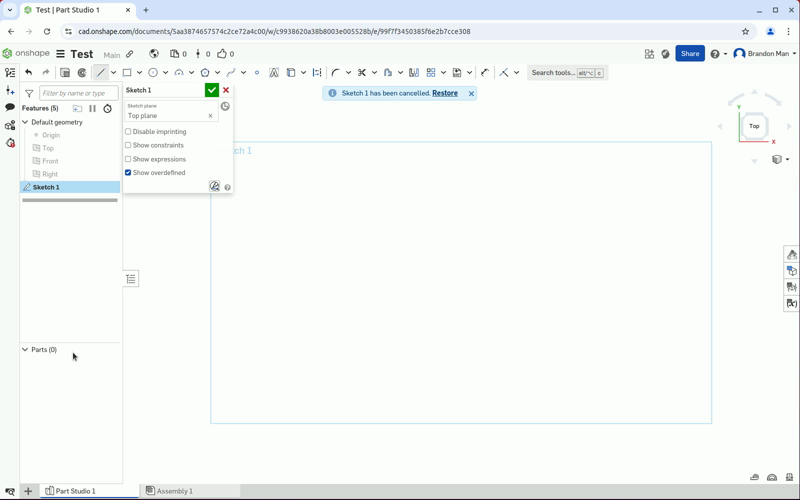
mouse_move(460, 383)
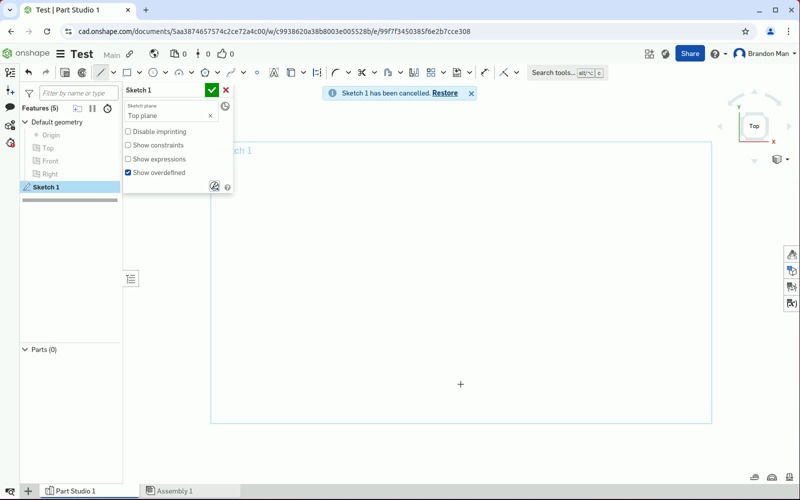
click(460, 383)
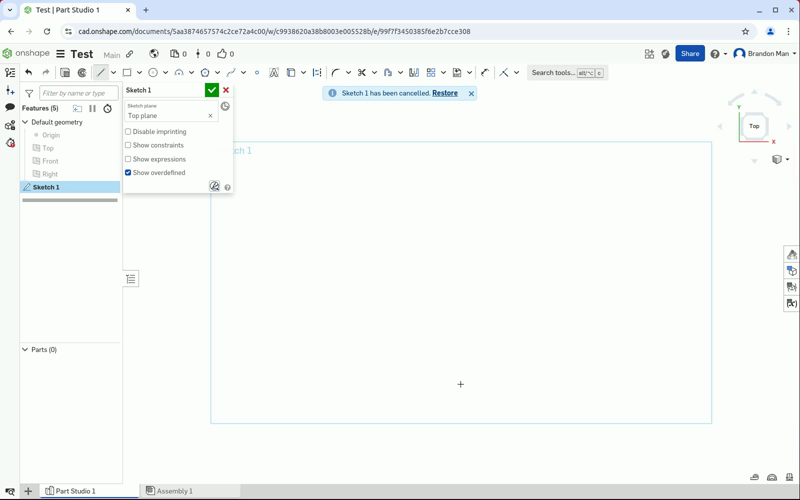
key_up(shift)
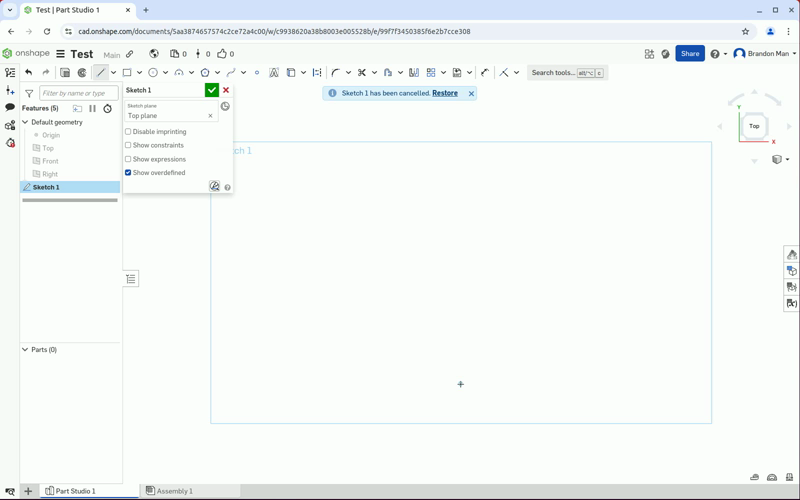
key_down(shift)
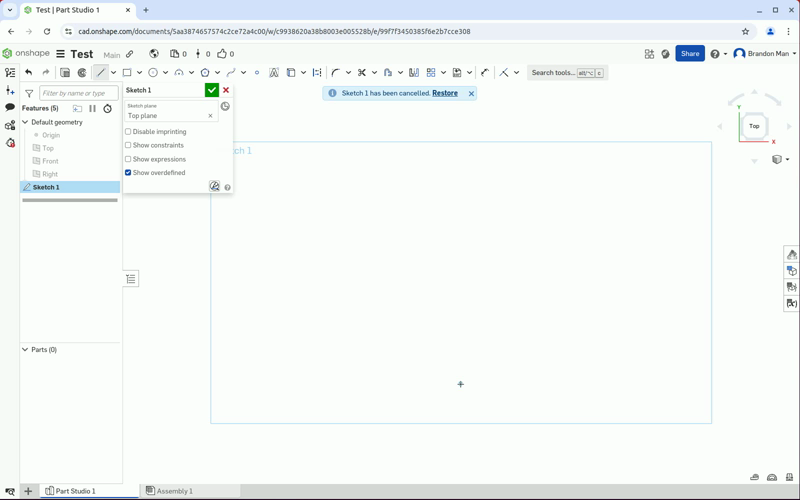
mouse_move(561, 383)
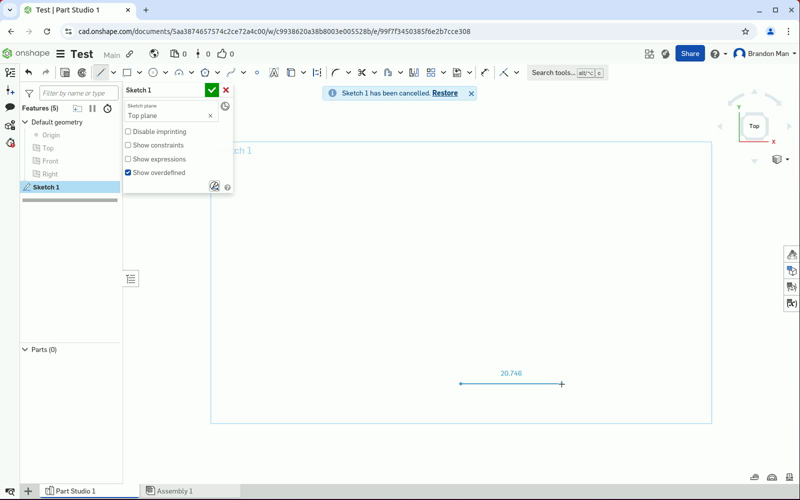
click(561, 383)
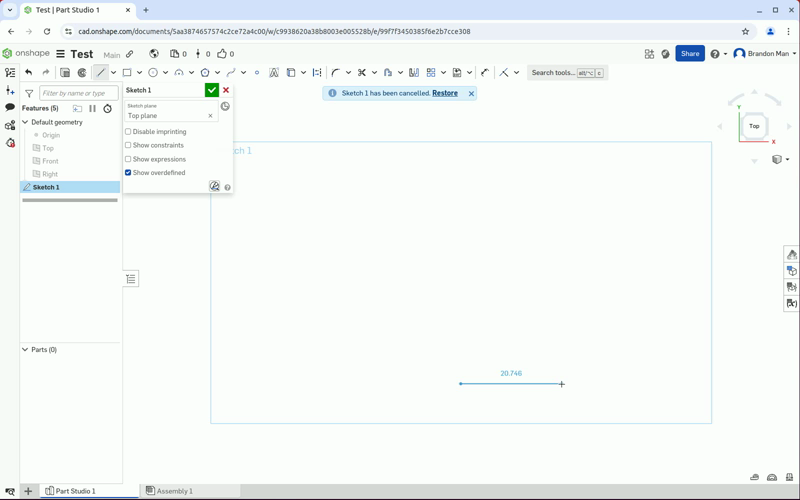
key_up(shift)
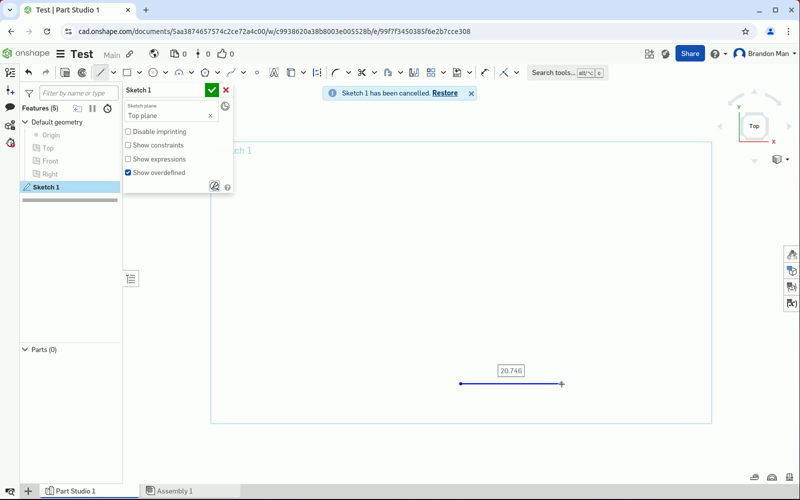
key_down(shift)
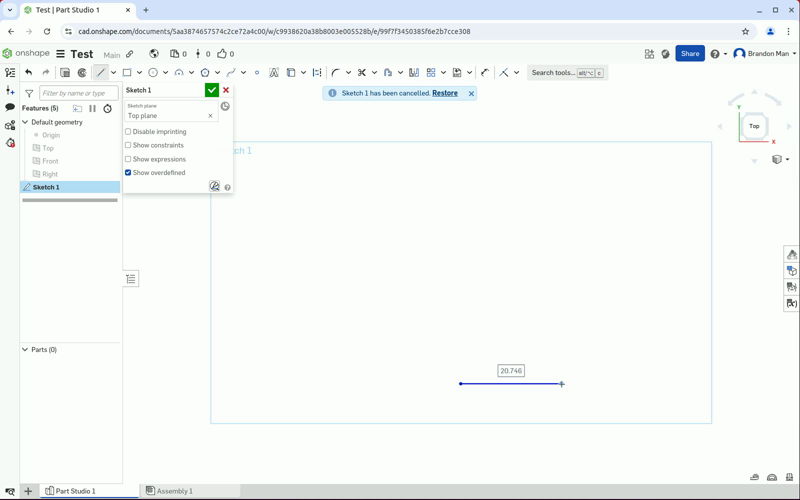
mouse_move(561, 282)
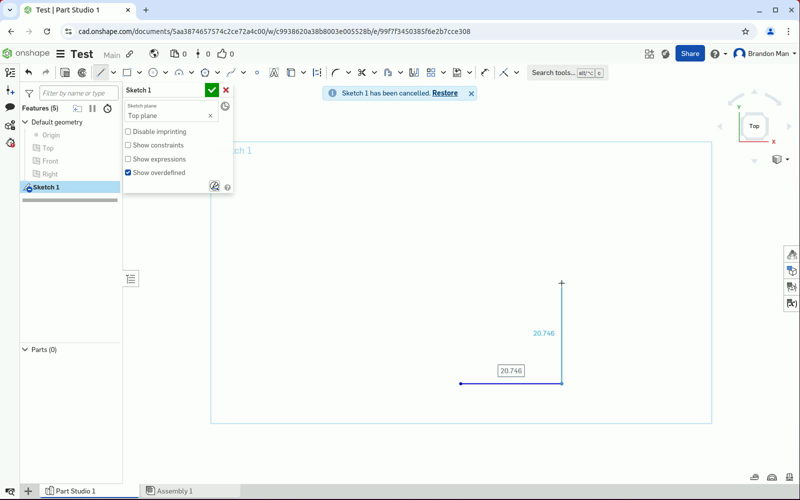
click(561, 282)
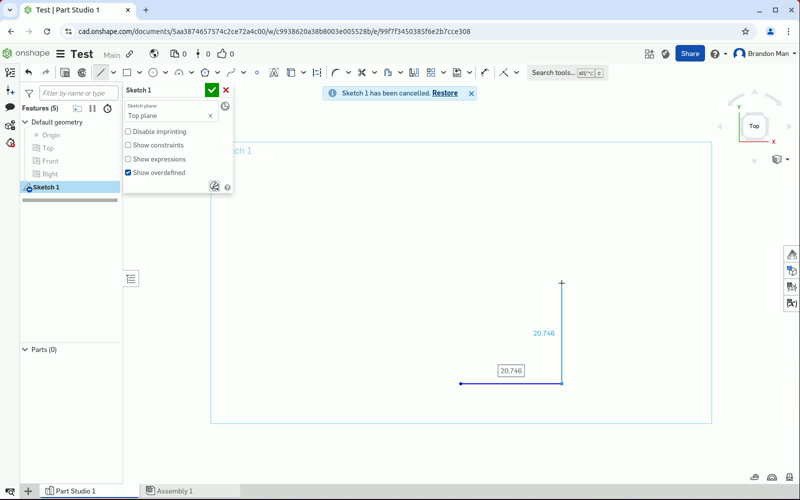
key_up(shift)
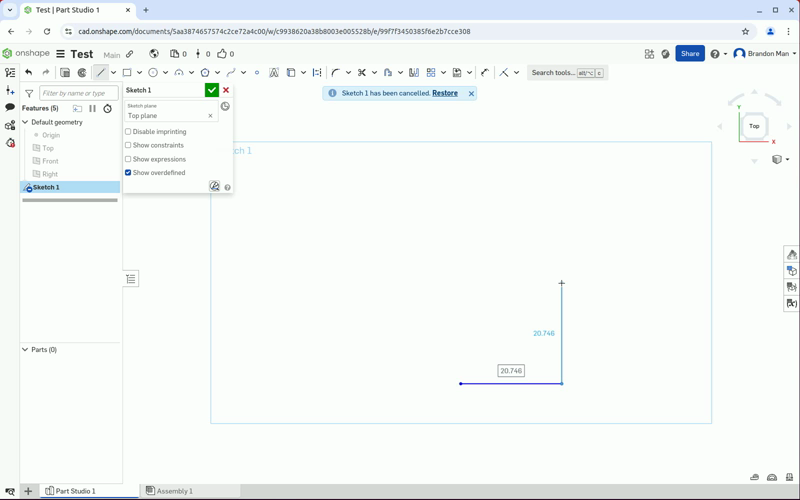
key_down(shift)
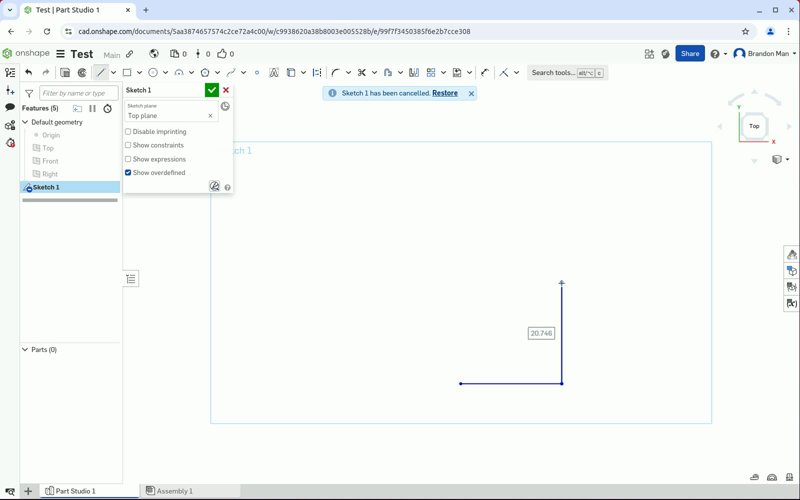
mouse_move(460, 282)
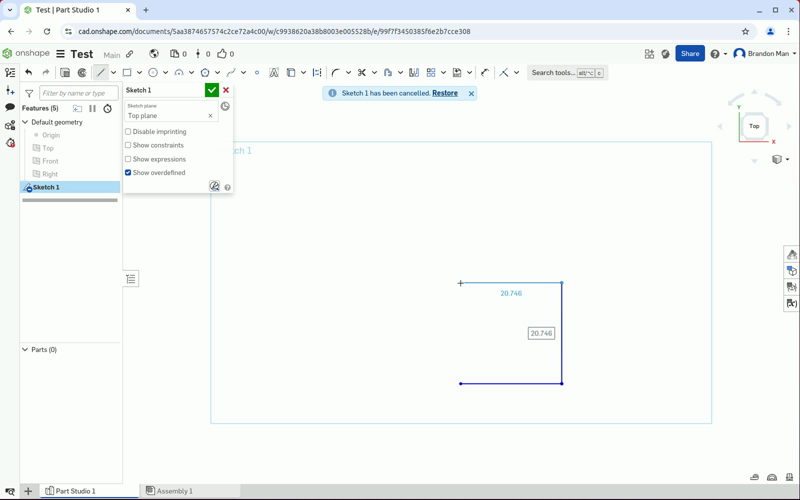
click(460, 282)
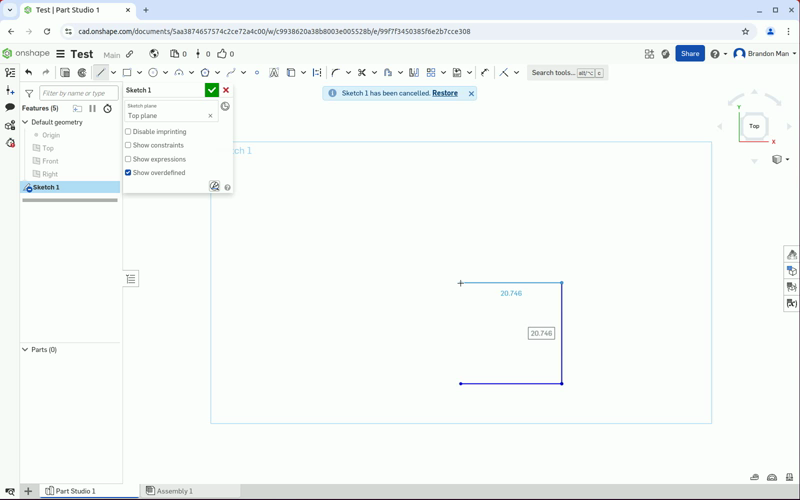
key_up(shift)
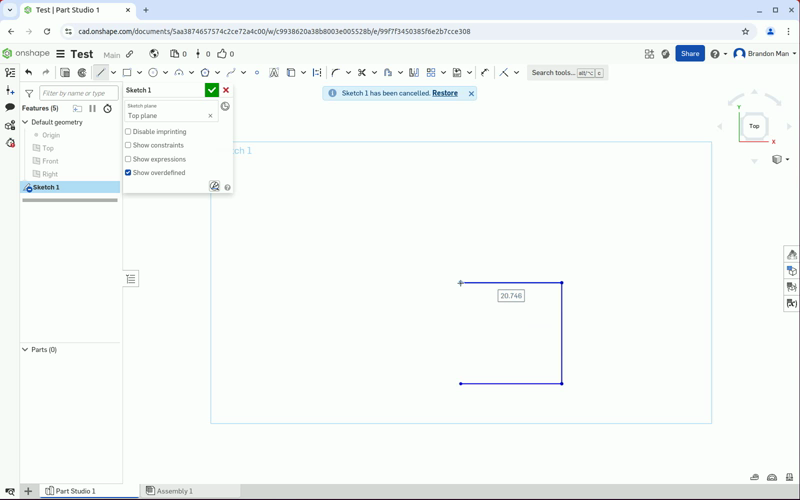
key_down(shift)
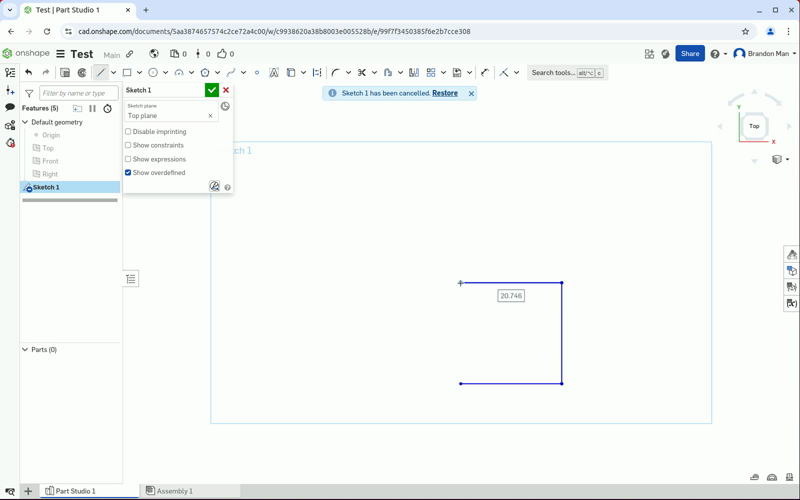
mouse_move(460, 383)
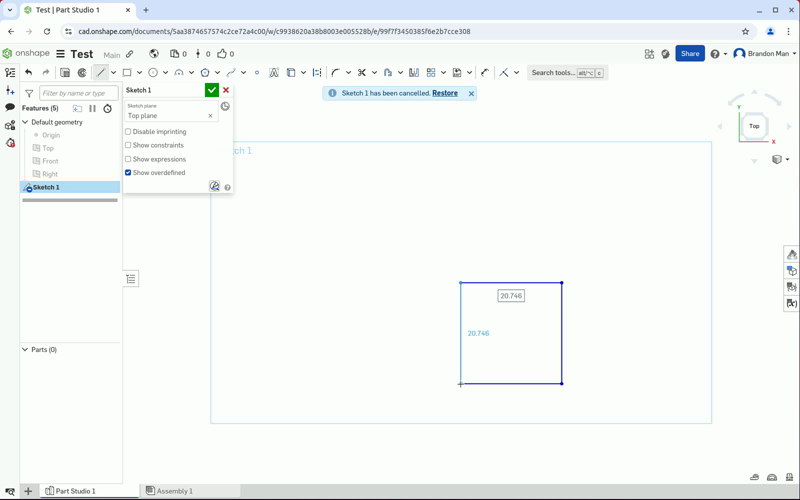
key_up(shift)
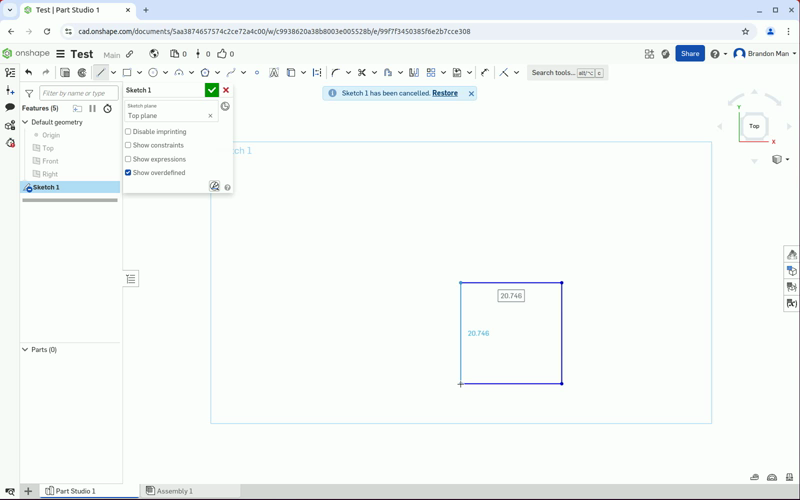
click(460, 383)
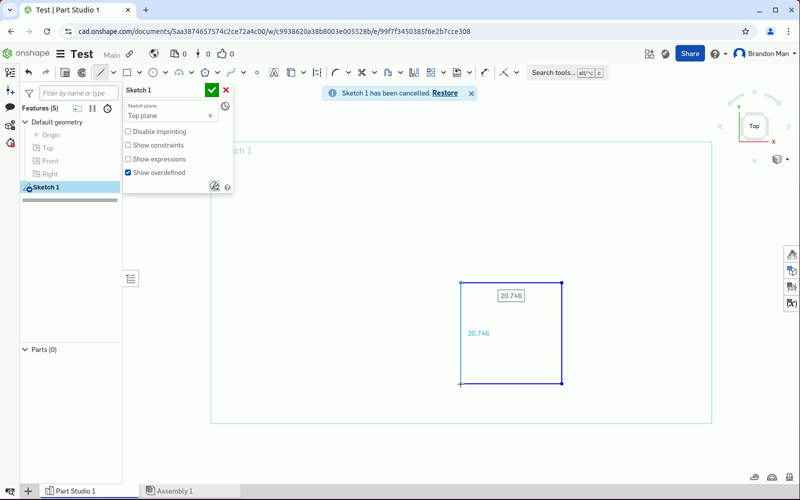
key(esc)
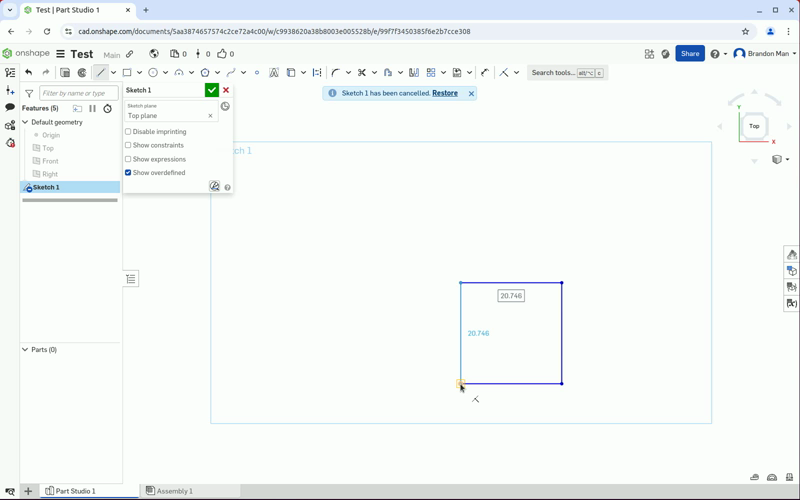
mouse_move(528, 304)
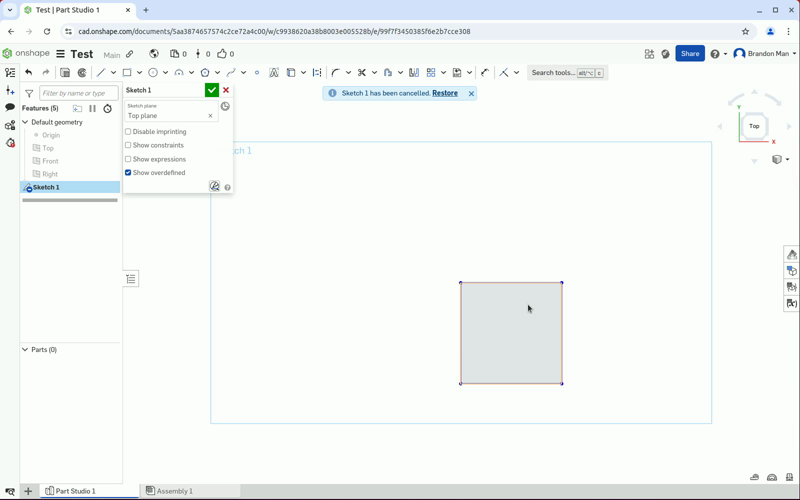
click(528, 304)
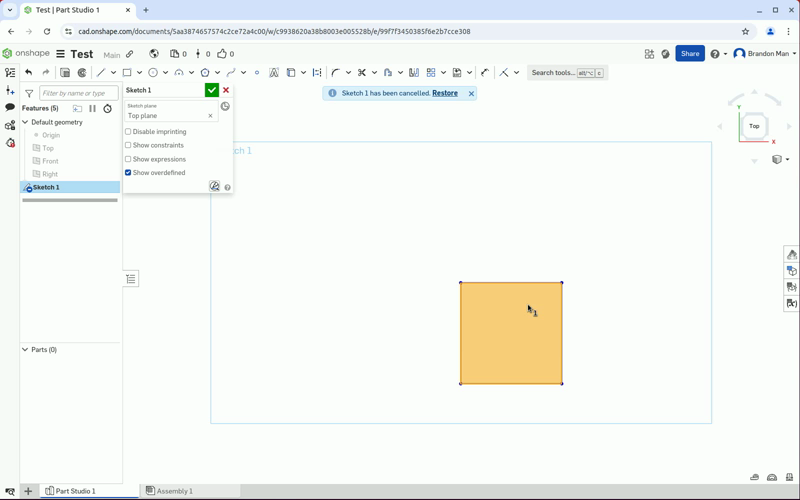
mouse_move(73, 352)
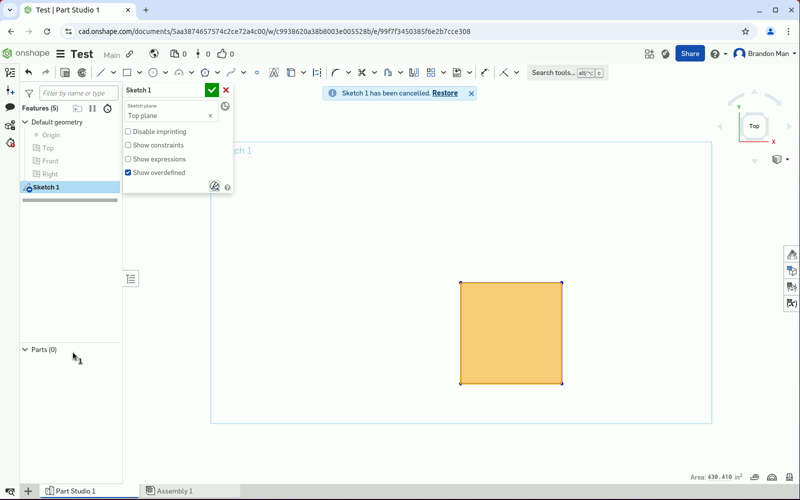
key(shift+y)
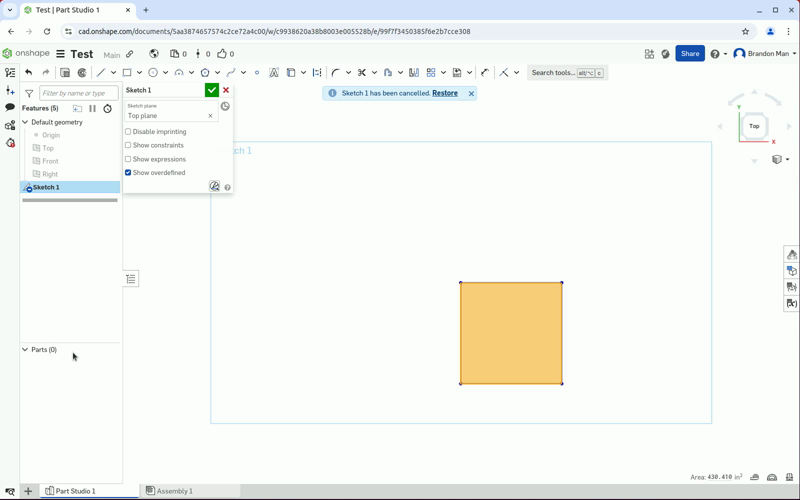
key(shift+e)
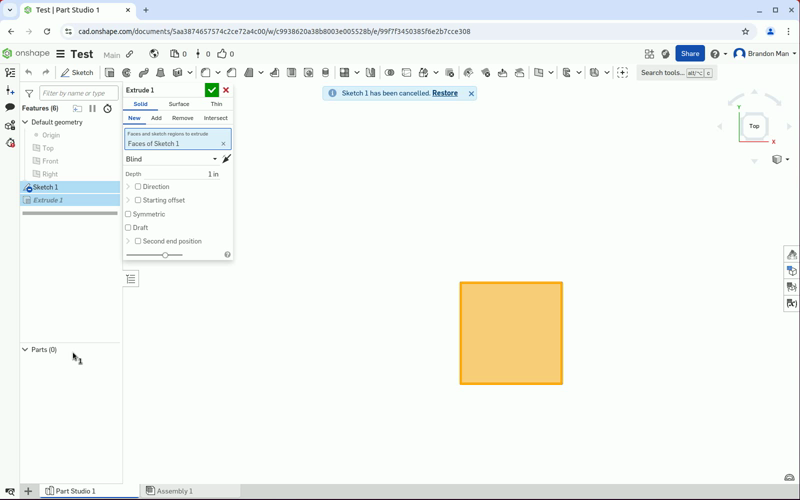
mouse_move(143, 106)
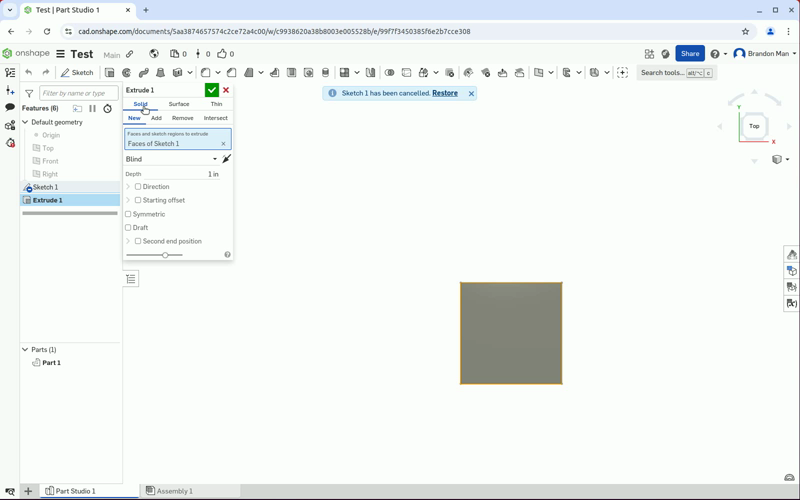
click(143, 106)
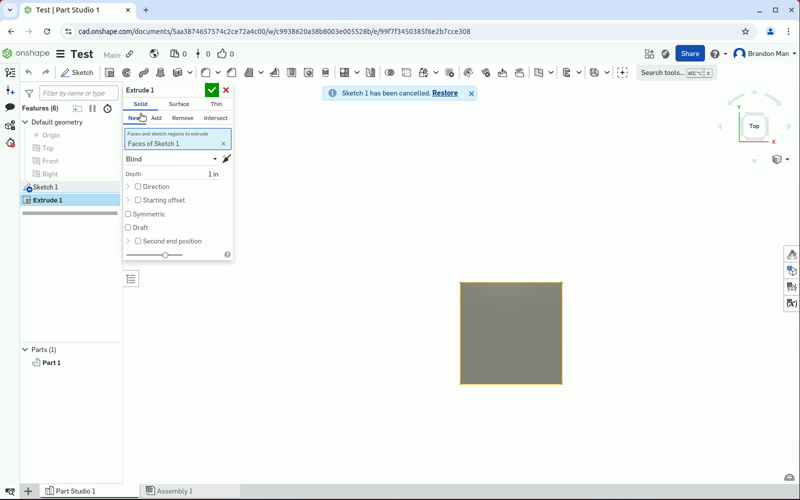
mouse_move(137, 120)
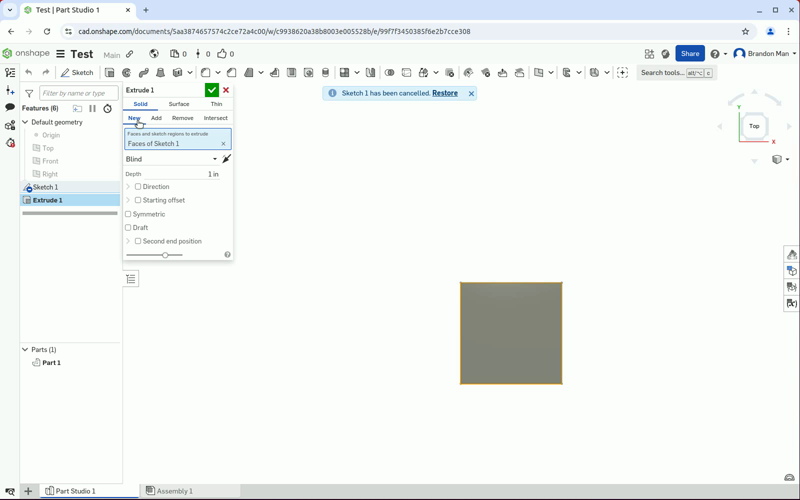
click(137, 120)
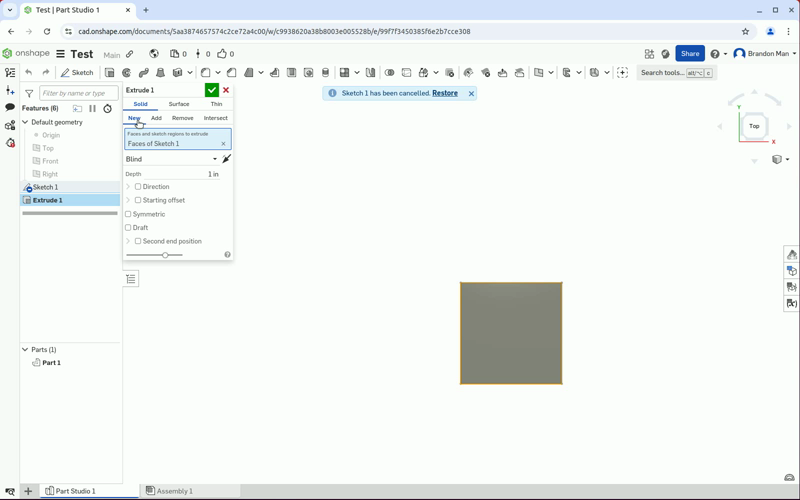
key(tab, 4)
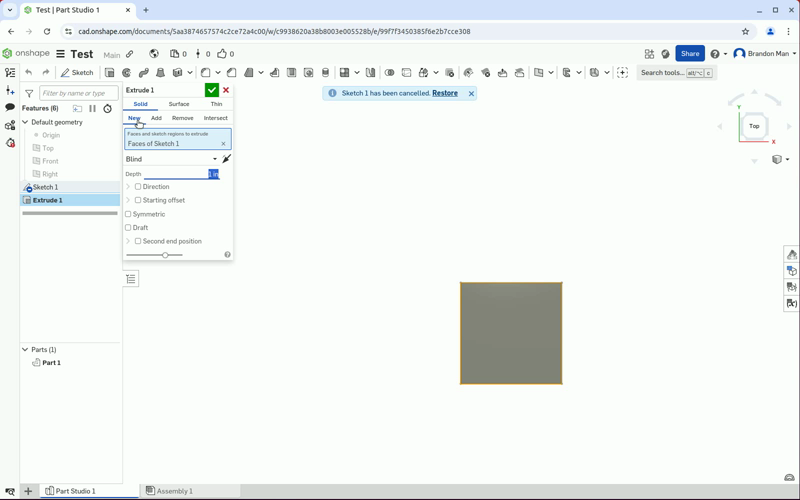
text(20.701)
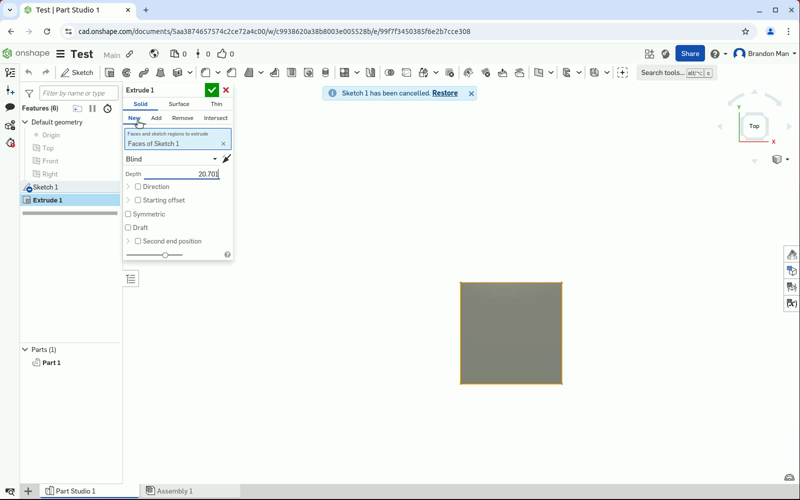
key(enter)
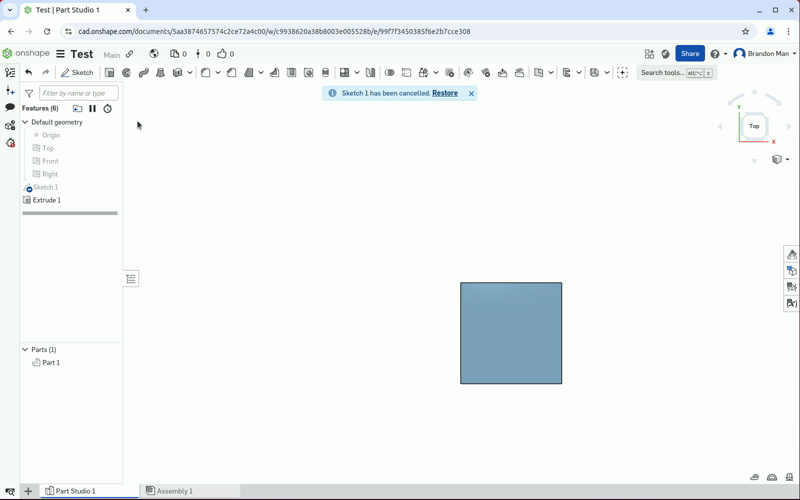
key(shift+h)
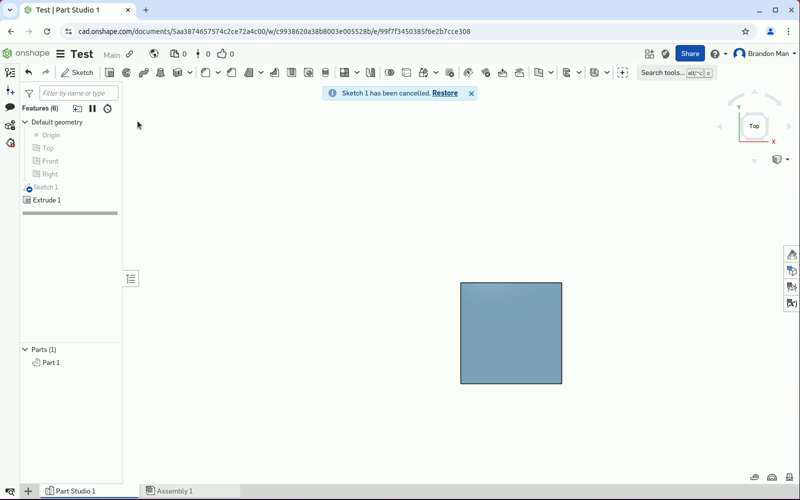
key(shift+h)
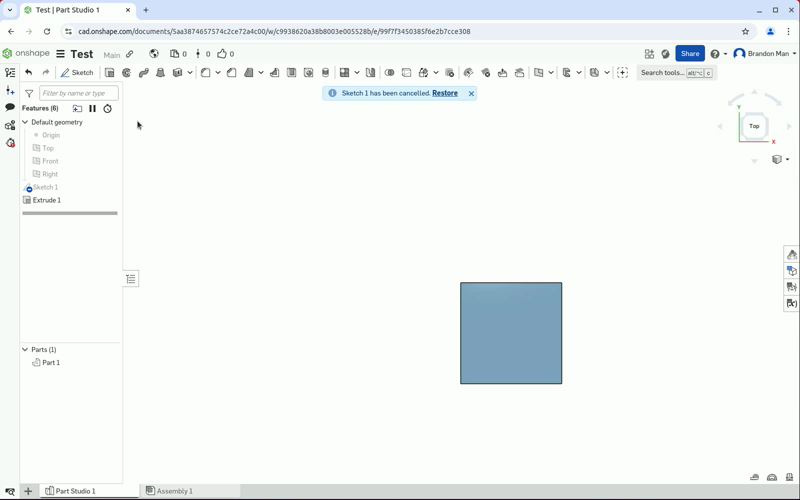
mouse_move(73, 189)
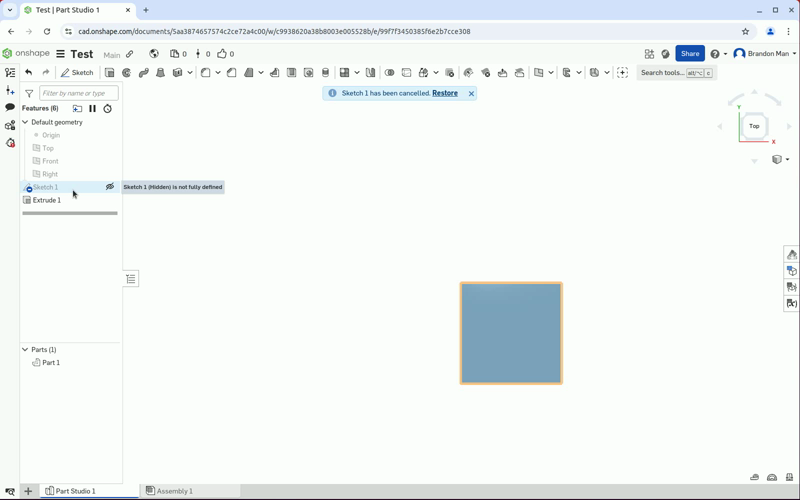
click(73, 189)
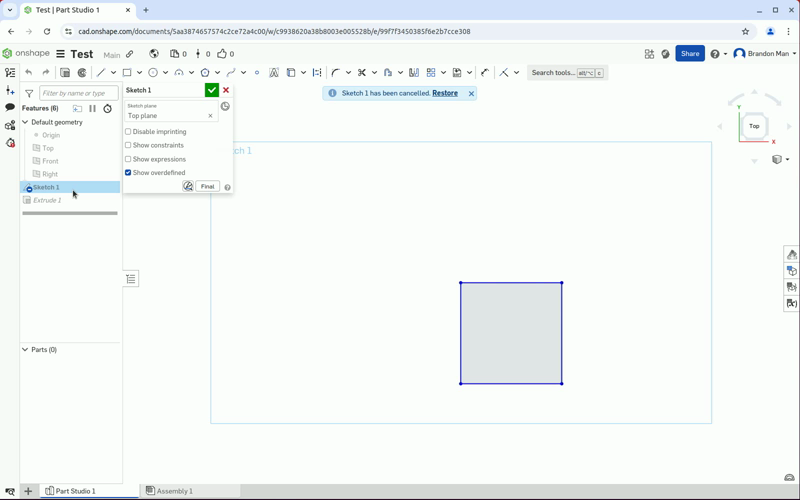
mouse_move(229, 92)
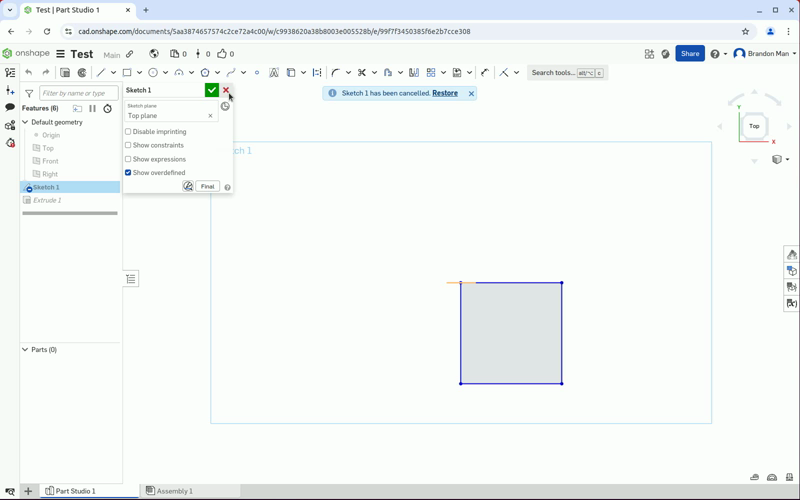
click(229, 92)
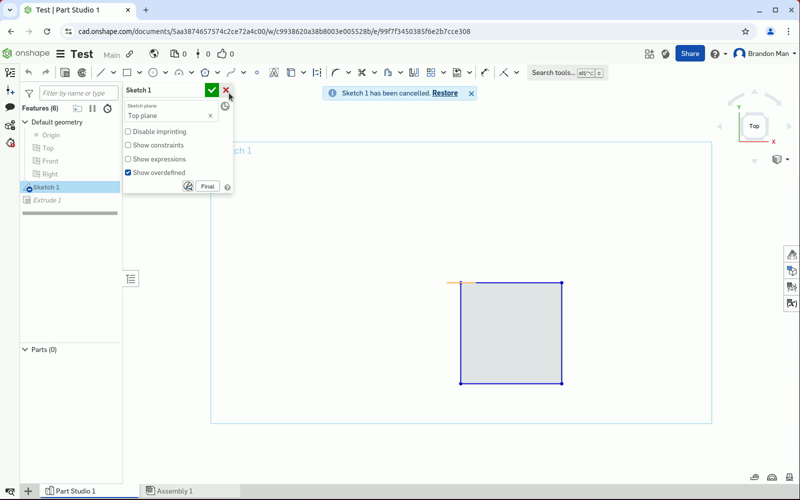
key(shift+s)
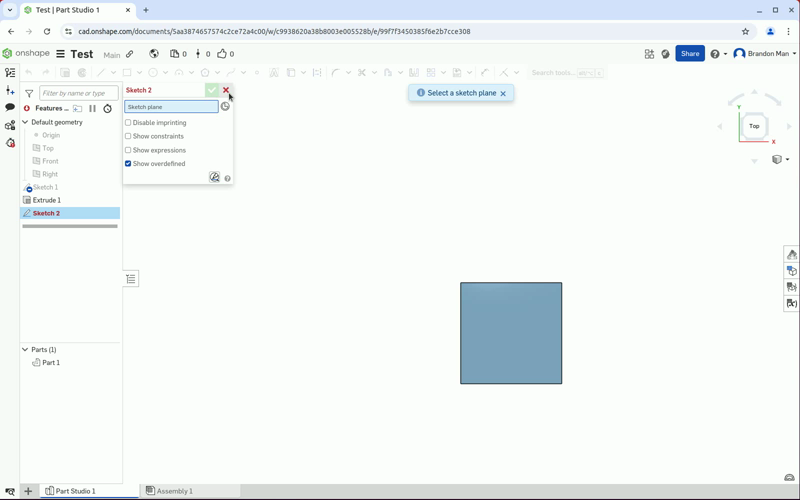
mouse_move(73, 150)
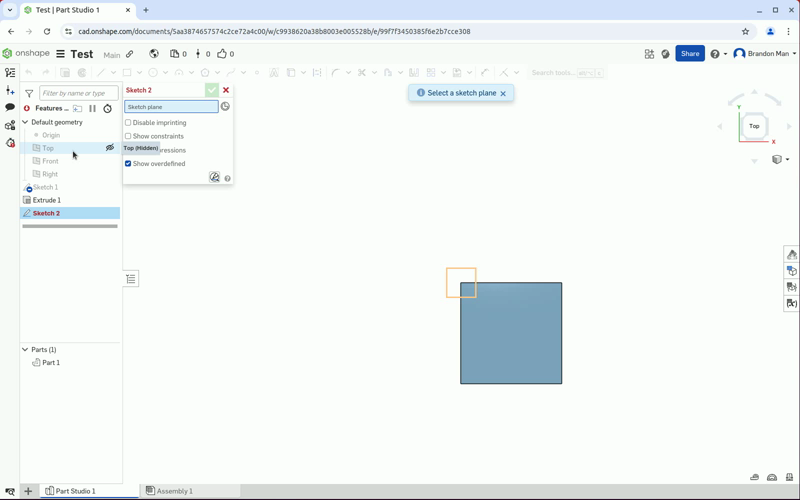
click(73, 150)
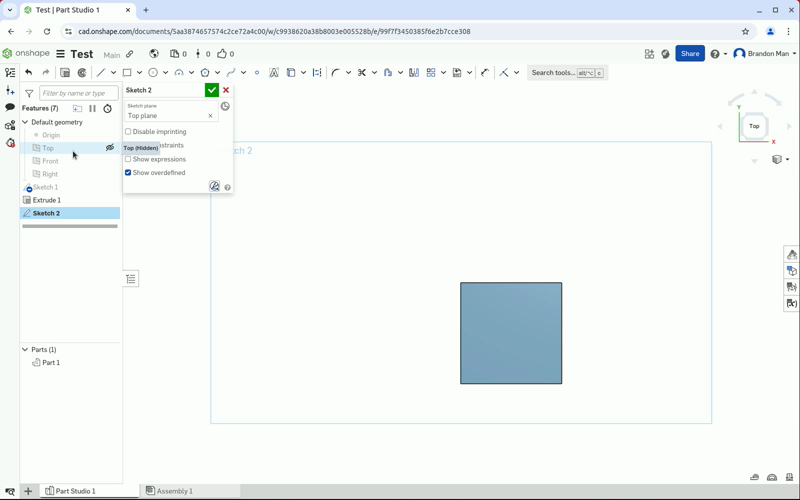
mouse_move(73, 352)
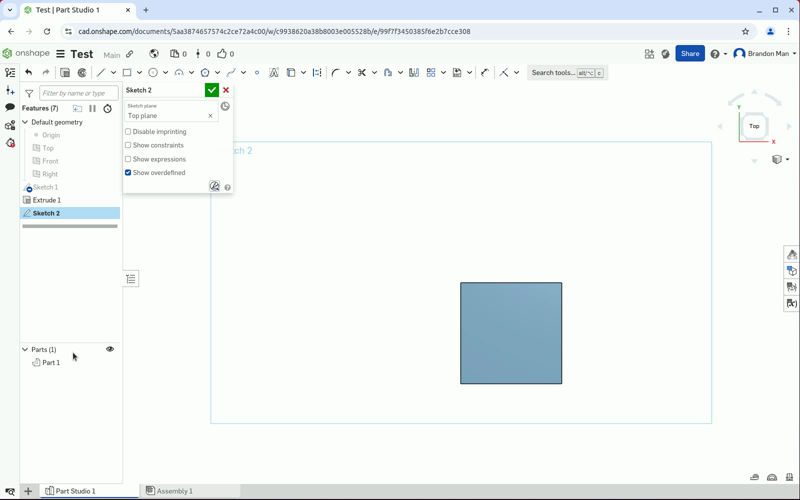
key(y)
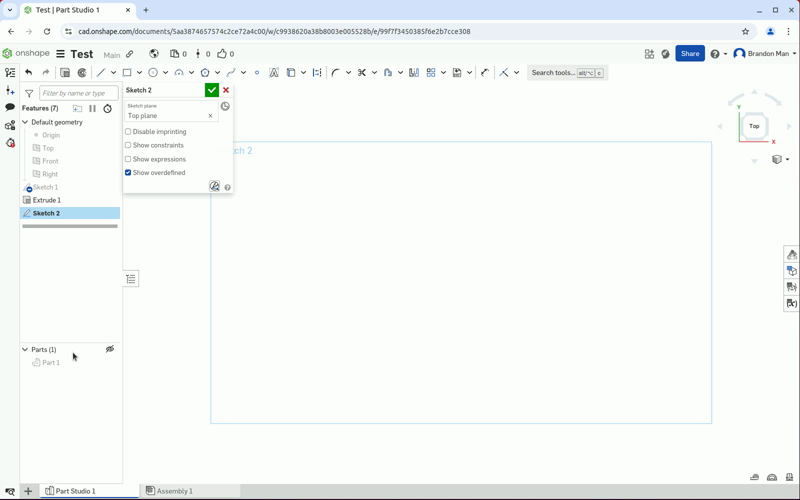
key(l)
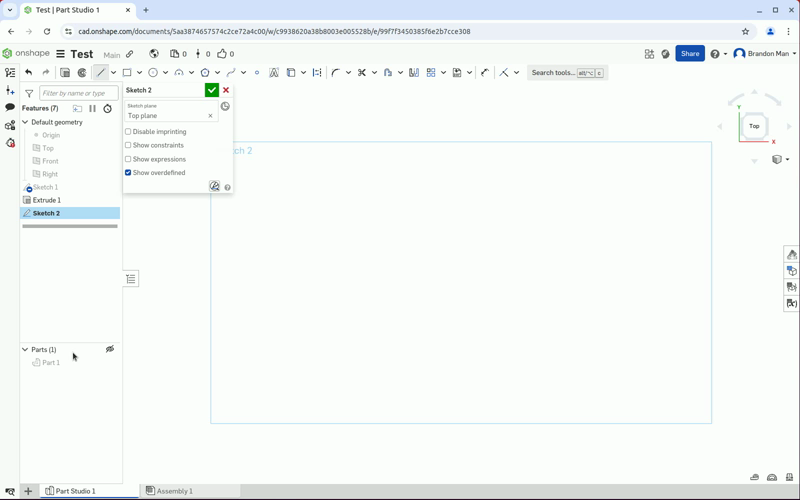
key_down(shift)
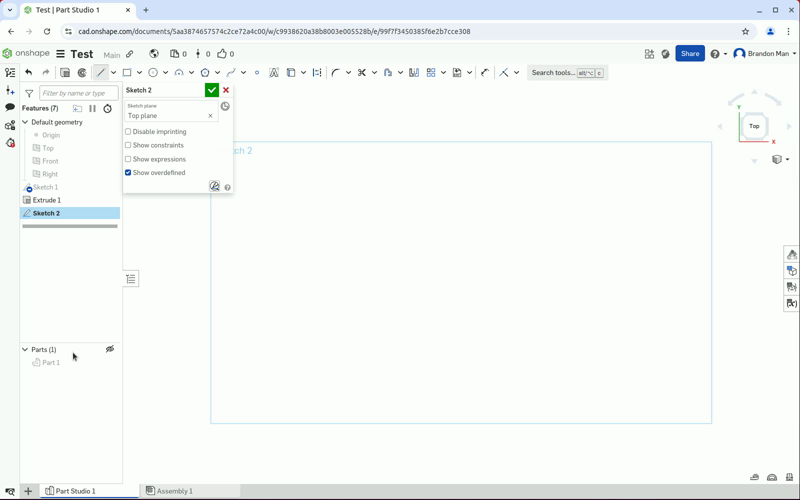
mouse_move(449, 395)
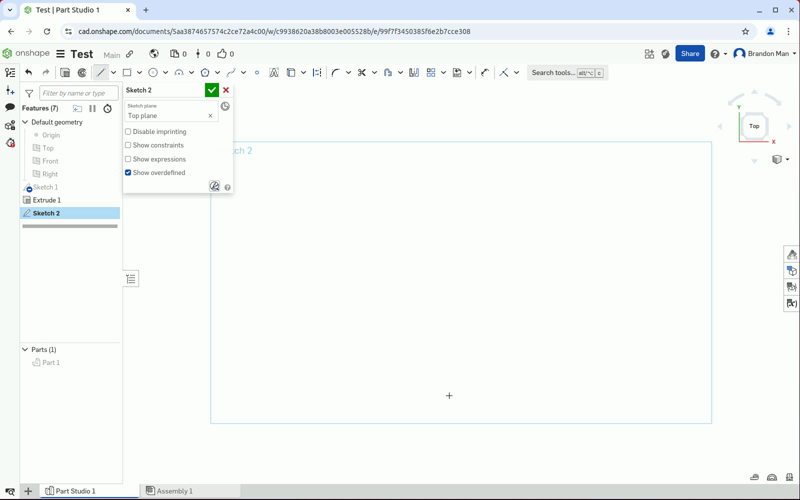
click(449, 395)
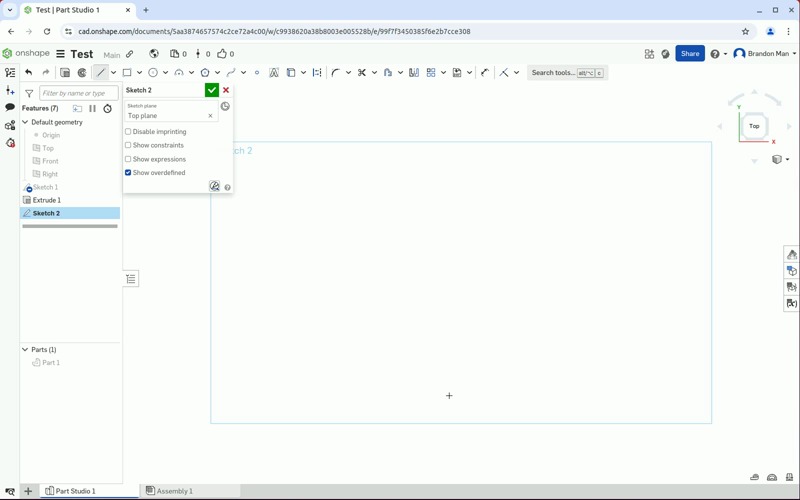
key_up(shift)
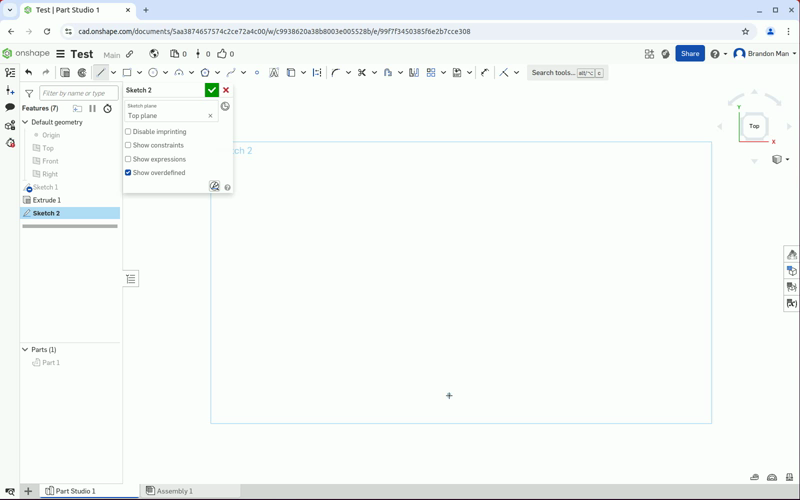
key_down(shift)
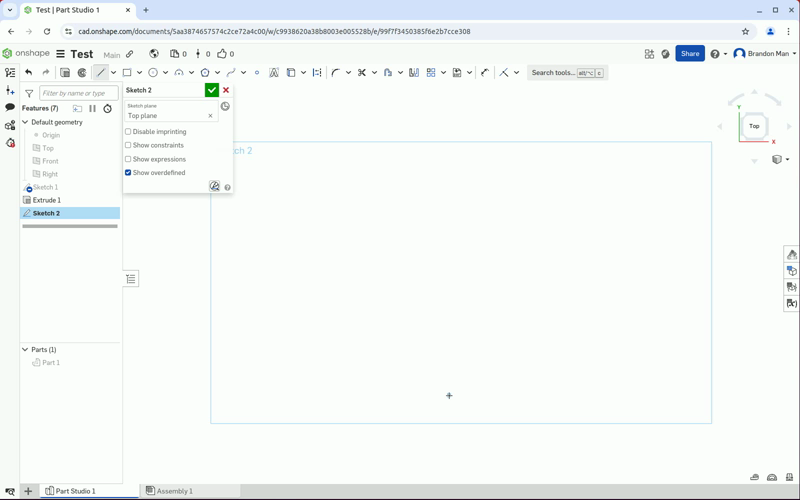
mouse_move(573, 395)
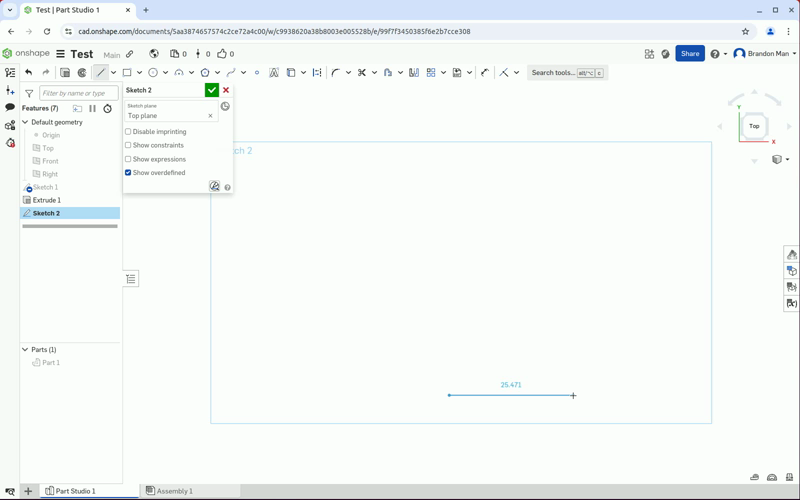
click(573, 395)
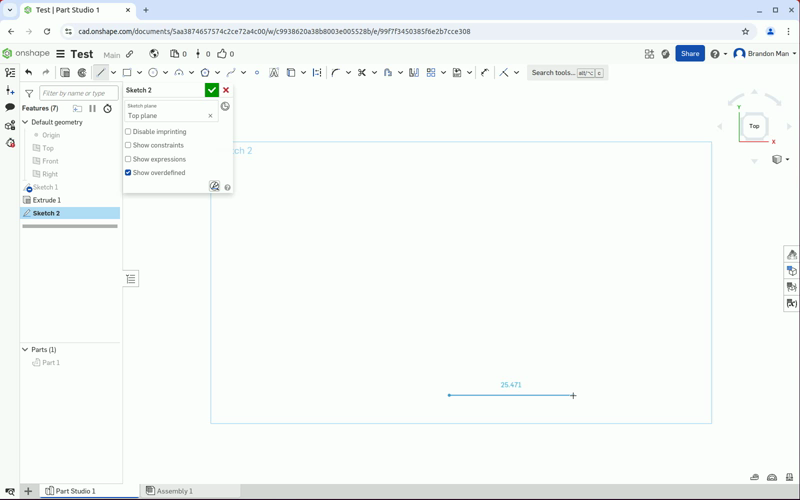
key_up(shift)
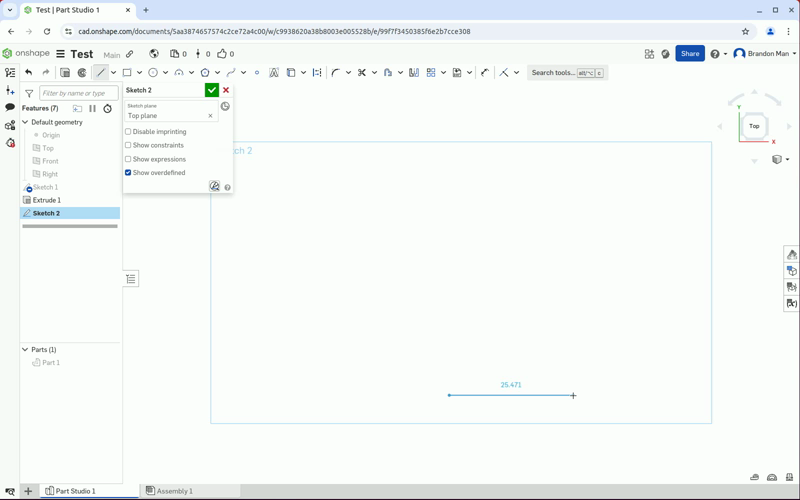
key_down(shift)
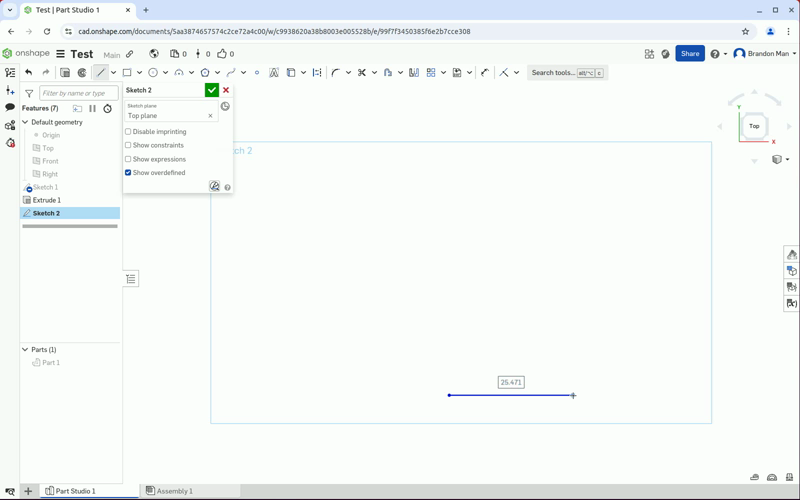
mouse_move(573, 271)
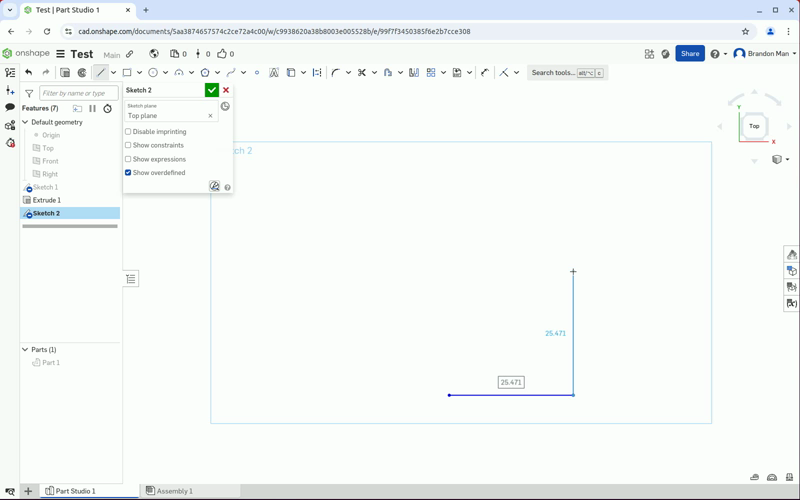
click(573, 271)
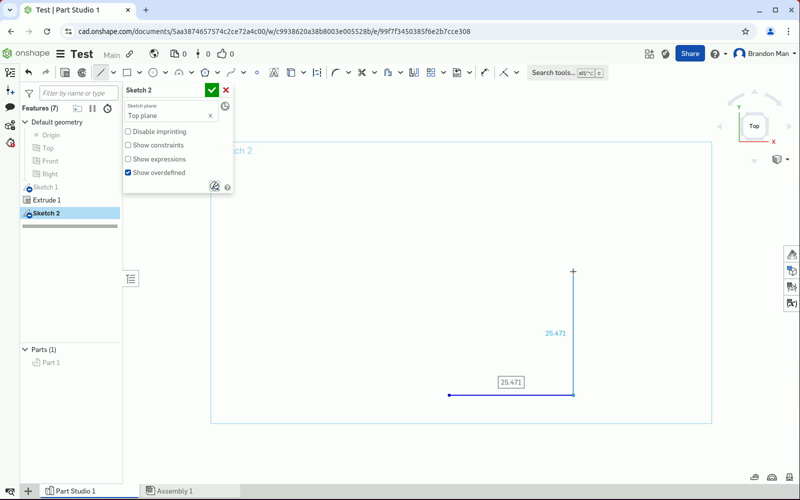
key_up(shift)
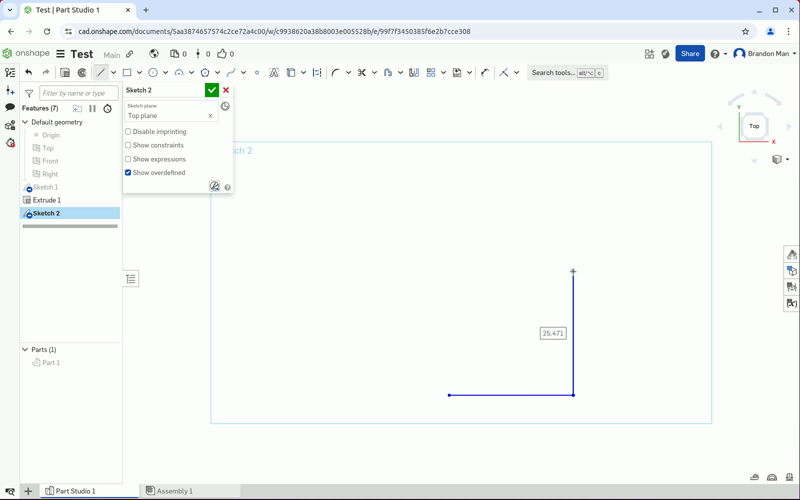
key_down(shift)
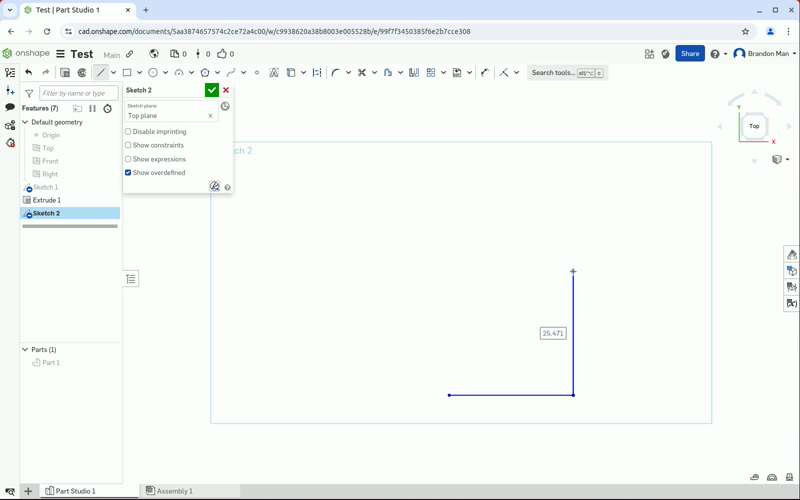
mouse_move(449, 271)
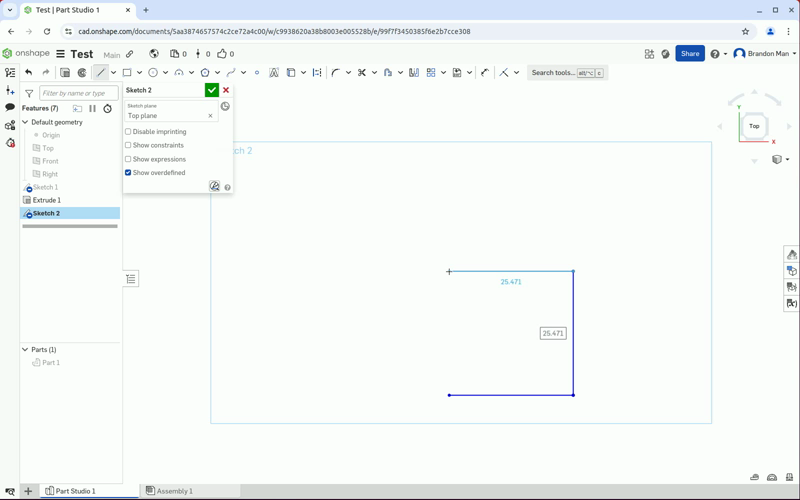
click(449, 271)
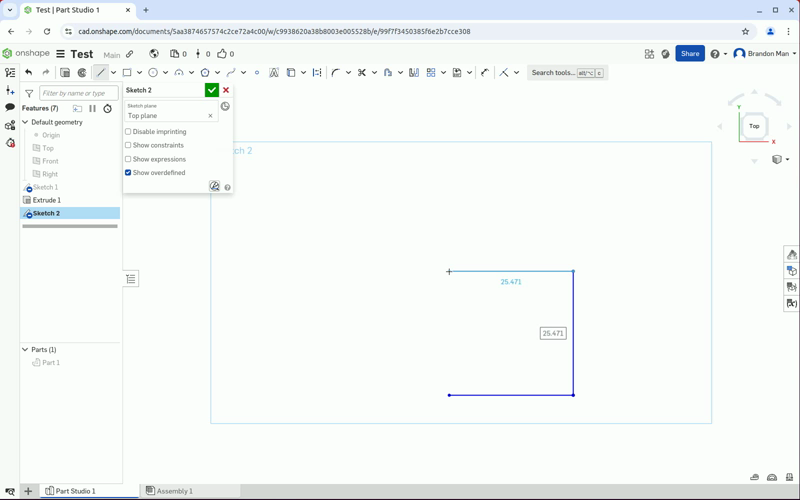
key_up(shift)
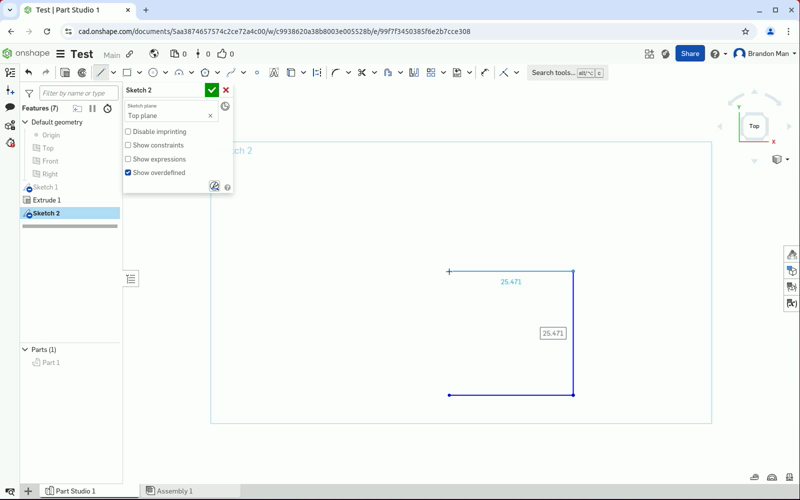
key_down(shift)
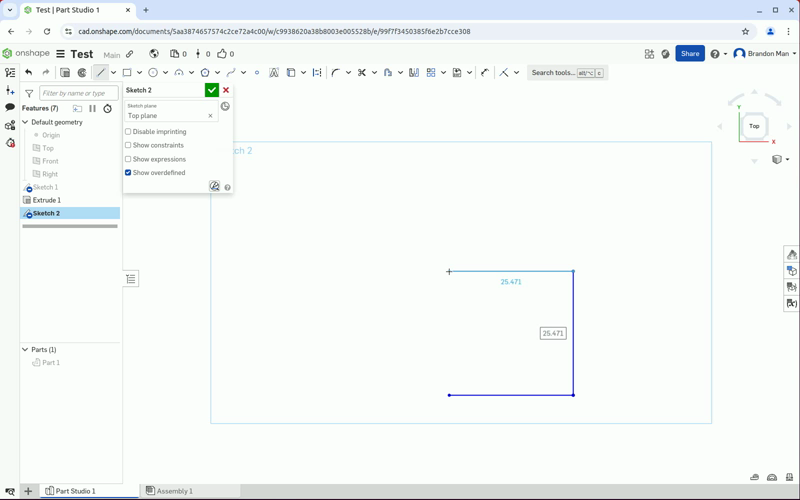
mouse_move(449, 395)
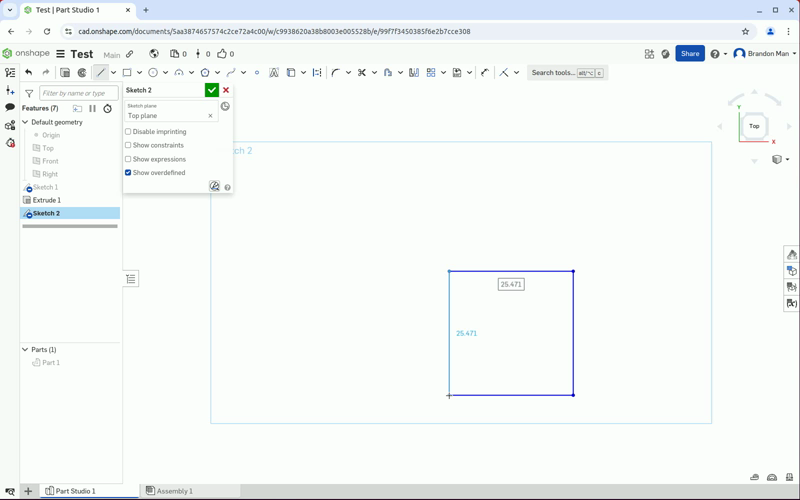
key_up(shift)
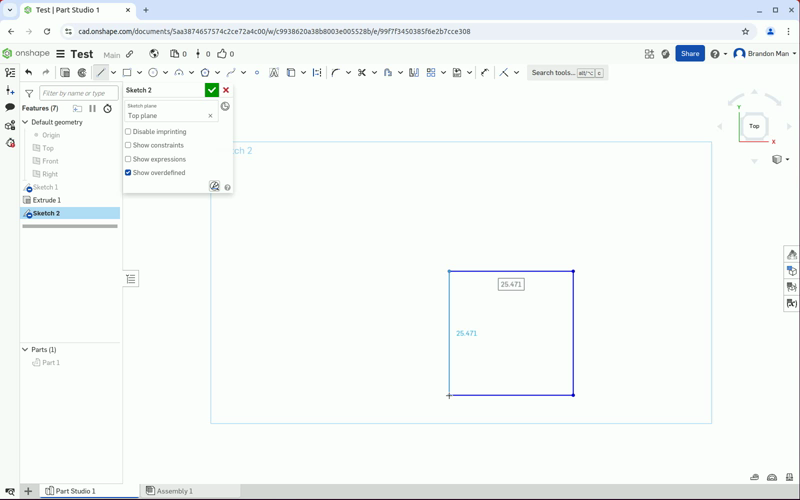
click(449, 395)
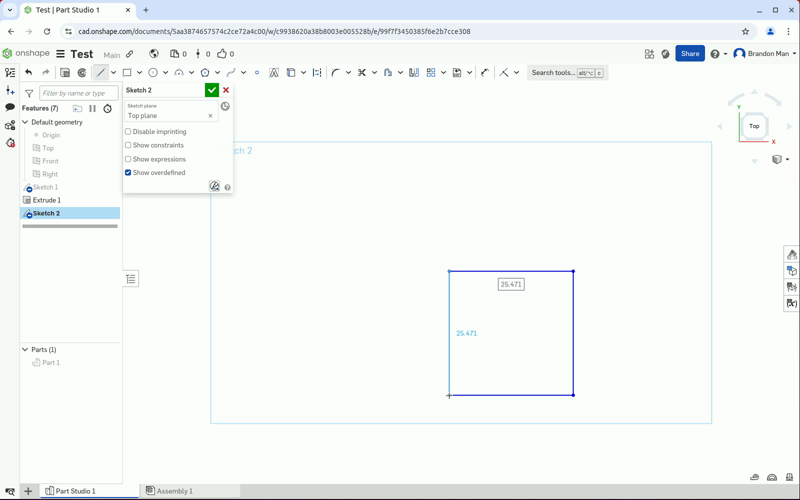
key(esc)
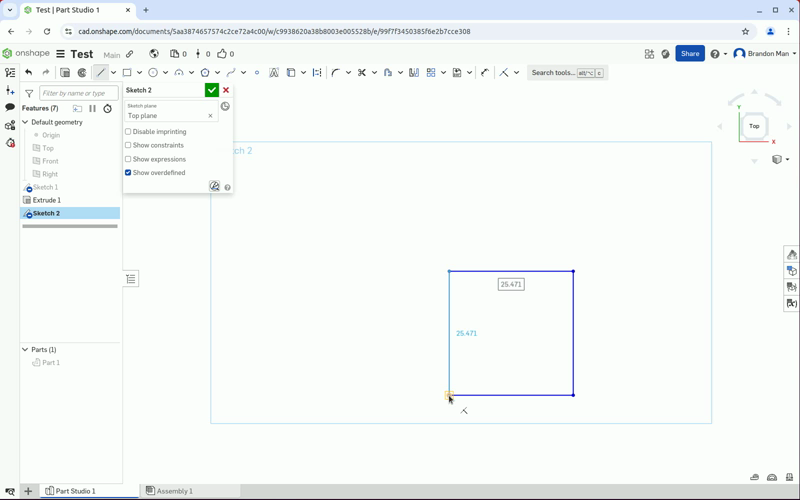
key(l)
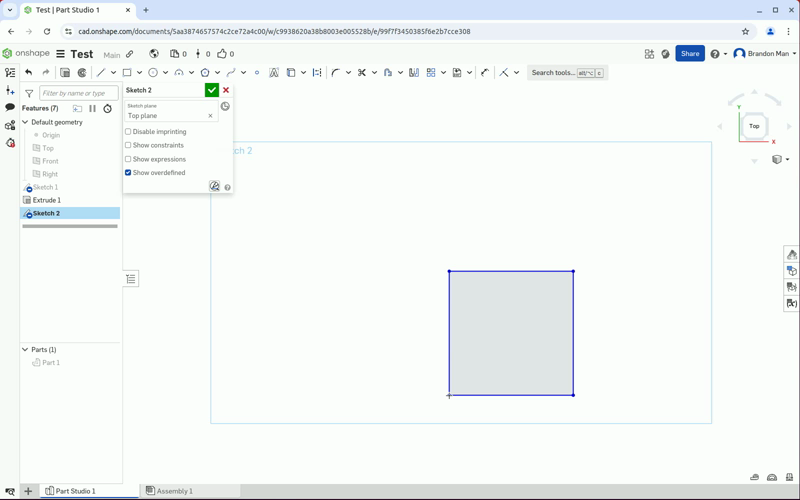
key_down(shift)
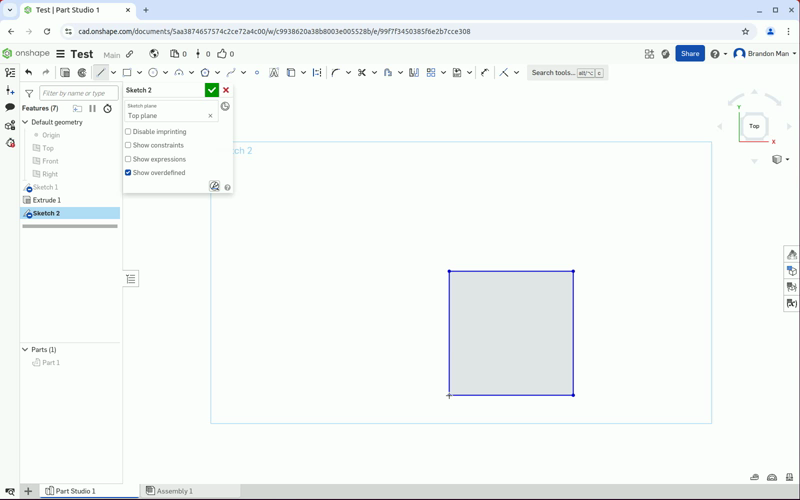
mouse_move(451, 392)
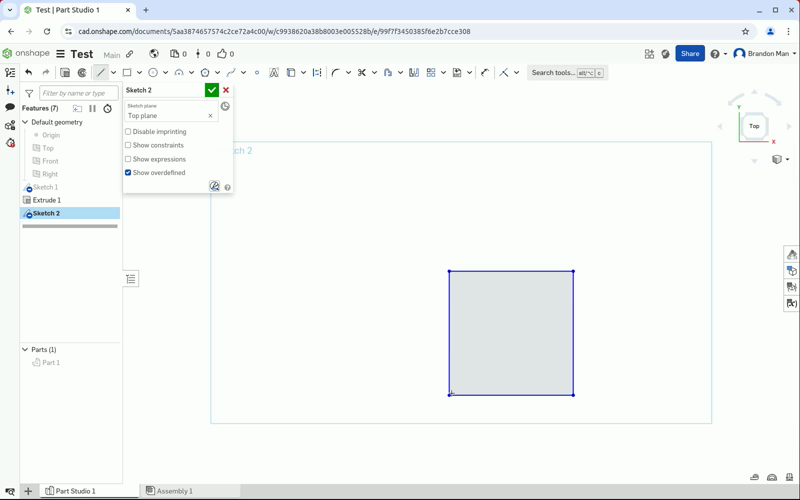
scroll(6)
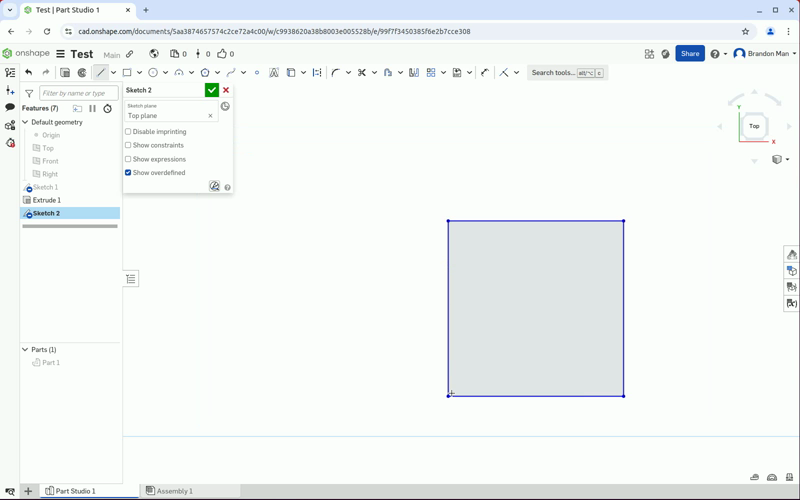
scroll(6)
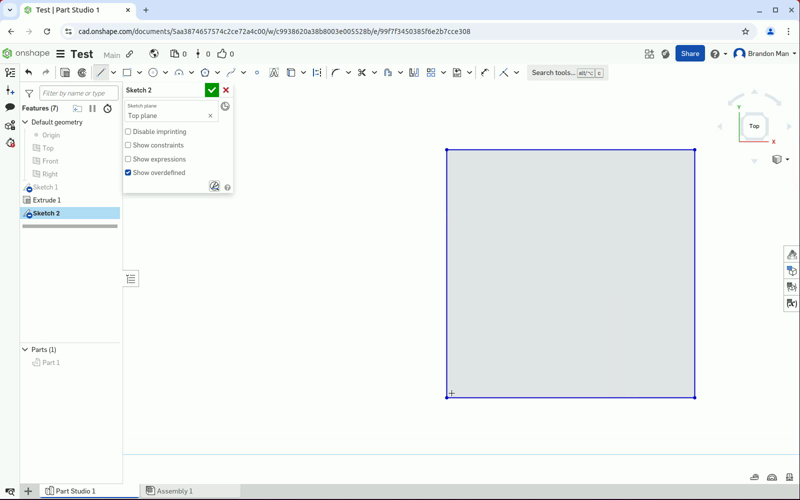
scroll(6)
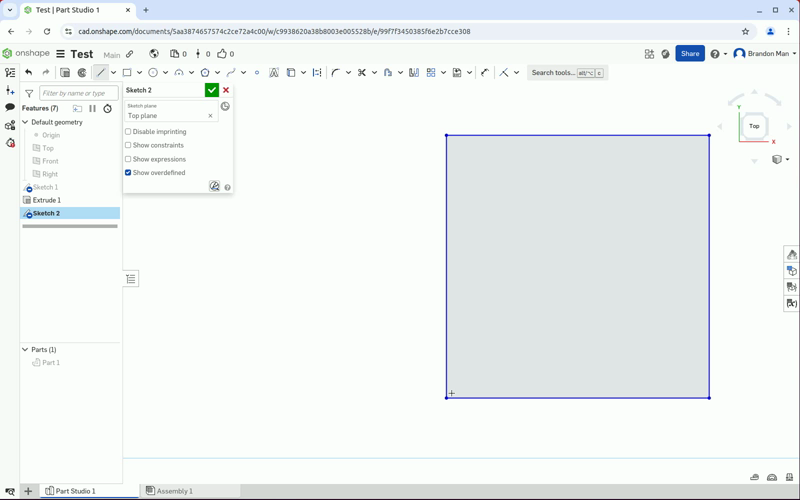
scroll(6)
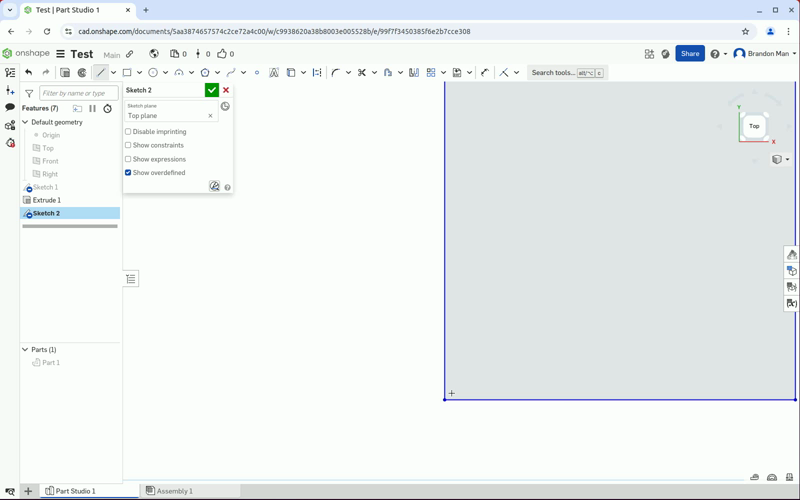
scroll(6)
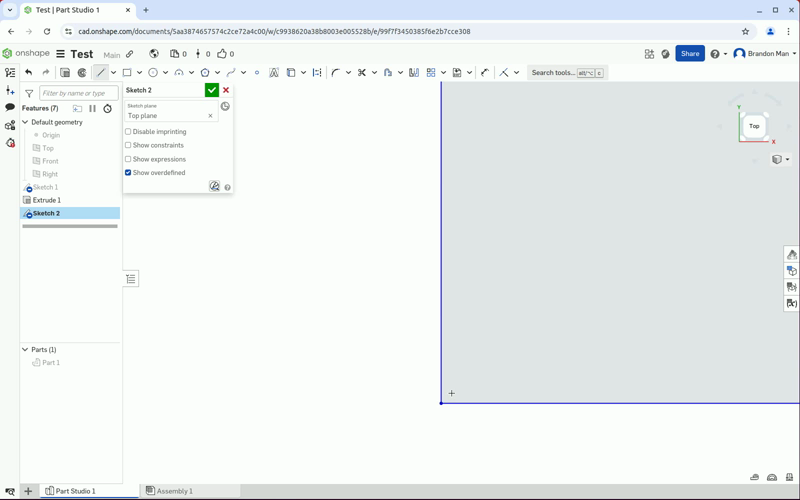
scroll(6)
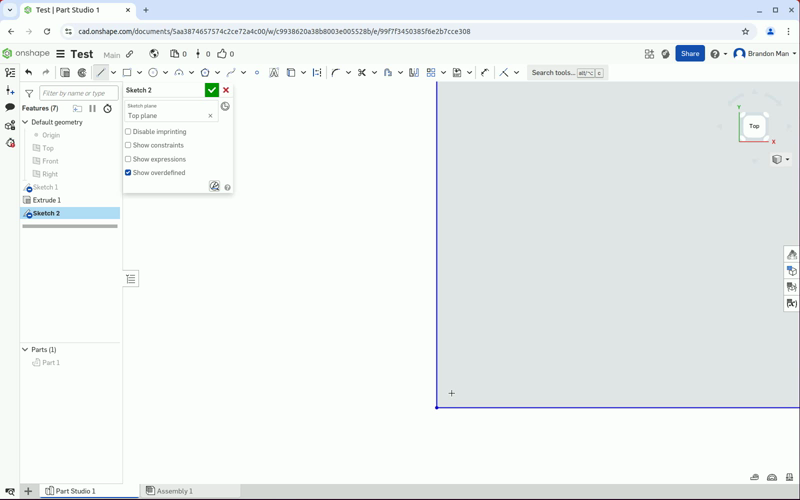
scroll(6)
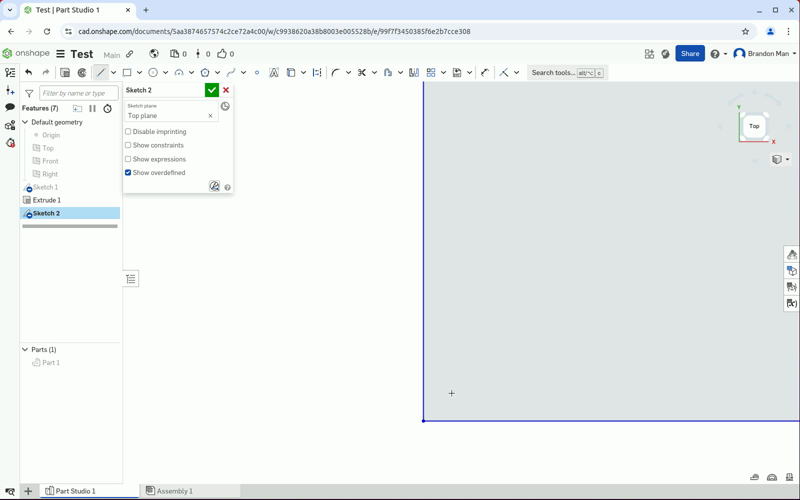
click(451, 392)
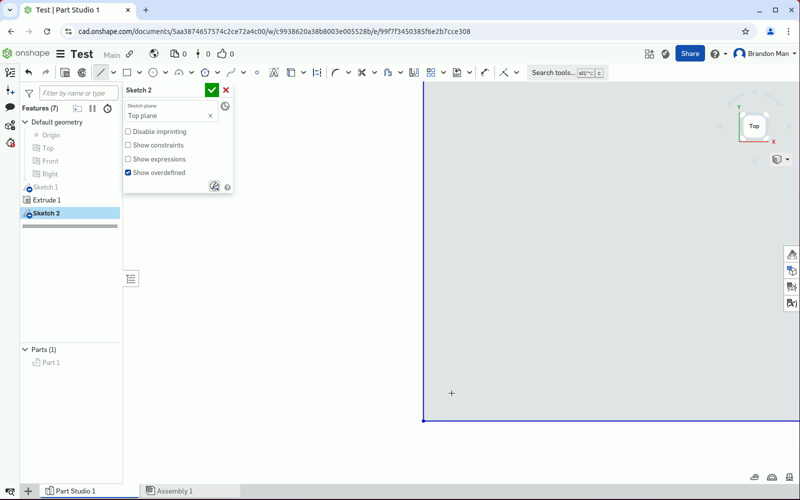
scroll(-6)
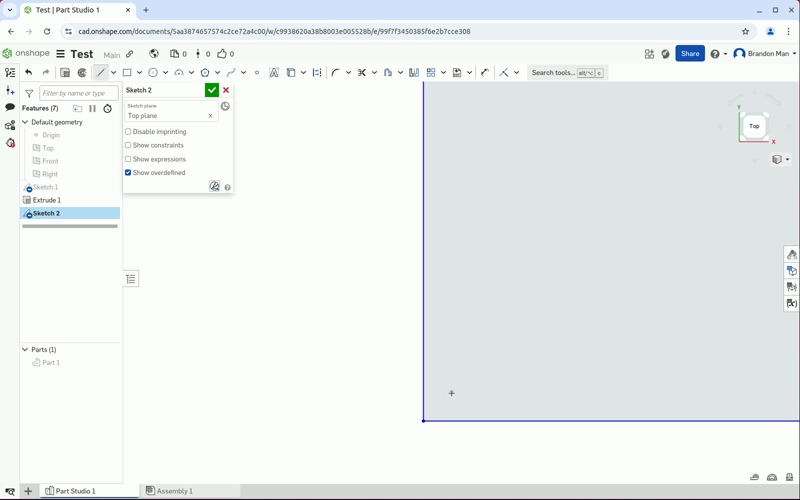
scroll(-6)
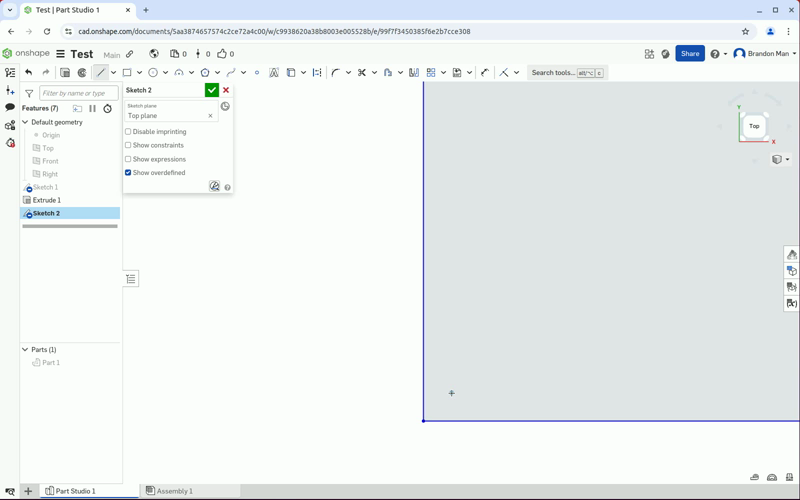
scroll(-6)
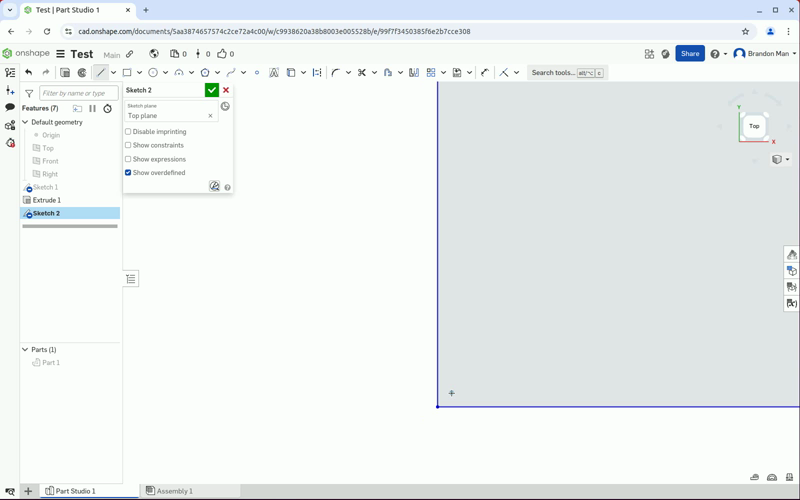
scroll(-6)
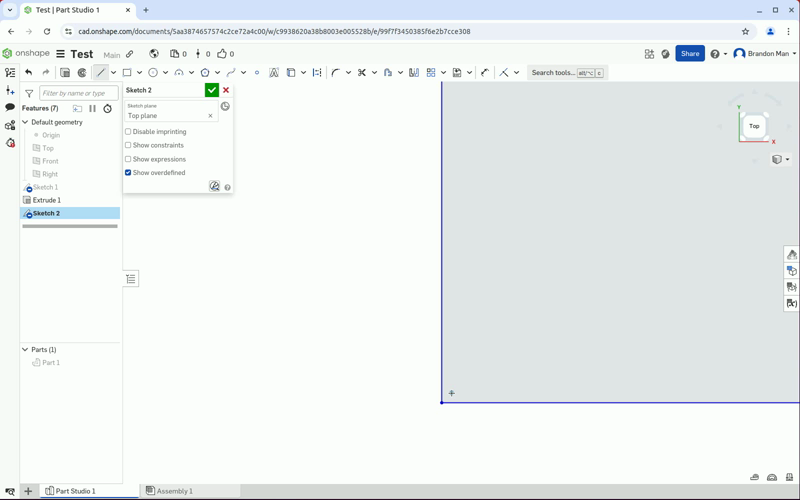
scroll(-6)
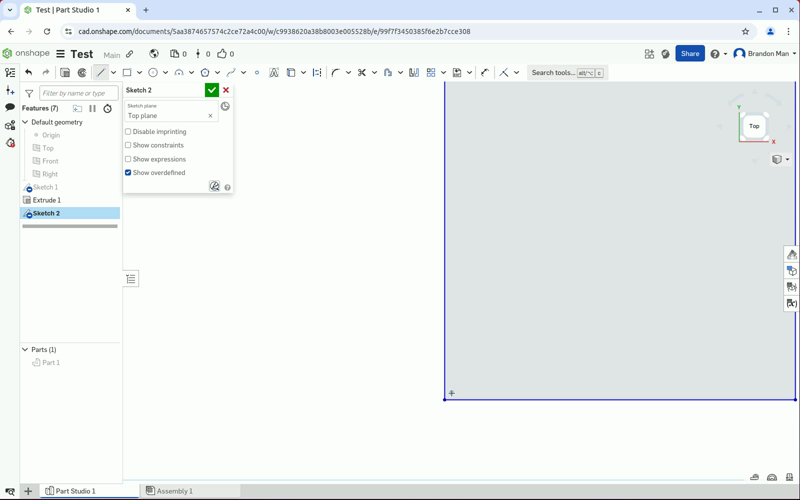
scroll(-6)
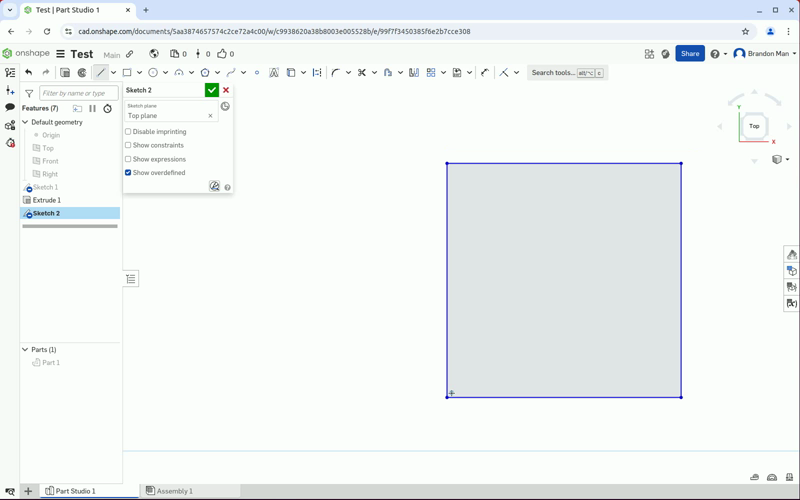
scroll(-6)
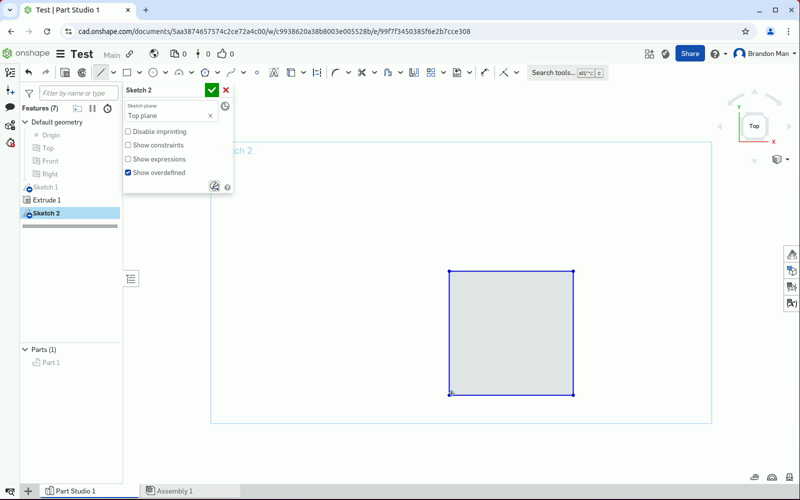
key_up(shift)
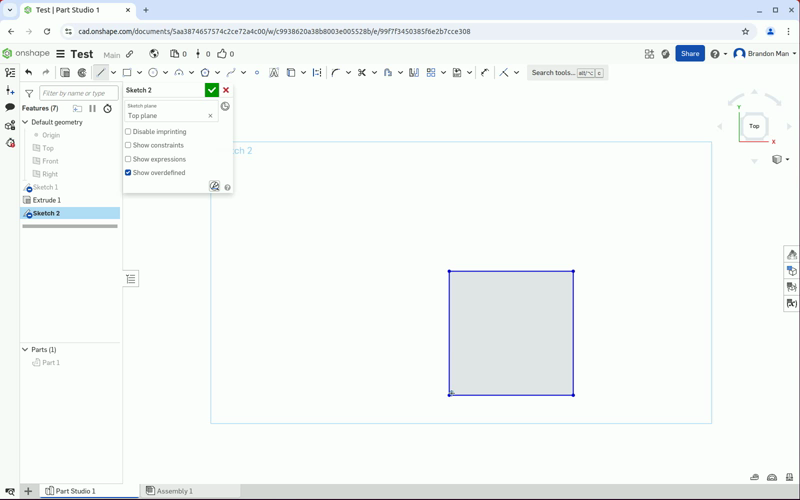
key_down(shift)
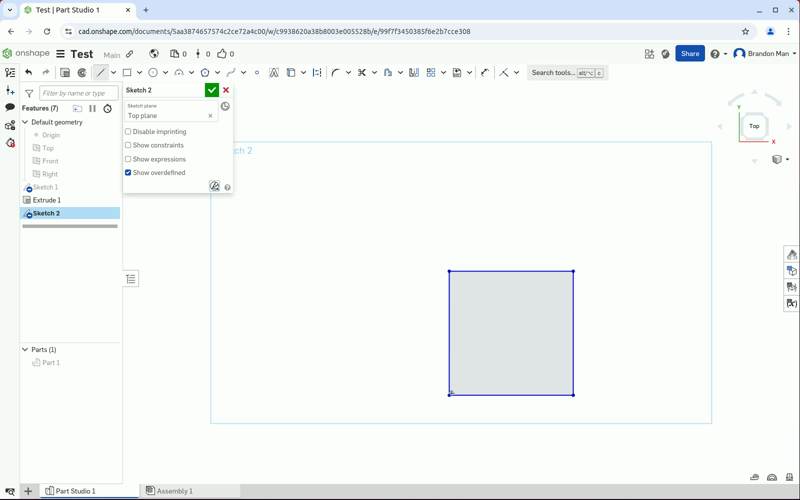
mouse_move(570, 392)
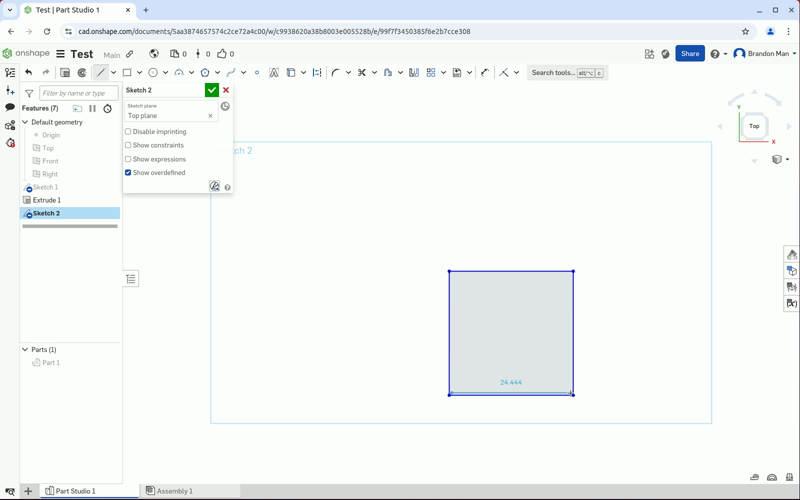
scroll(6)
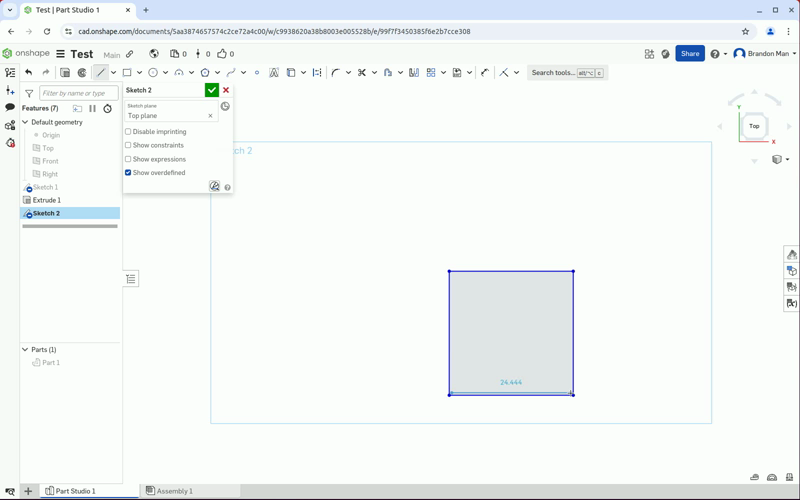
scroll(6)
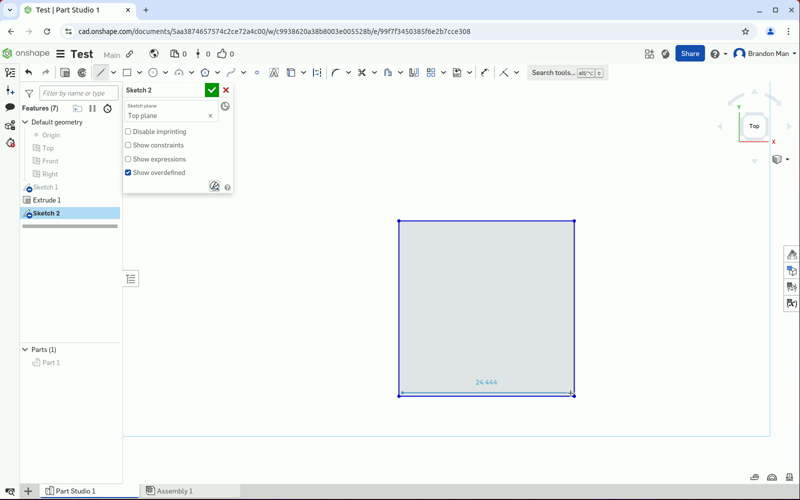
scroll(6)
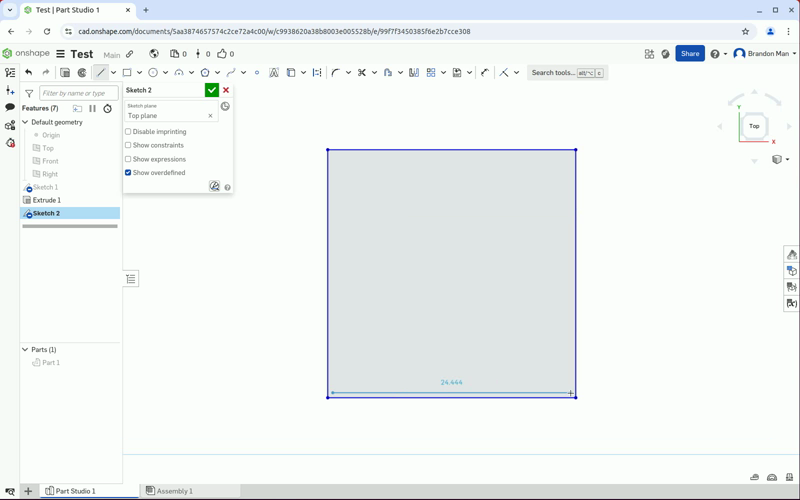
scroll(6)
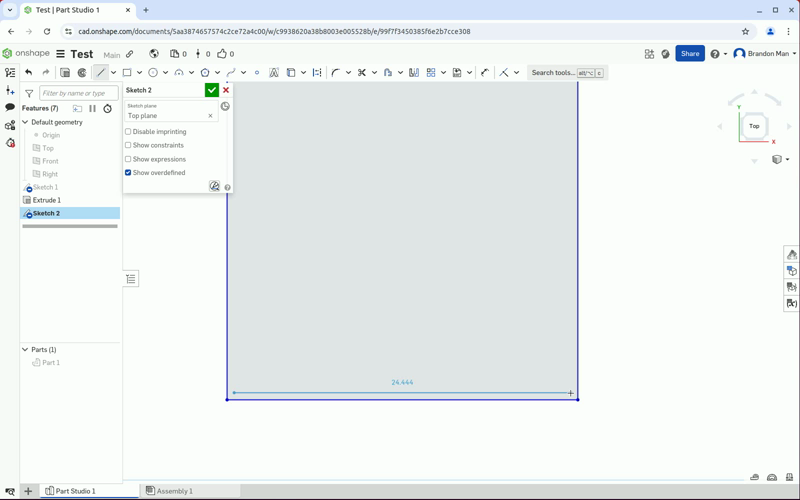
scroll(6)
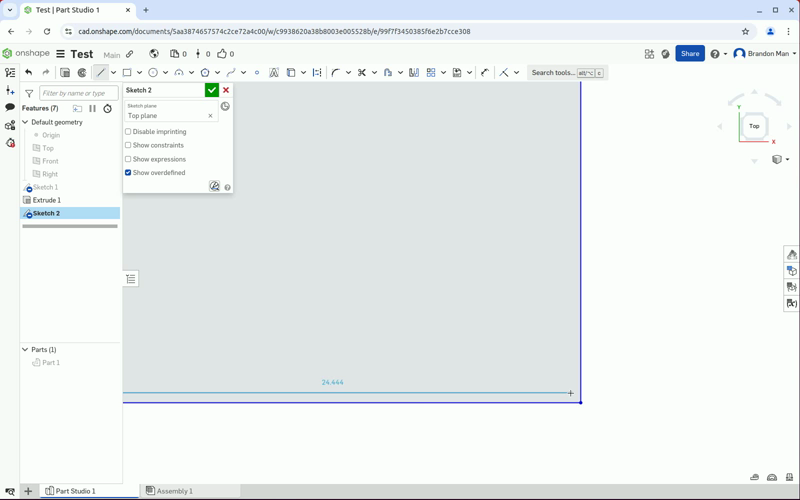
scroll(6)
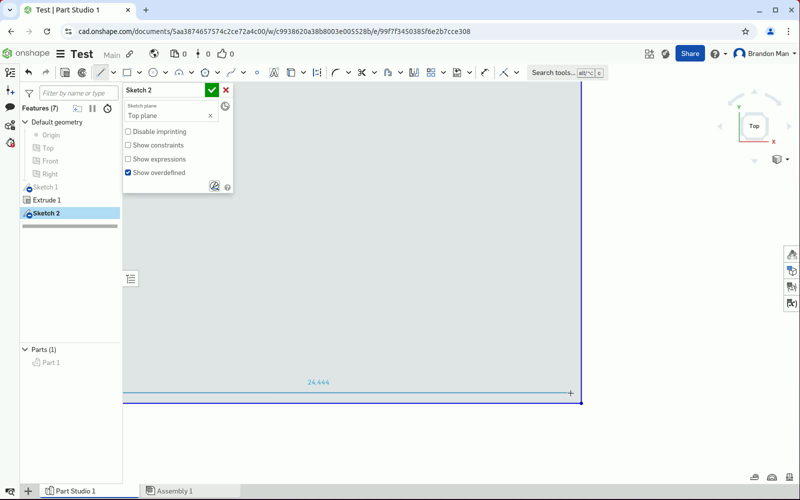
scroll(6)
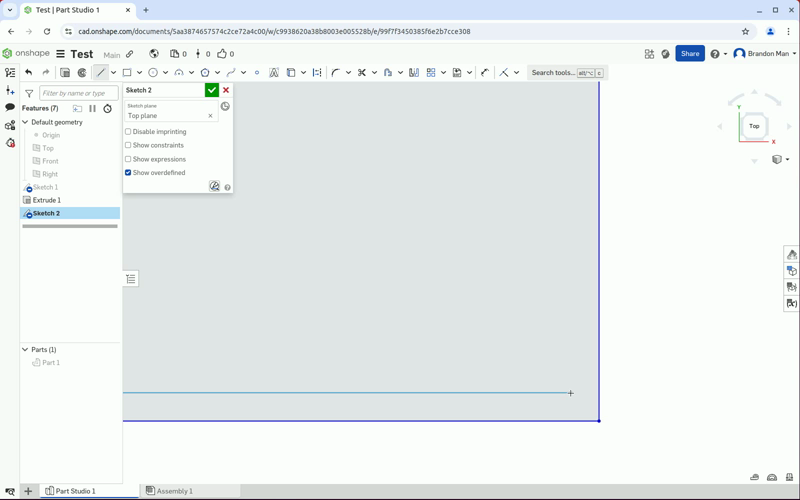
click(570, 392)
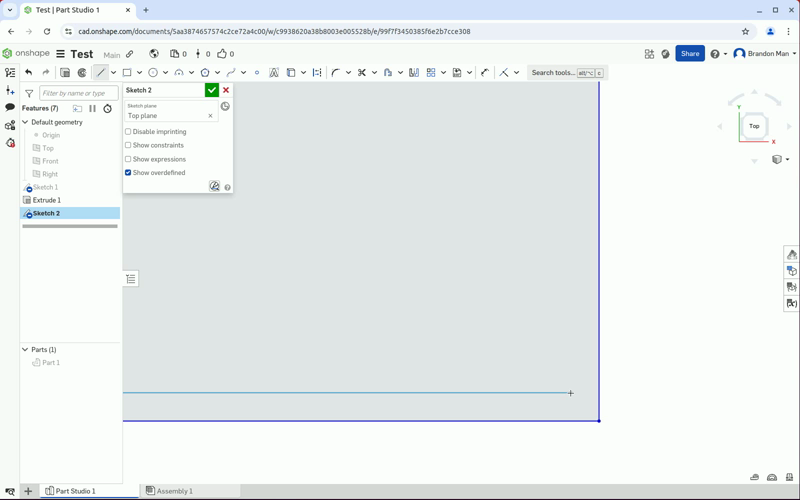
scroll(-6)
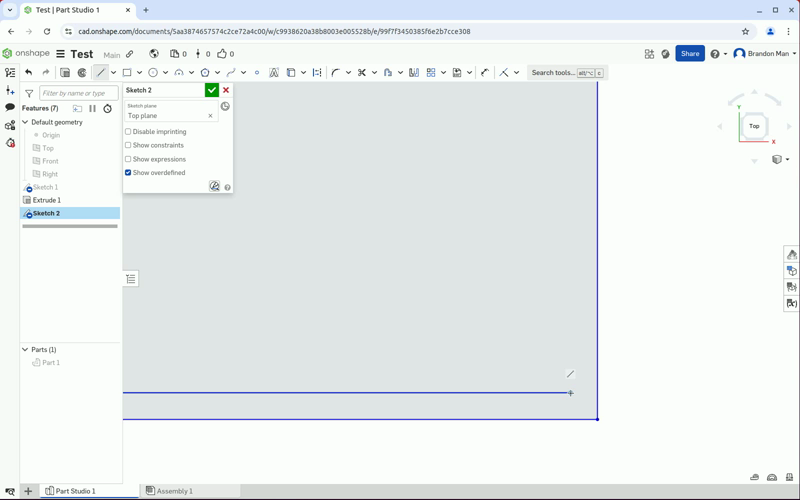
scroll(-6)
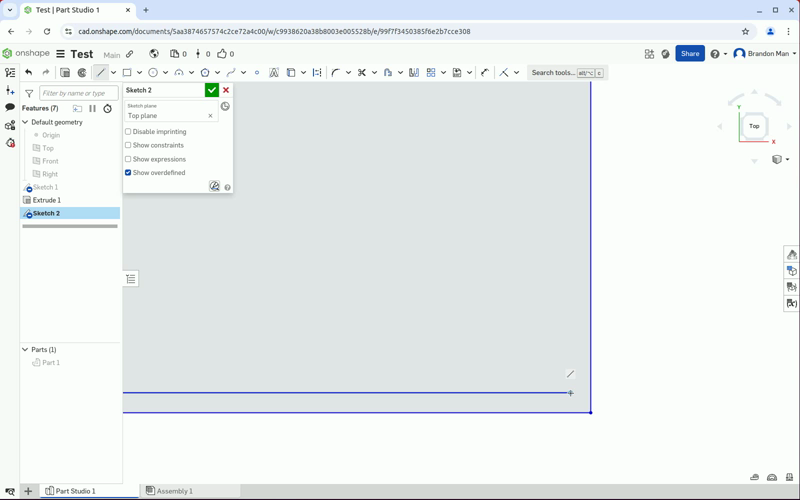
scroll(-6)
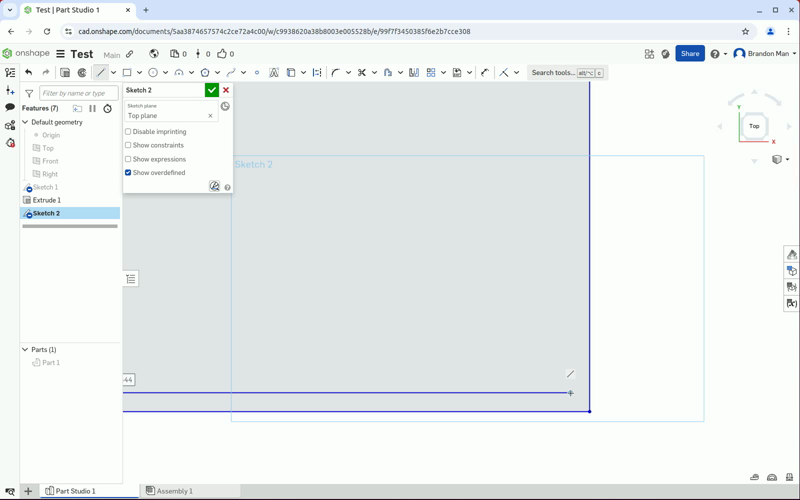
scroll(-6)
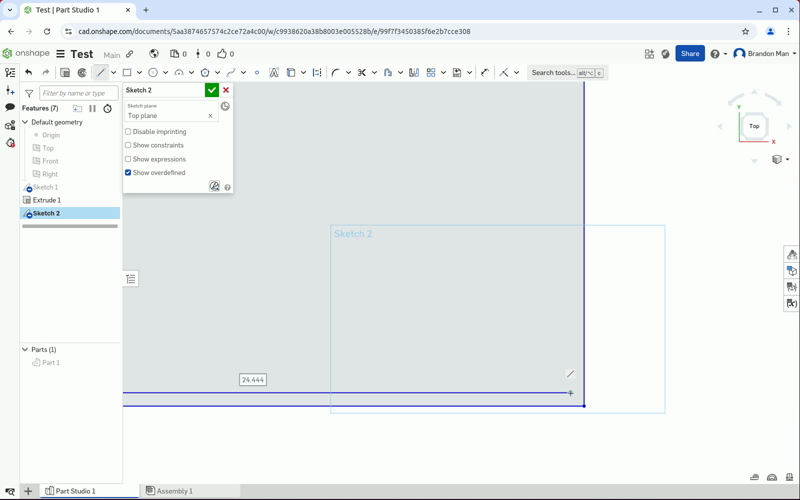
scroll(-6)
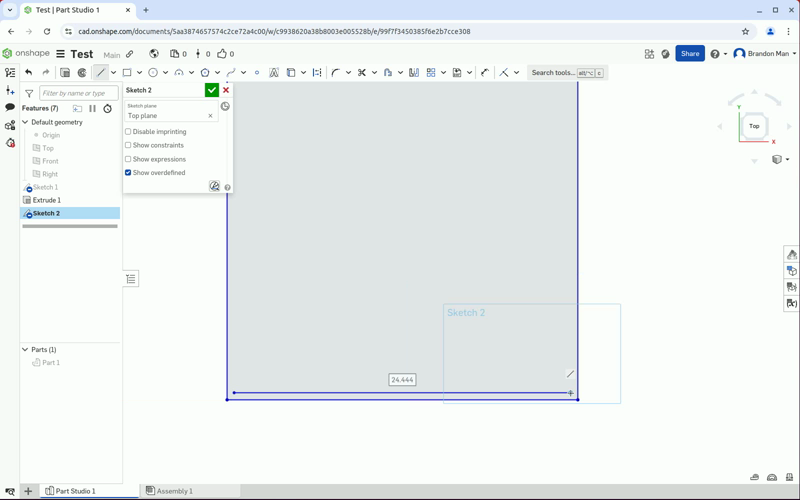
scroll(-6)
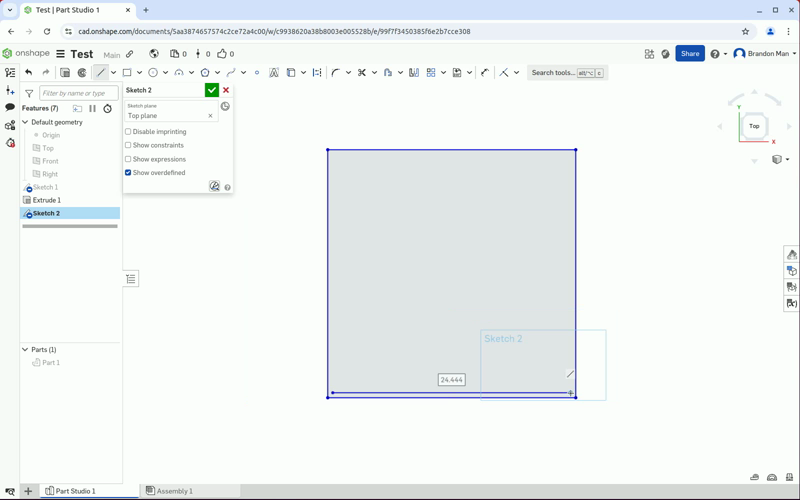
scroll(-6)
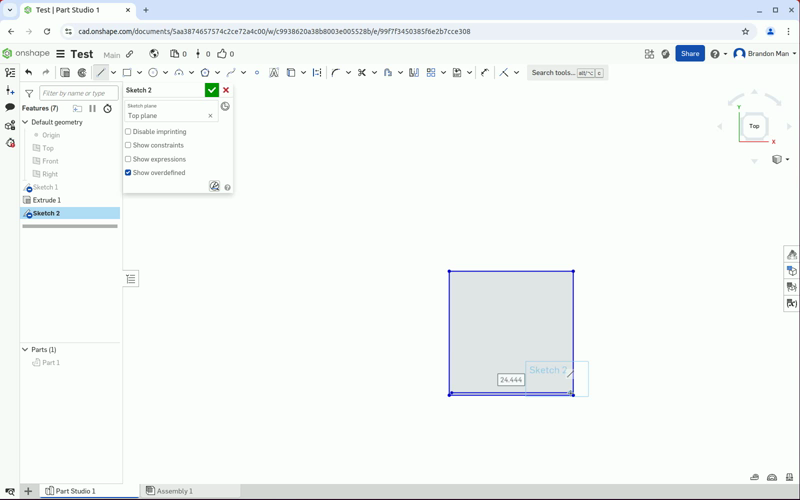
key_up(shift)
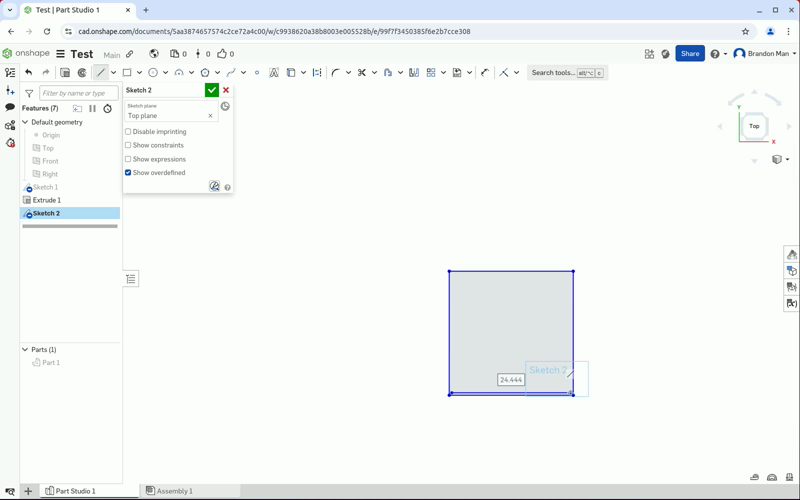
key_down(shift)
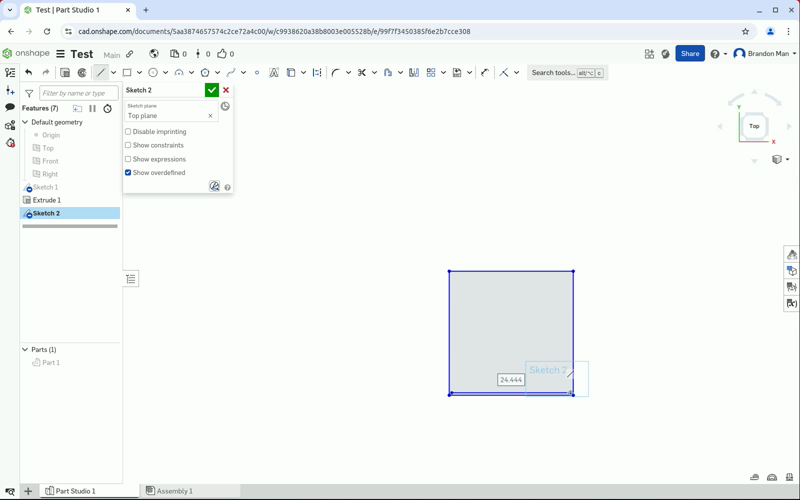
mouse_move(570, 273)
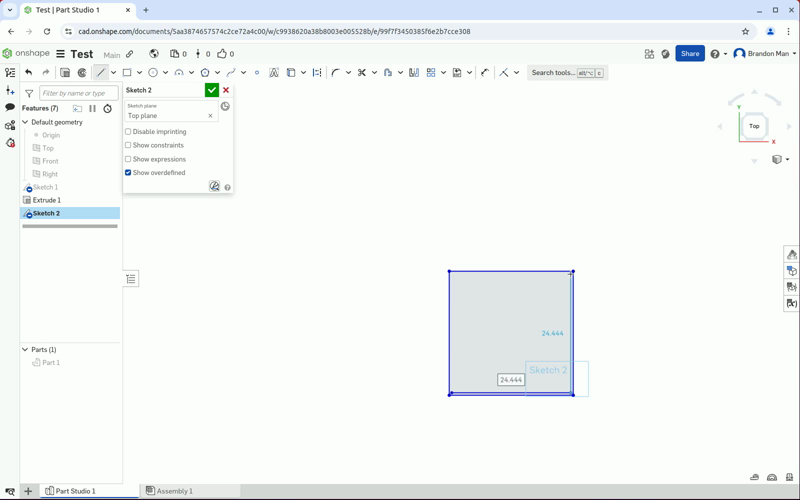
scroll(6)
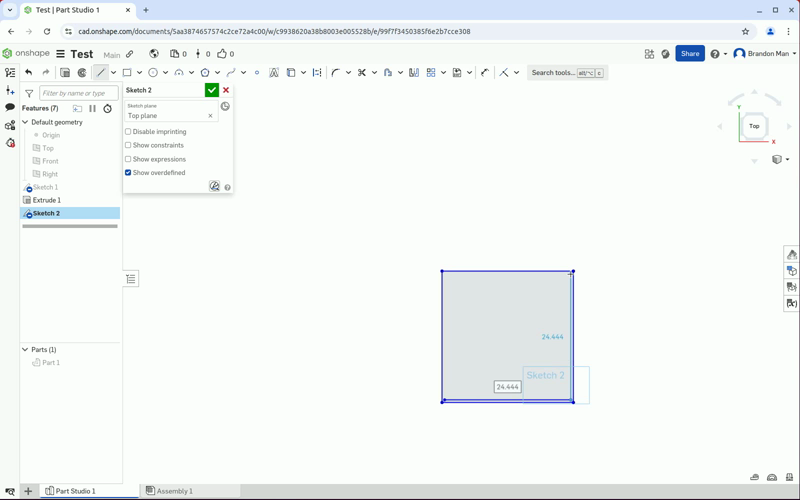
scroll(6)
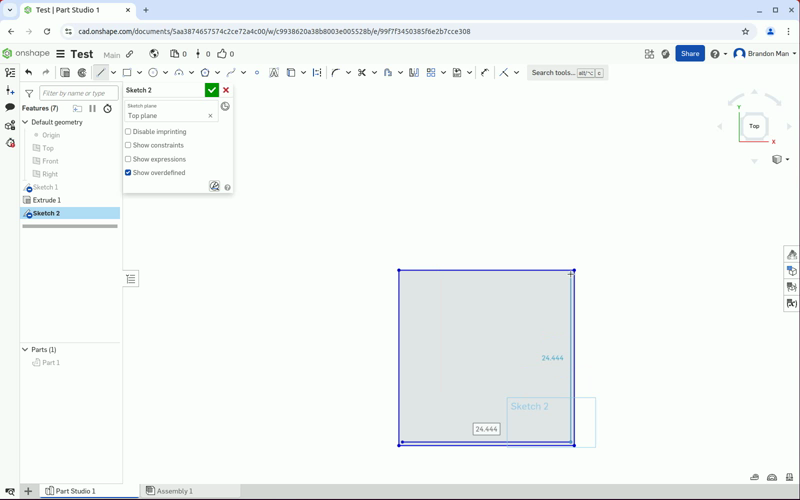
scroll(6)
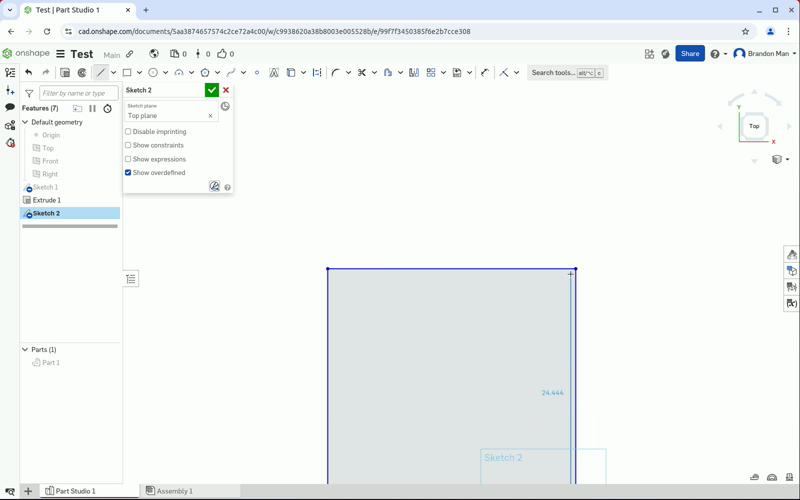
scroll(6)
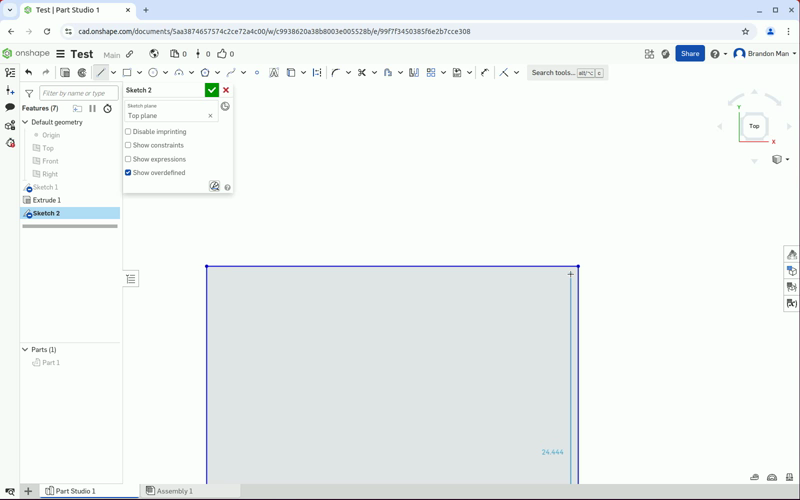
scroll(6)
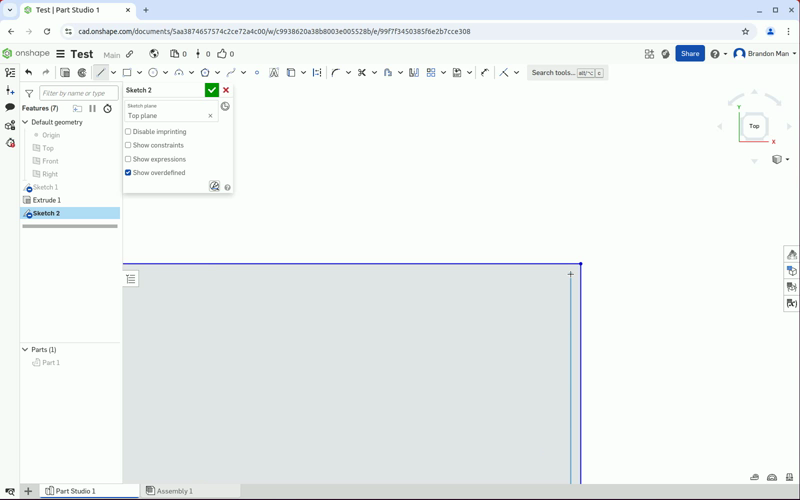
scroll(6)
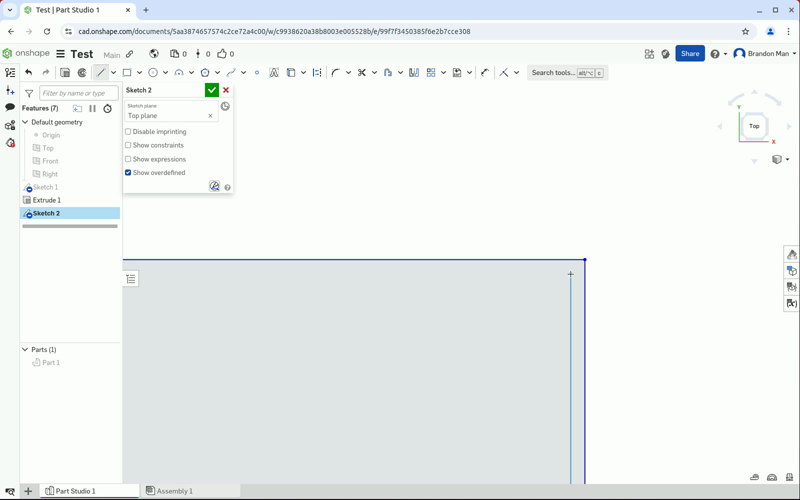
scroll(6)
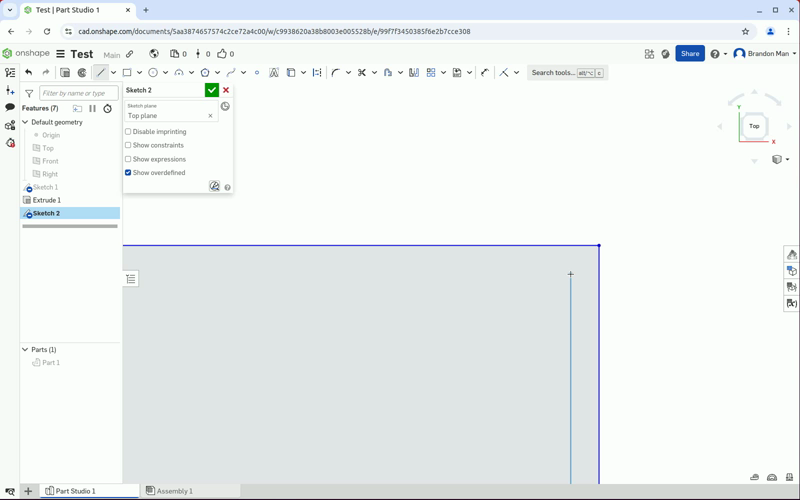
click(570, 273)
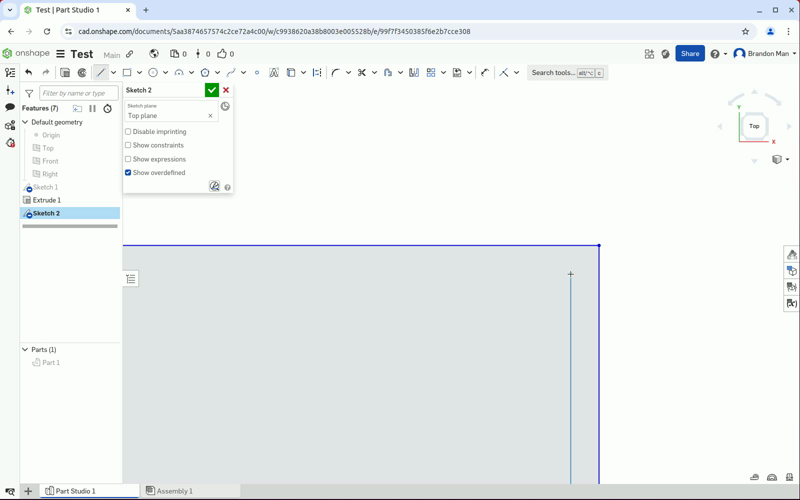
scroll(-6)
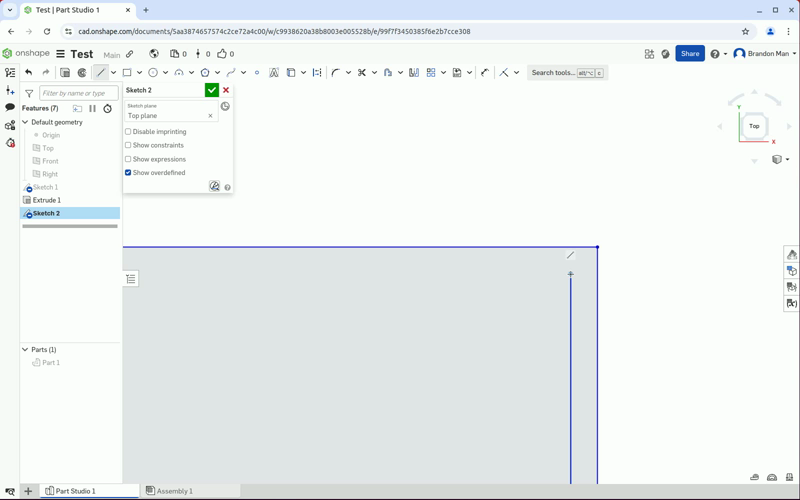
scroll(-6)
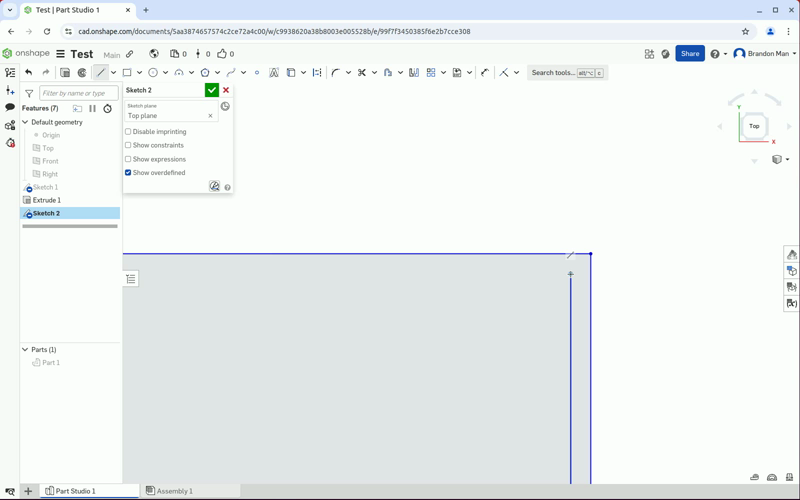
scroll(-6)
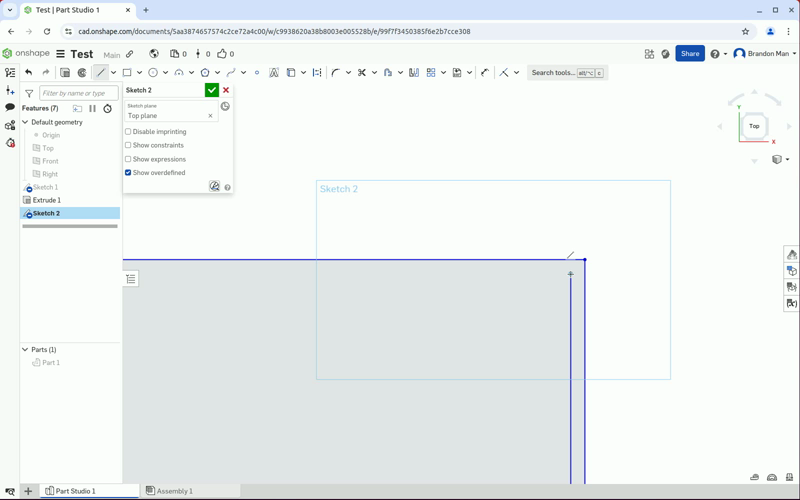
scroll(-6)
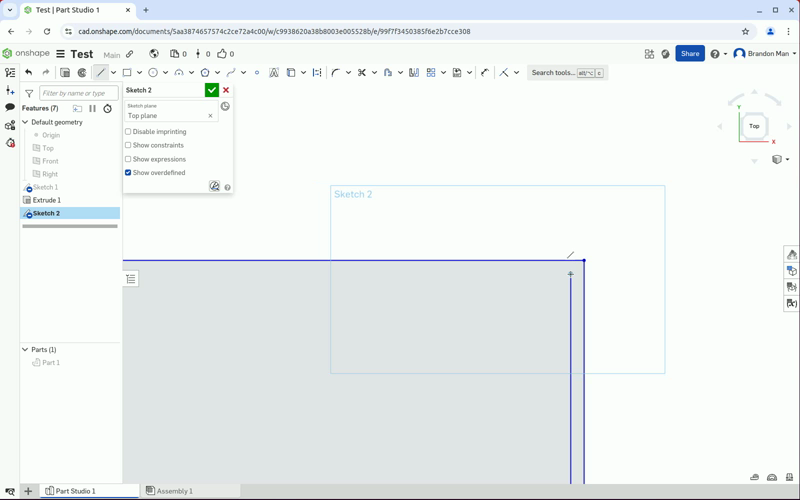
scroll(-6)
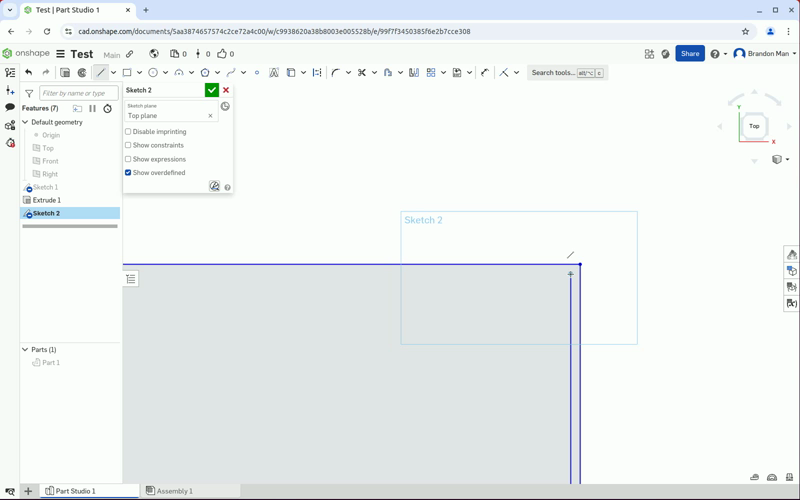
scroll(-6)
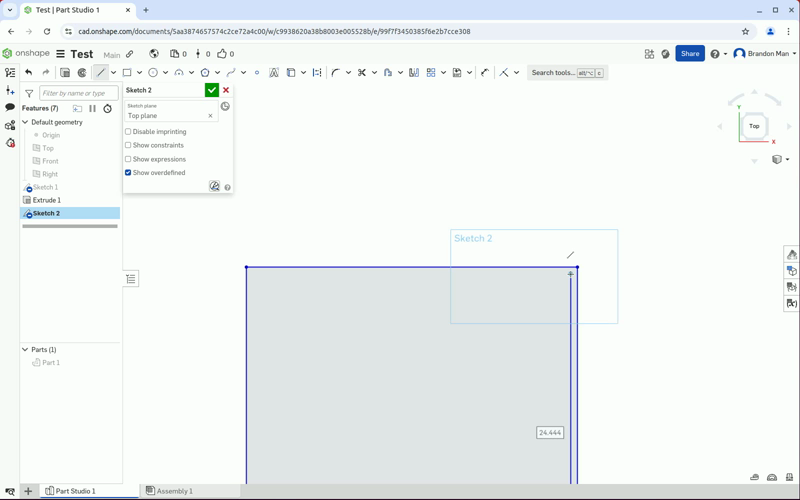
scroll(-6)
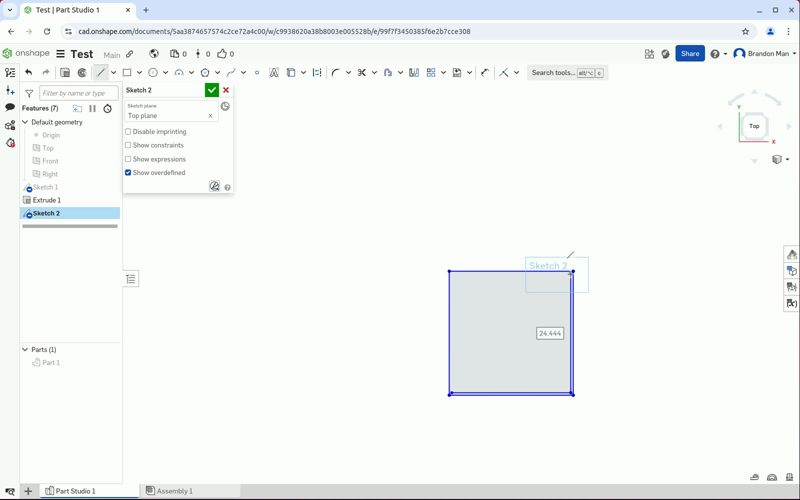
key_up(shift)
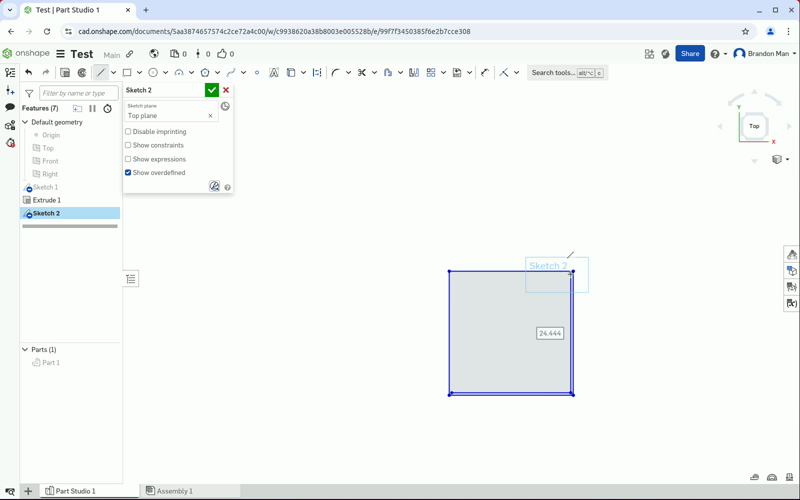
key_down(shift)
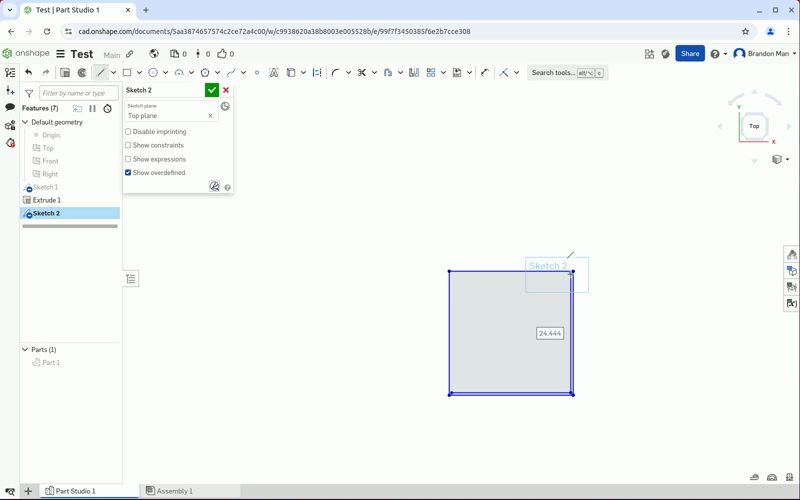
mouse_move(451, 273)
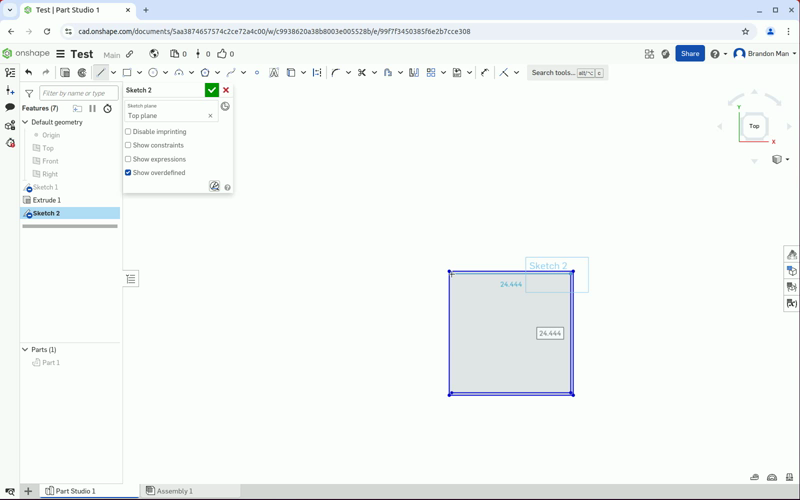
scroll(6)
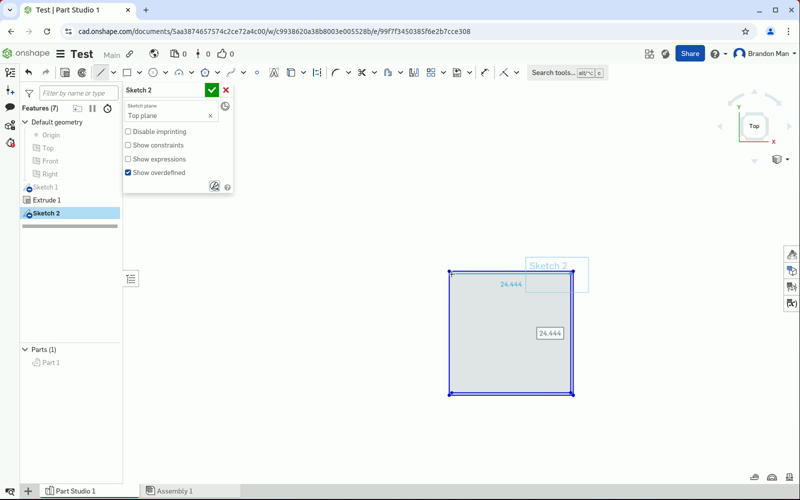
scroll(6)
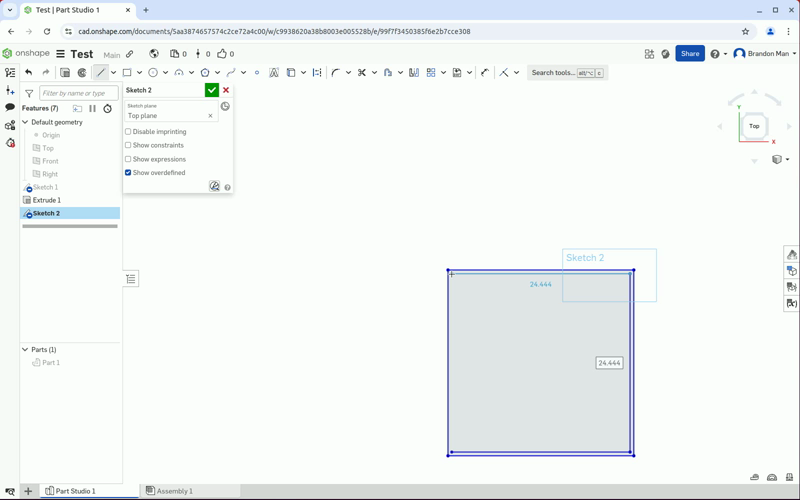
scroll(6)
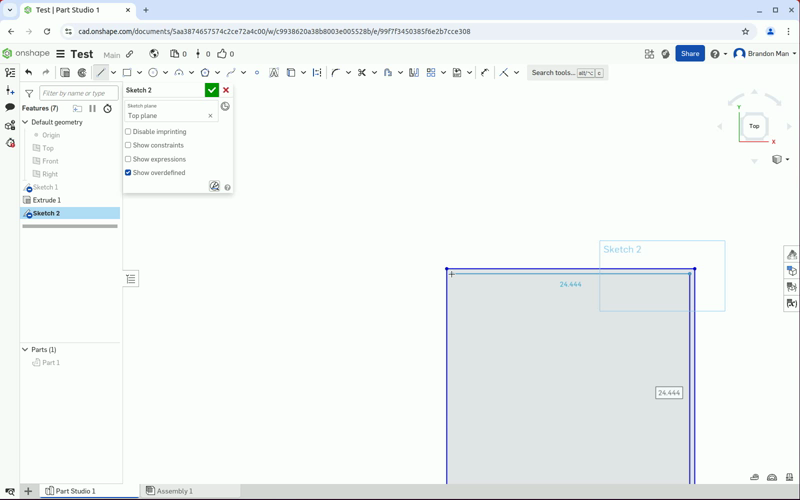
scroll(6)
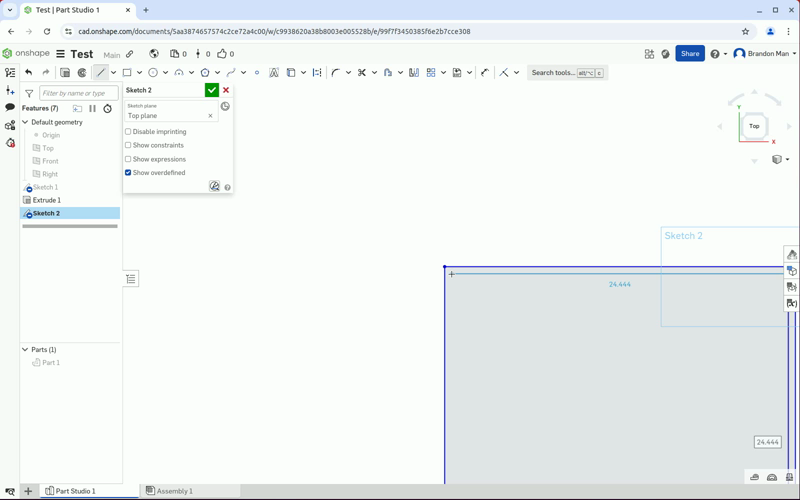
scroll(6)
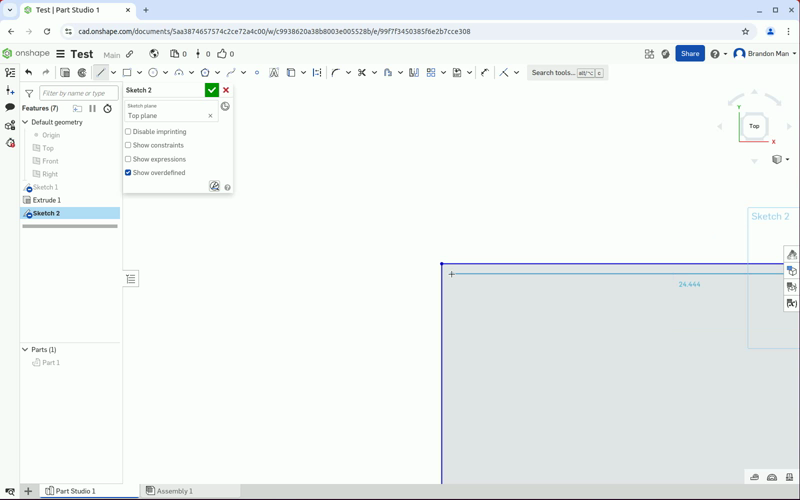
scroll(6)
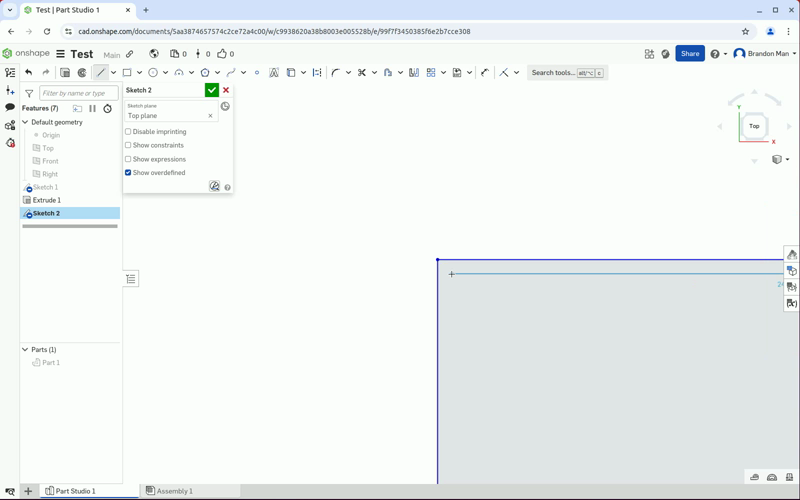
scroll(6)
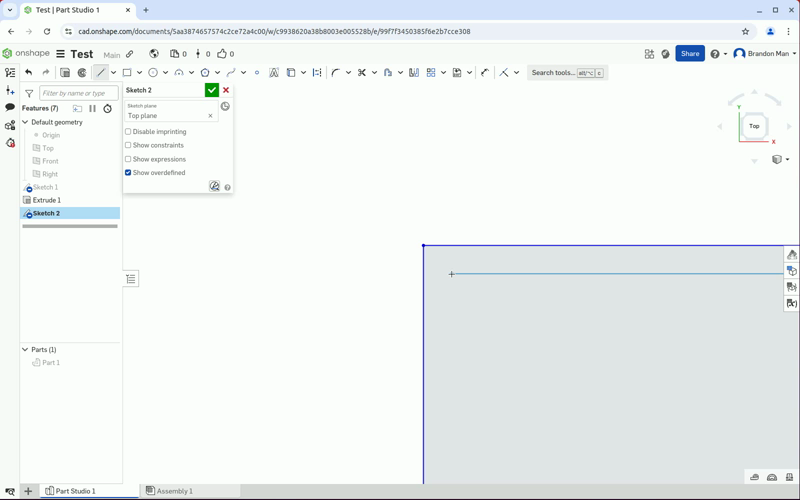
click(451, 273)
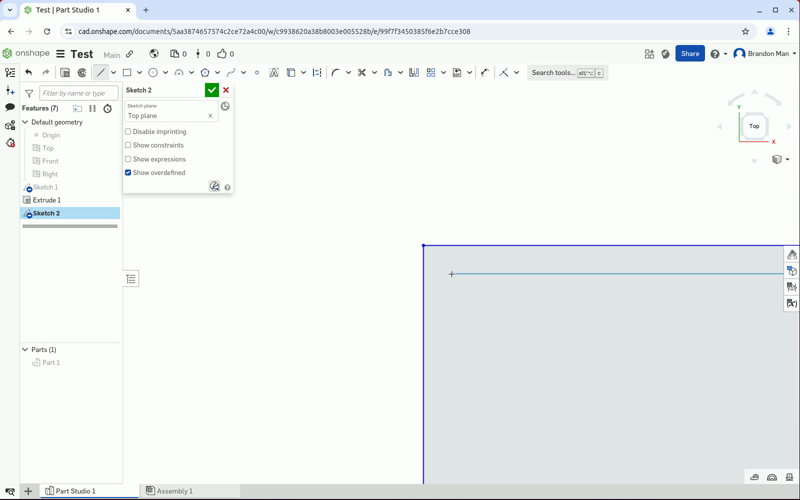
scroll(-6)
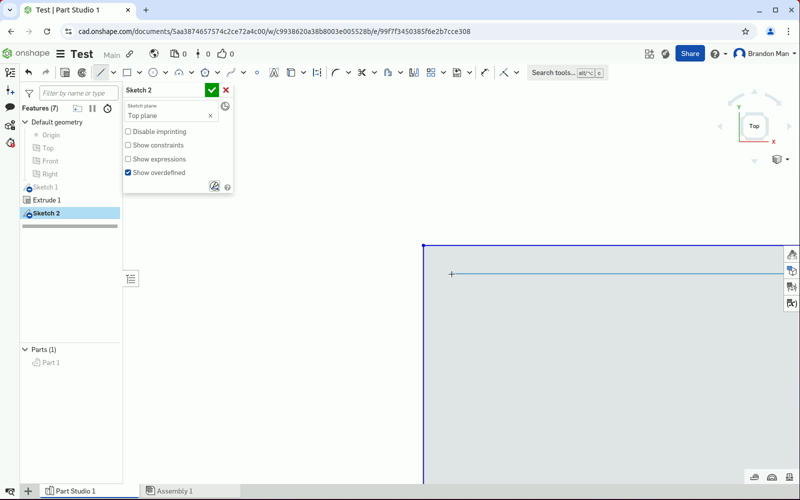
scroll(-6)
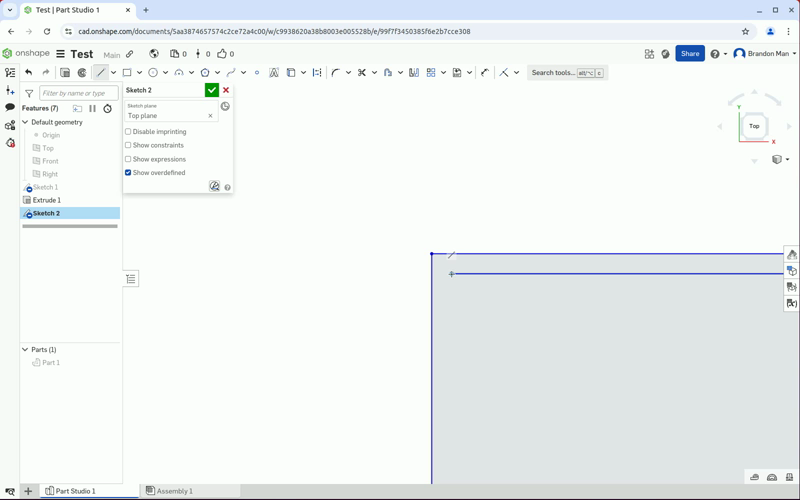
scroll(-6)
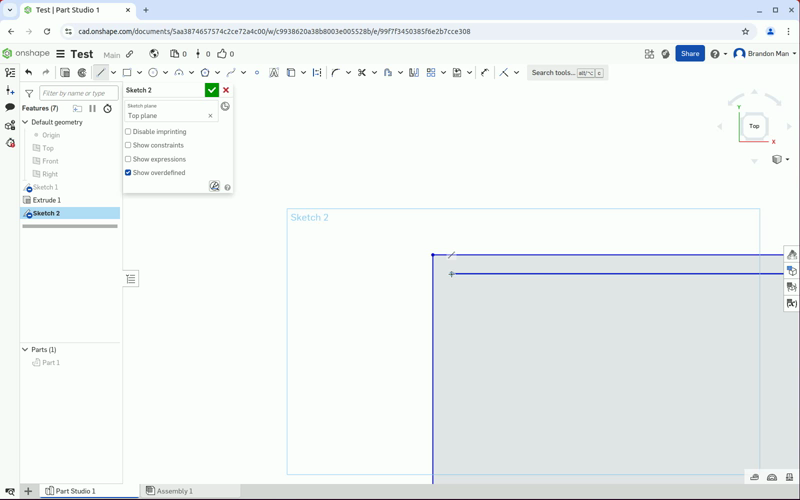
scroll(-6)
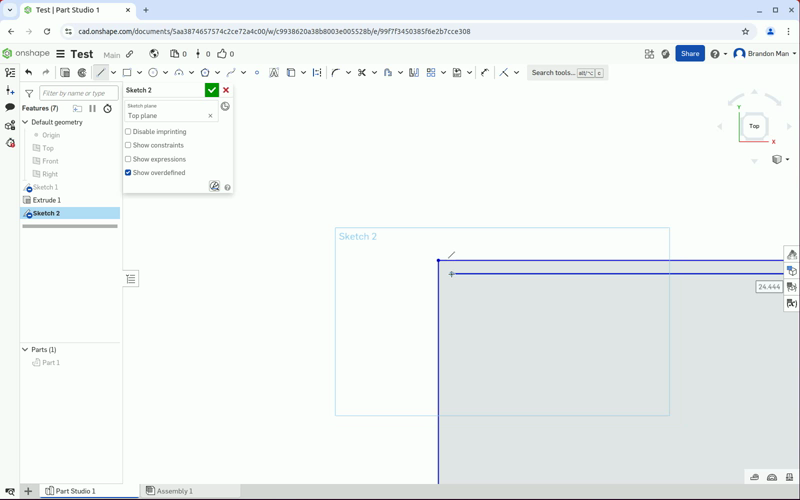
scroll(-6)
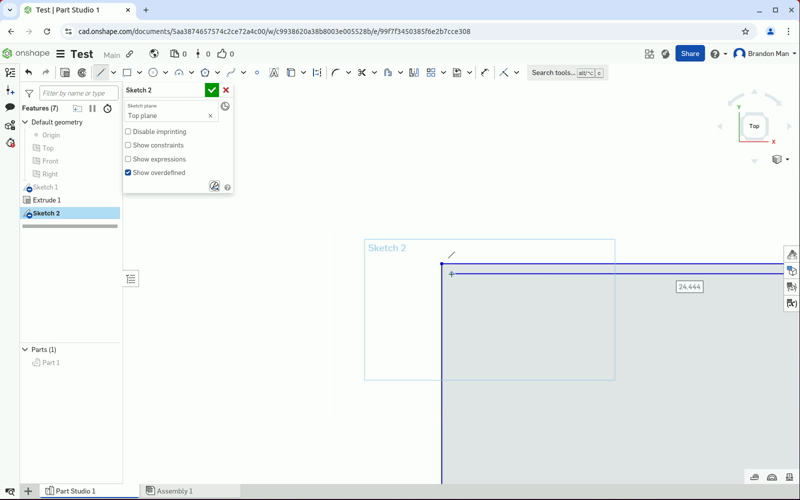
scroll(-6)
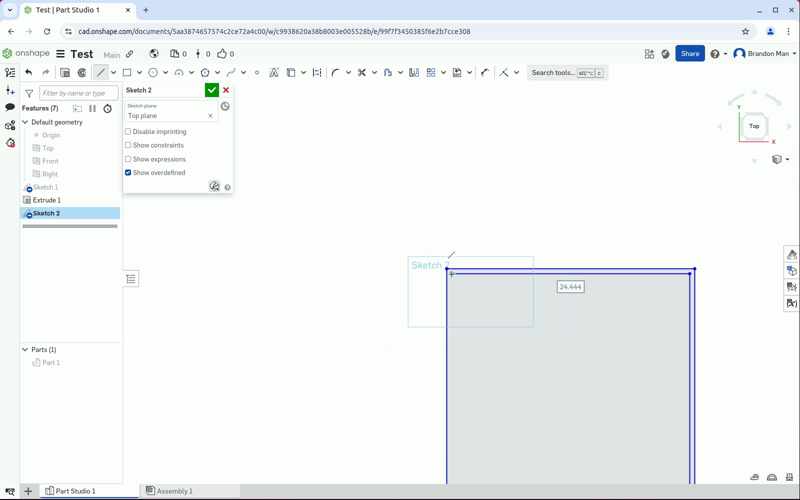
scroll(-6)
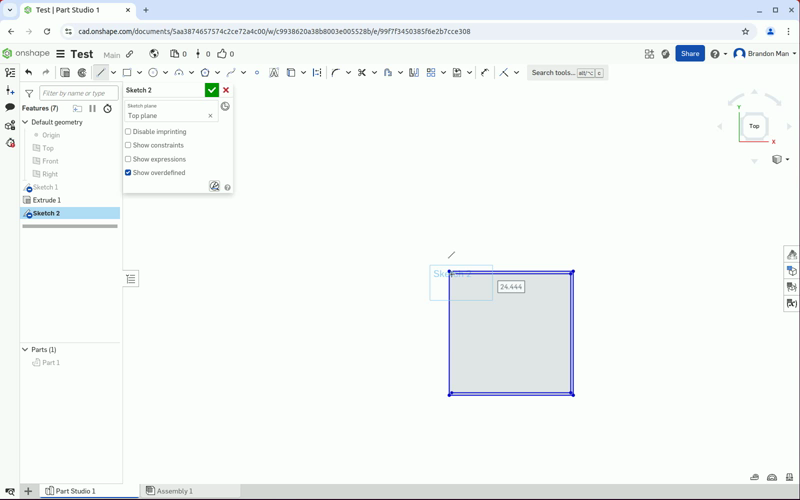
key_up(shift)
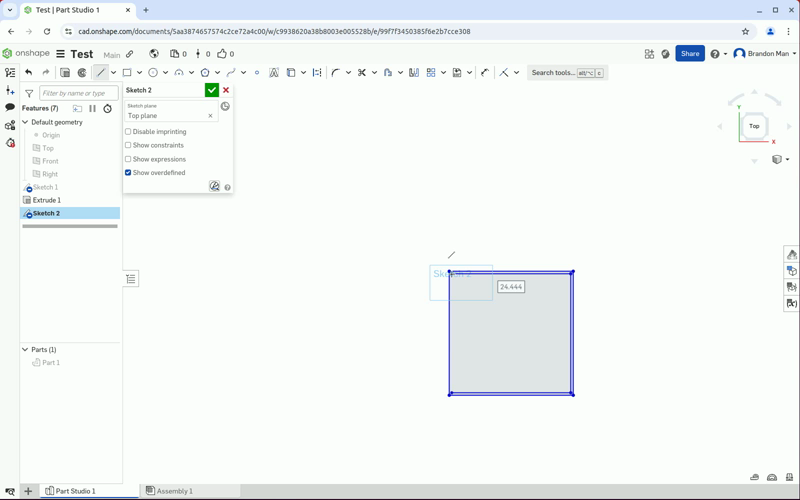
key_down(shift)
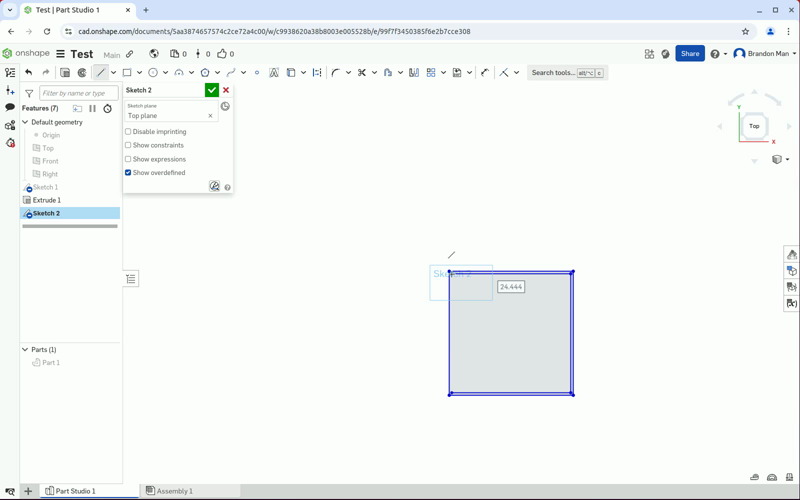
mouse_move(451, 392)
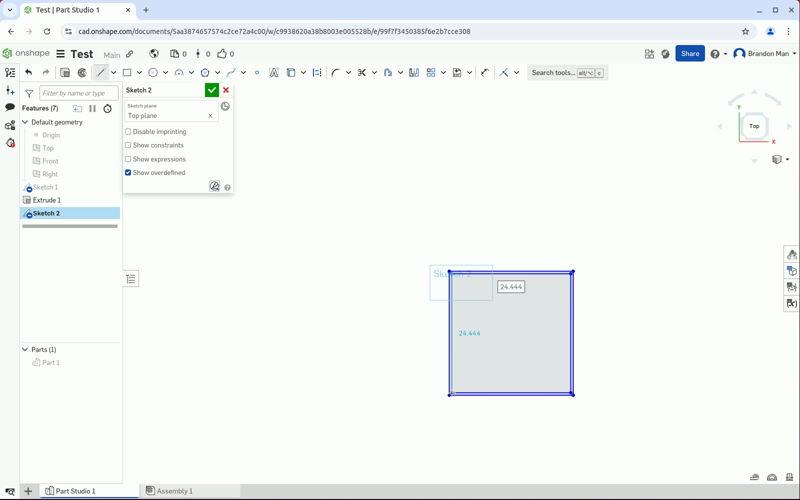
scroll(6)
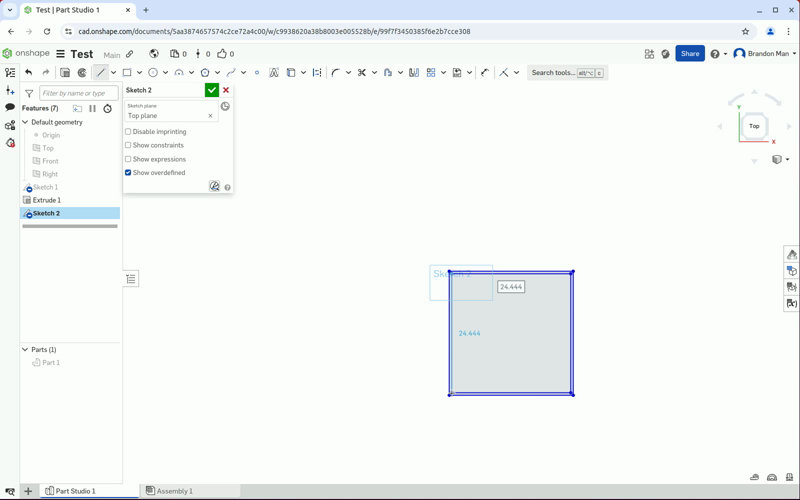
scroll(6)
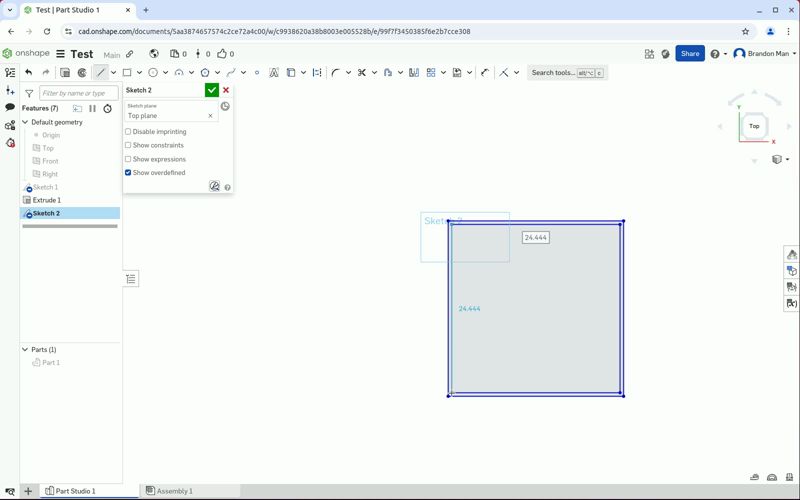
scroll(6)
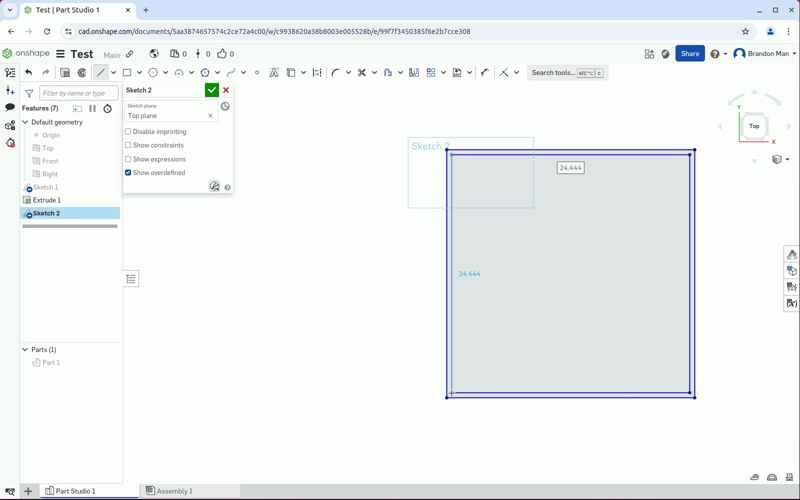
scroll(6)
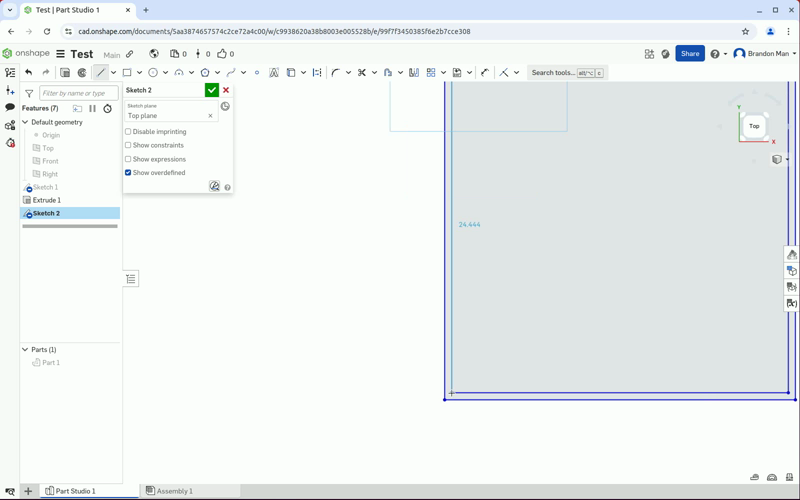
scroll(6)
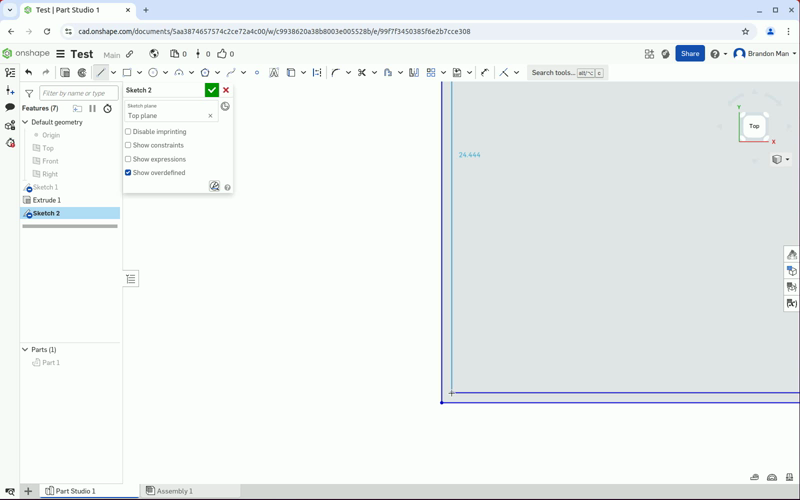
scroll(6)
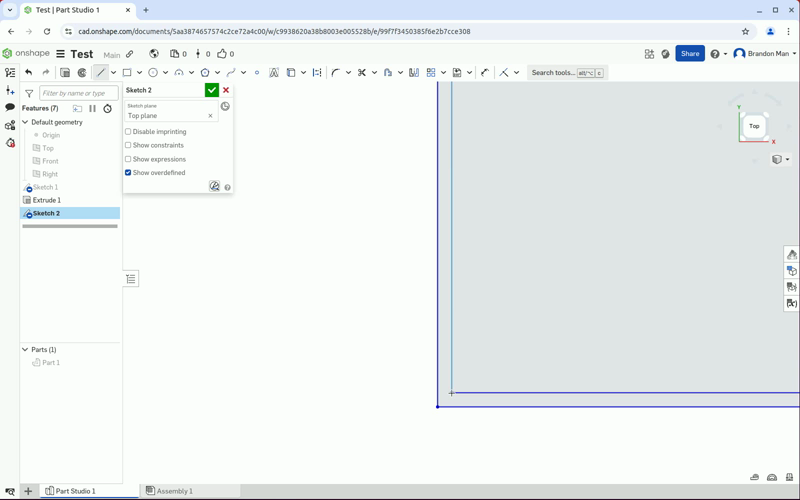
scroll(6)
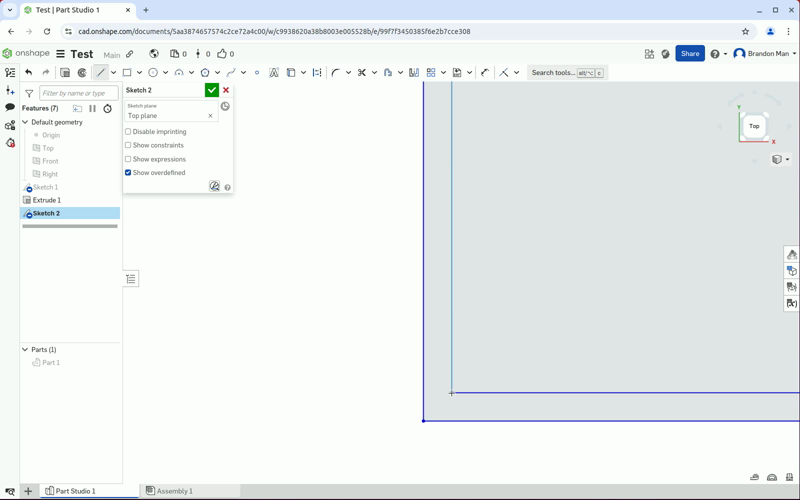
key_up(shift)
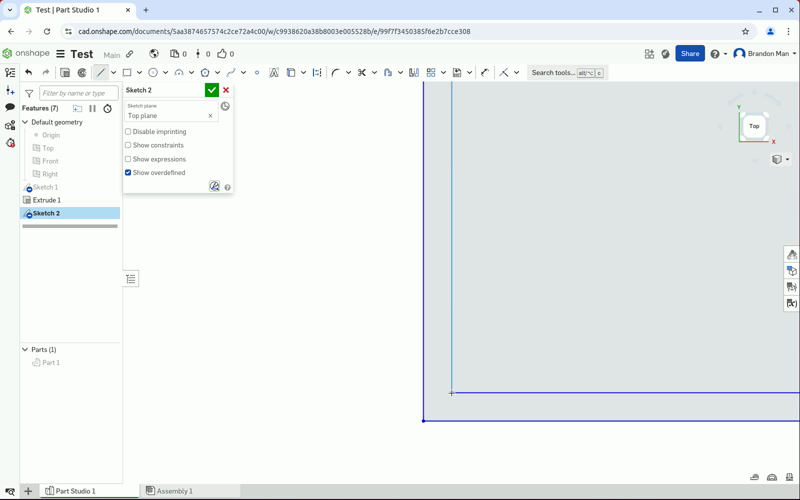
click(451, 392)
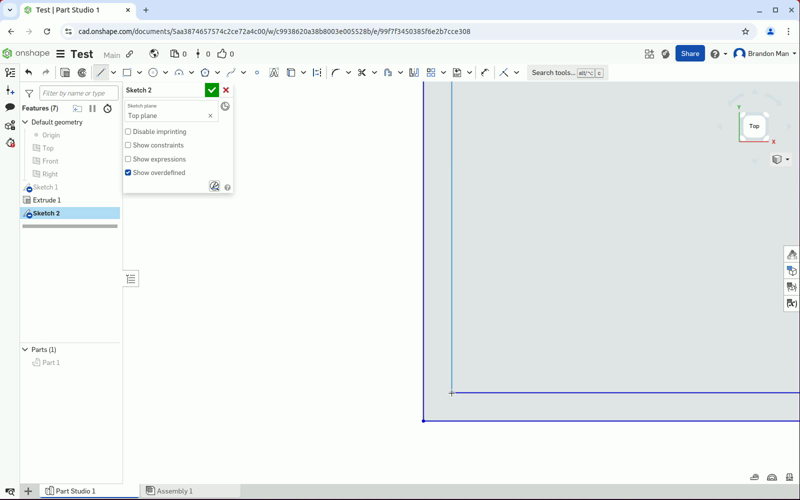
scroll(-6)
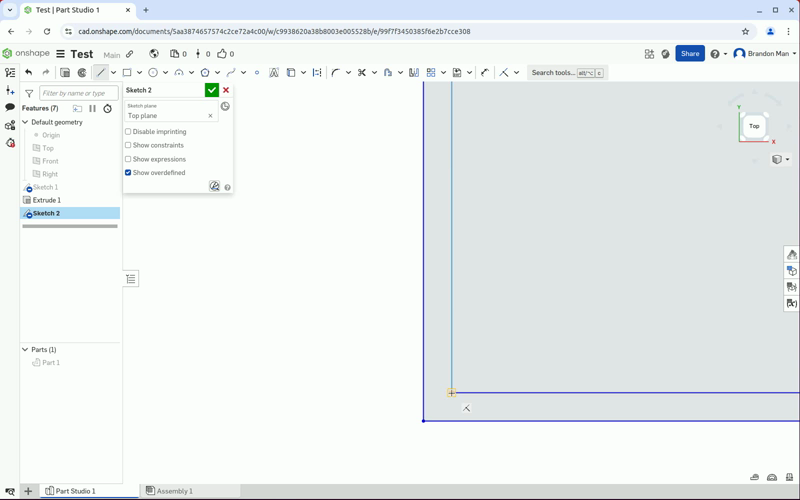
scroll(-6)
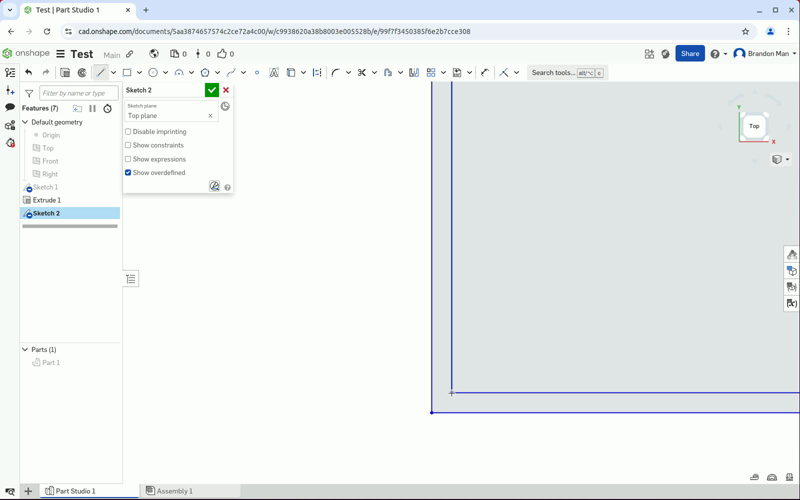
scroll(-6)
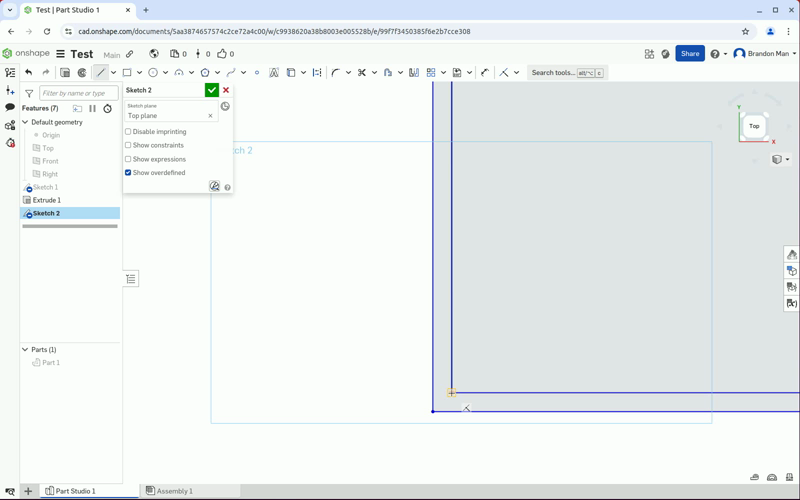
scroll(-6)
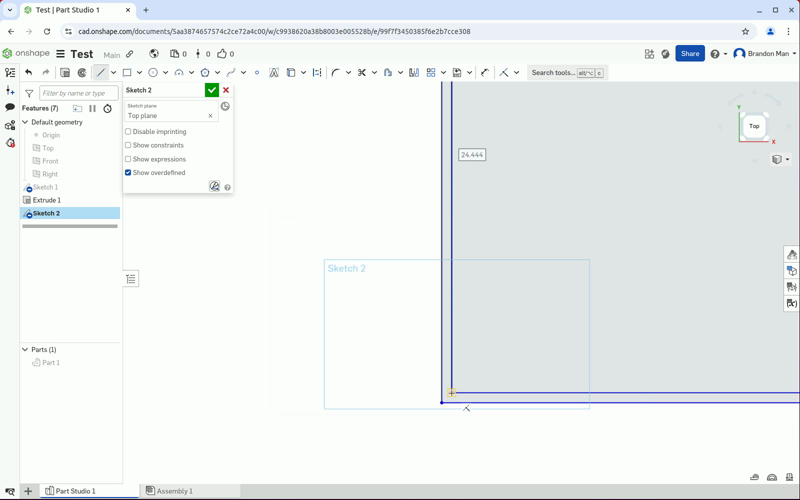
scroll(-6)
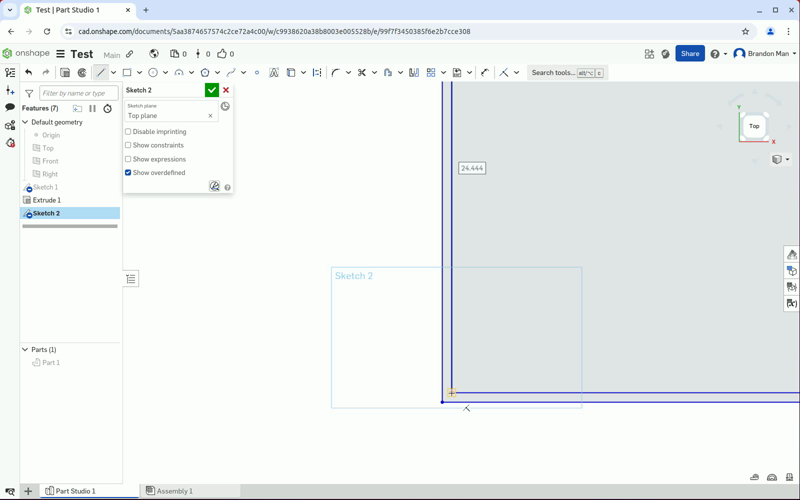
scroll(-6)
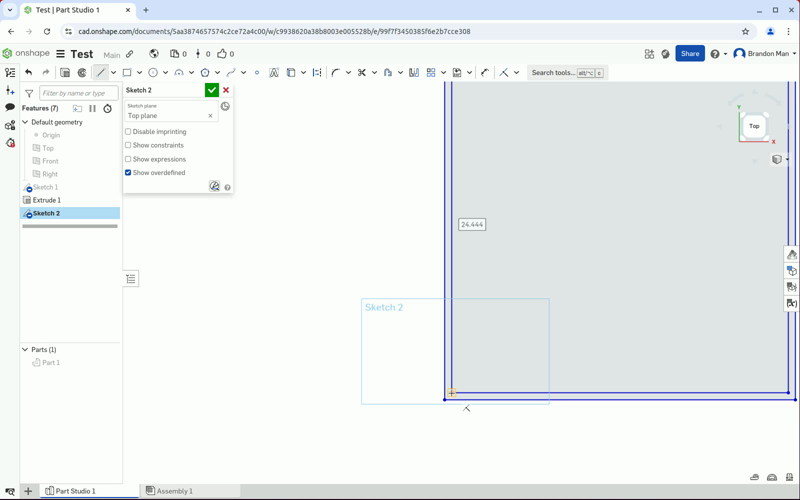
scroll(-6)
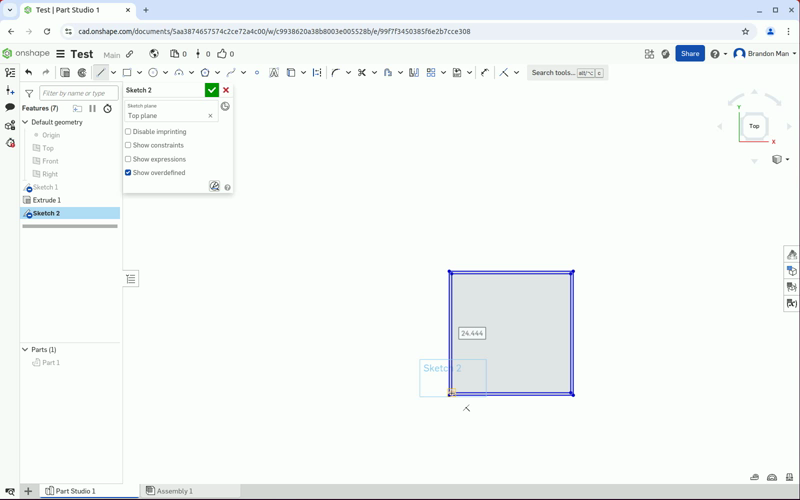
key(esc)
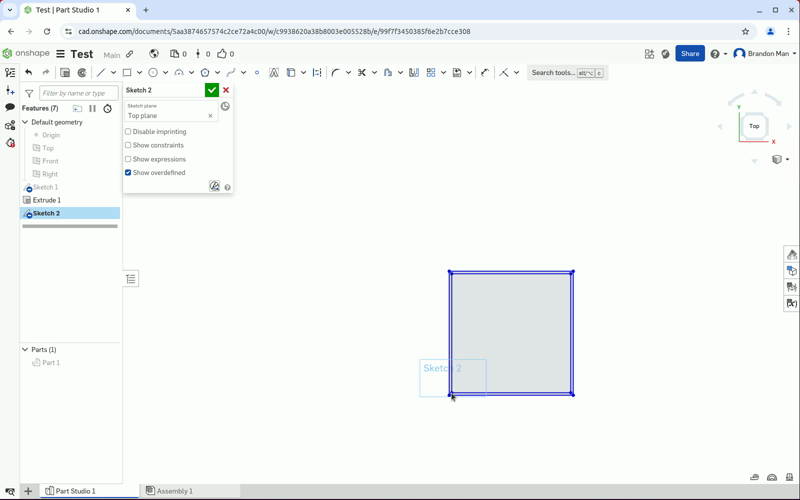
mouse_move(449, 310)
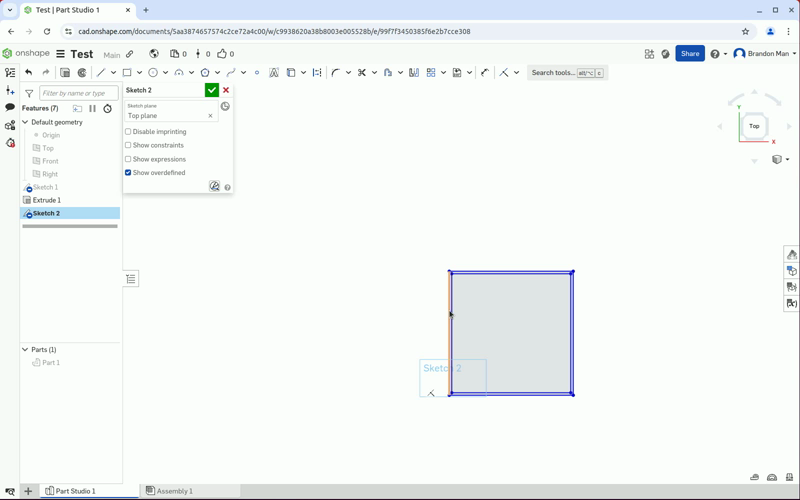
scroll(6)
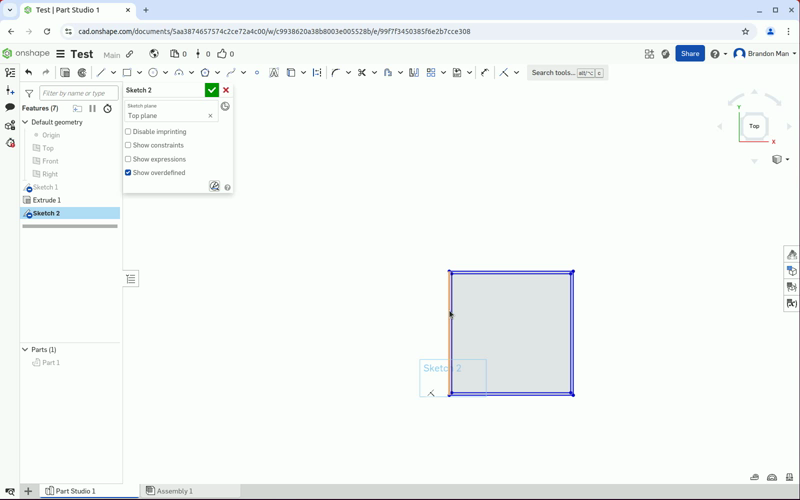
scroll(6)
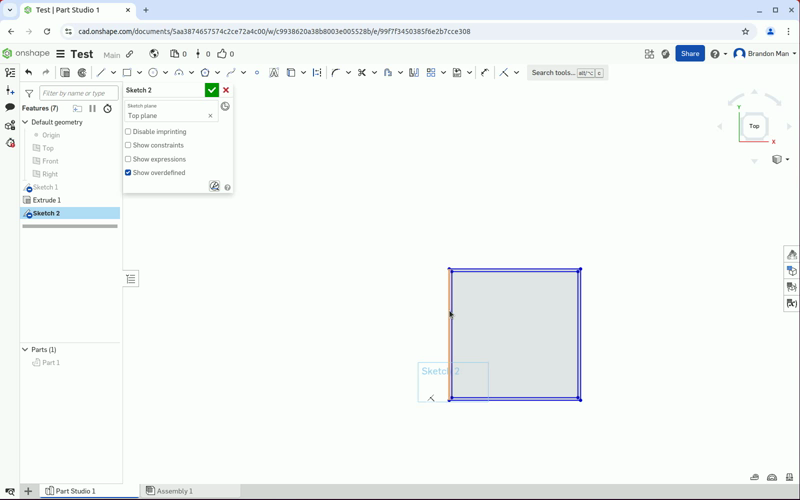
scroll(6)
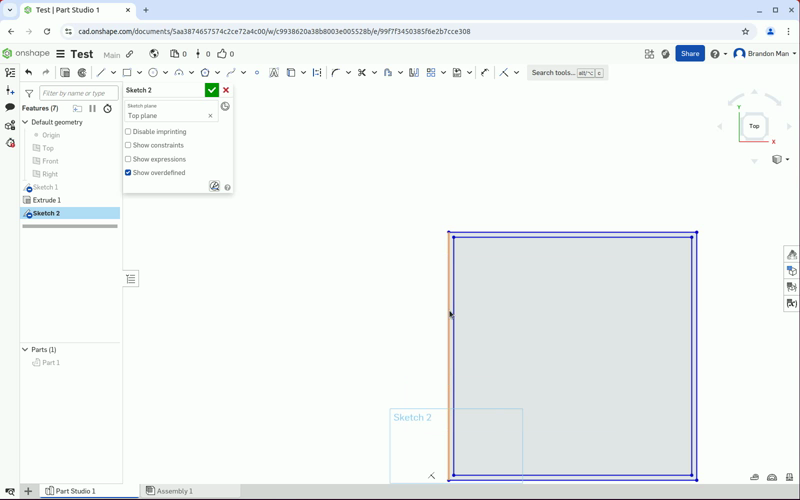
scroll(6)
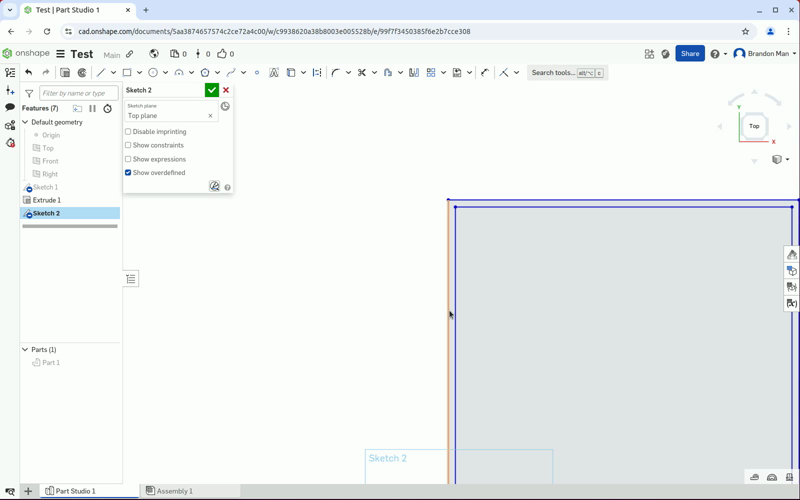
scroll(6)
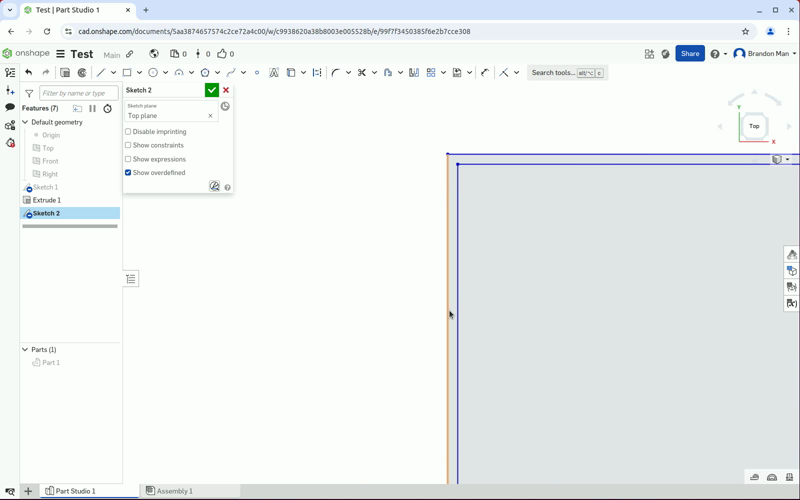
scroll(6)
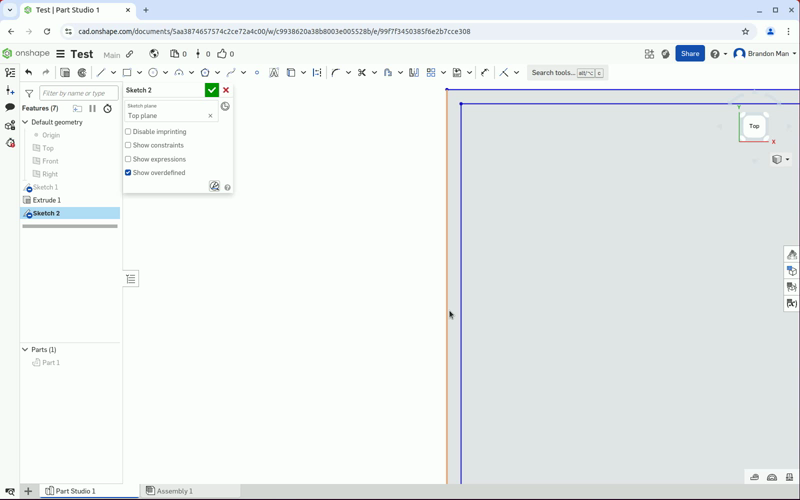
scroll(6)
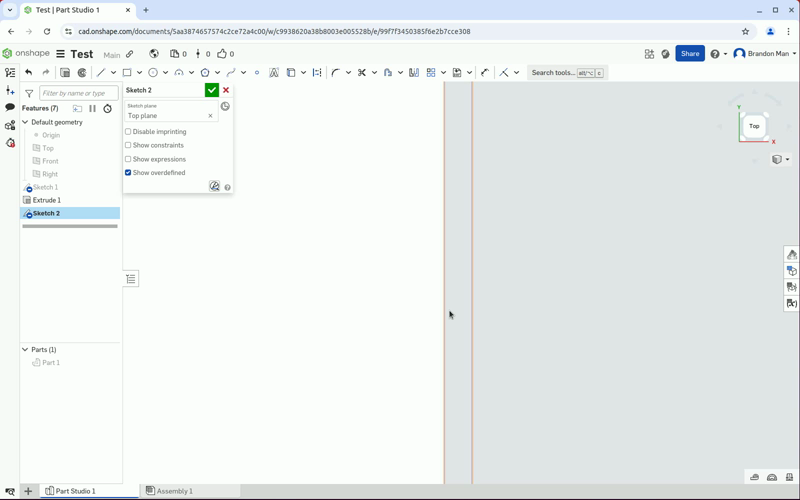
click(449, 310)
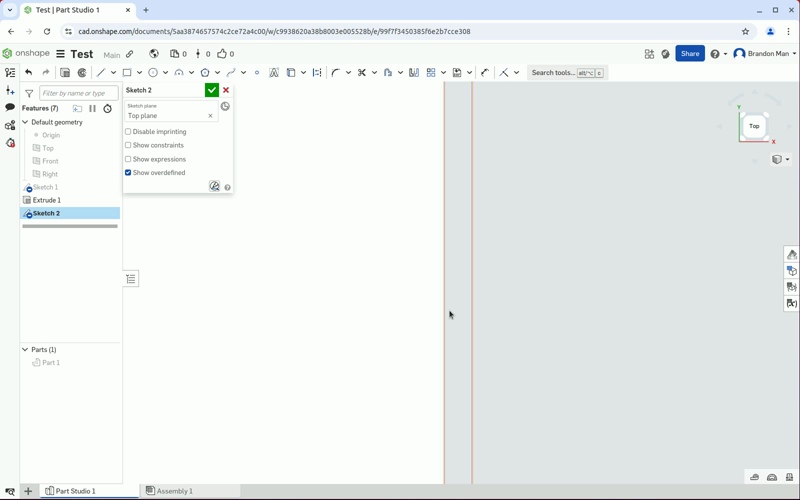
scroll(-6)
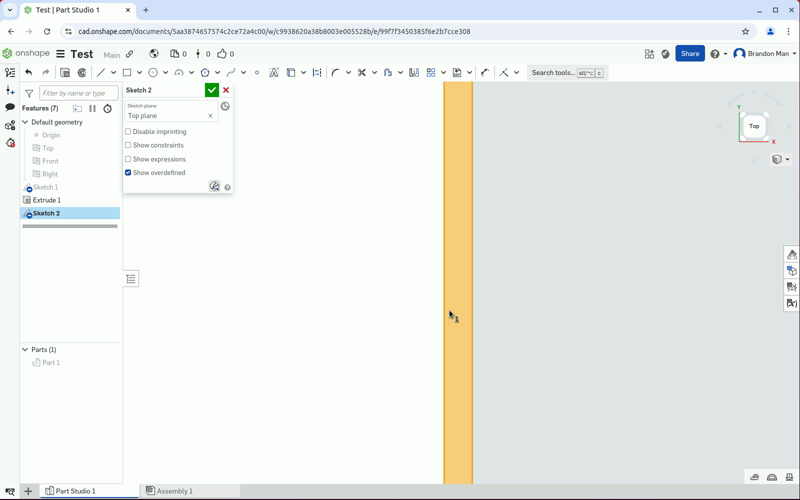
scroll(-6)
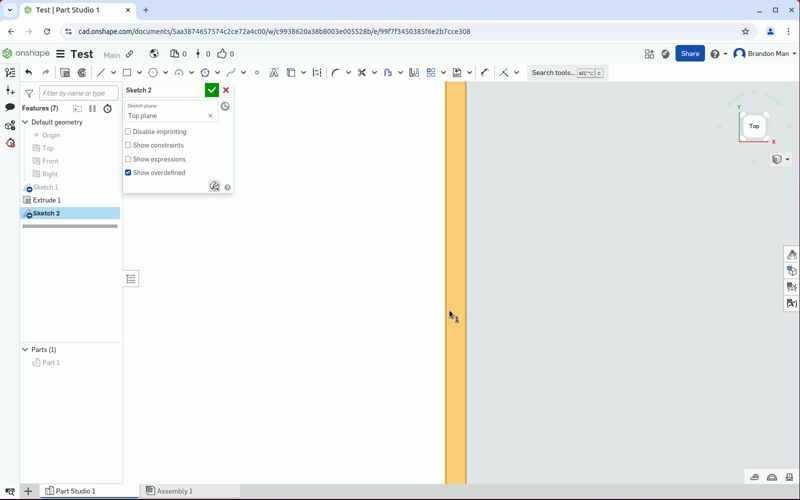
scroll(-6)
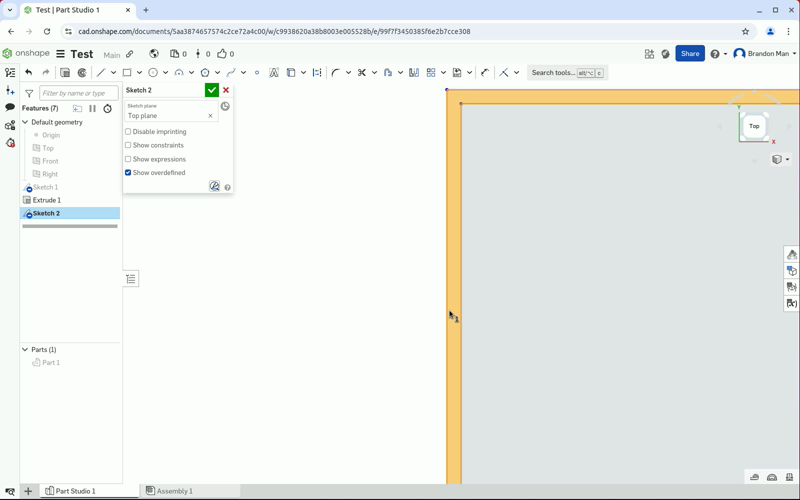
scroll(-6)
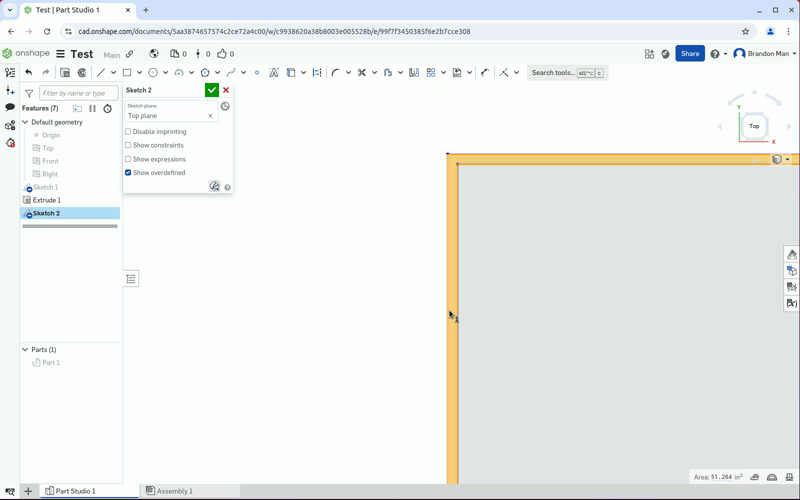
scroll(-6)
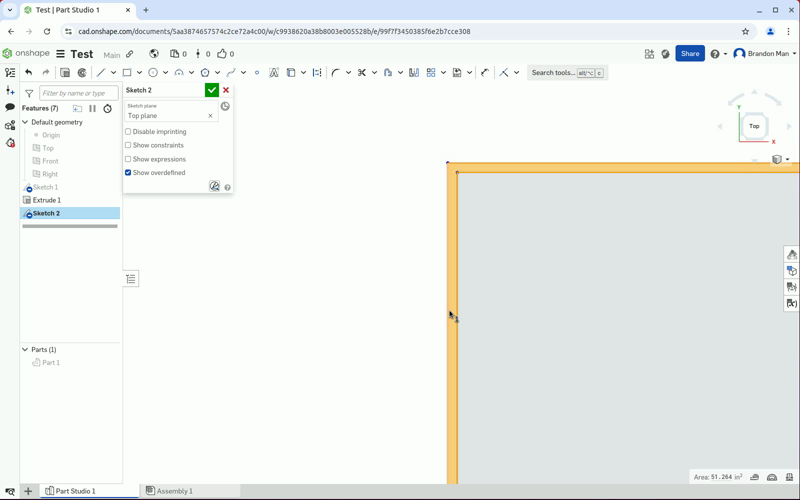
scroll(-6)
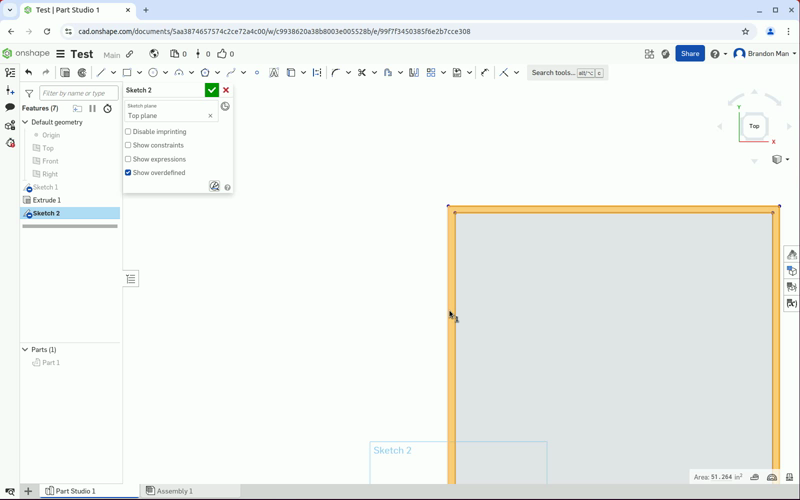
scroll(-6)
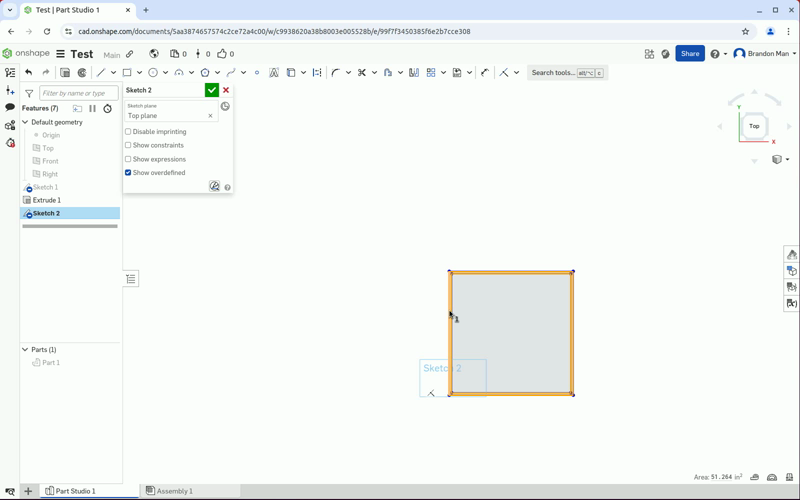
mouse_move(73, 352)
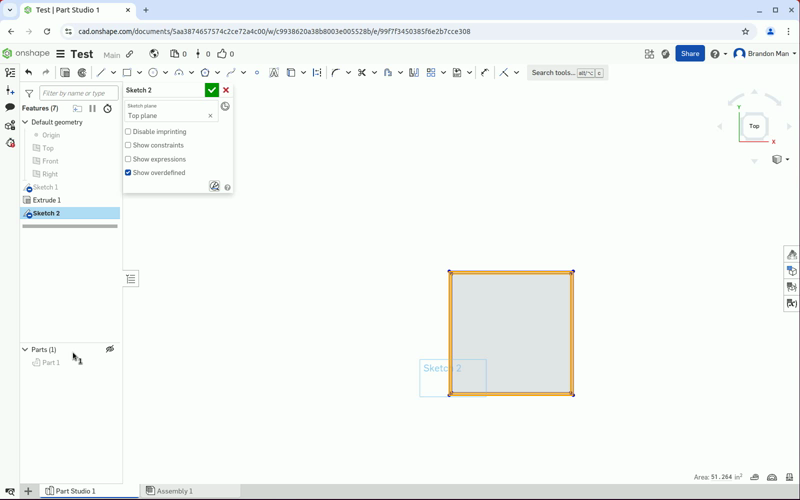
key(shift+y)
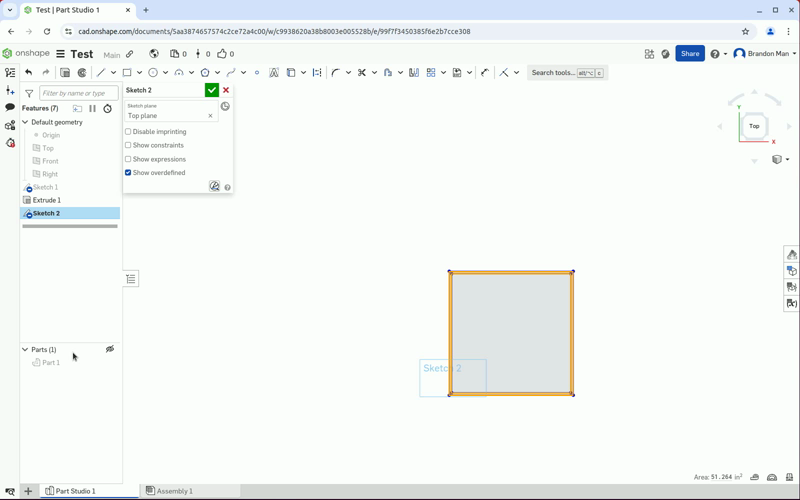
key(shift+e)
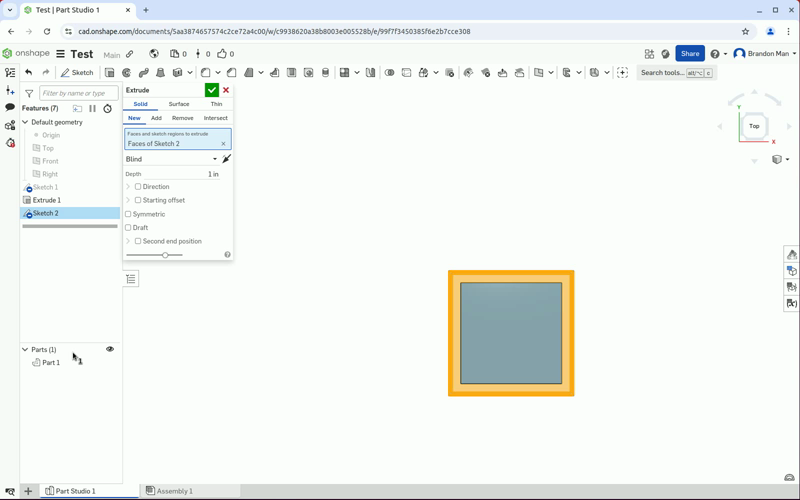
mouse_move(143, 106)
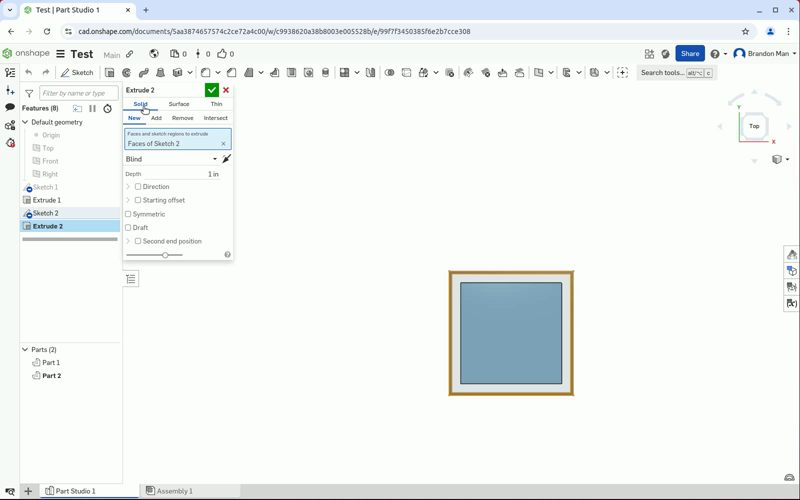
click(143, 106)
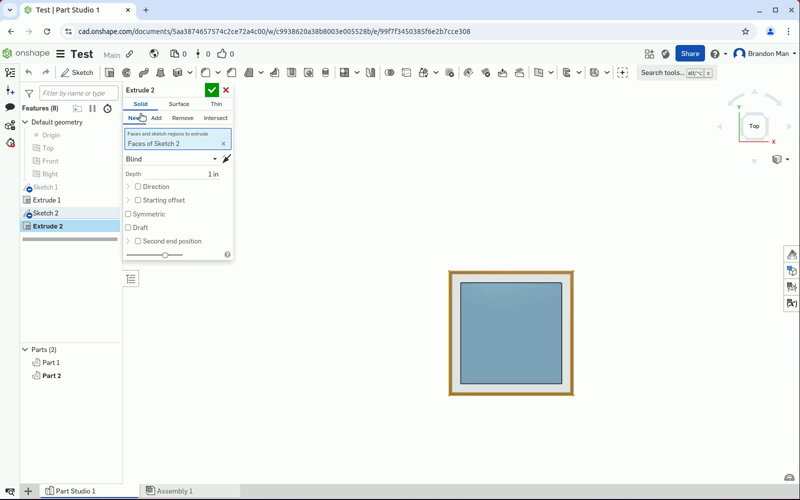
mouse_move(137, 120)
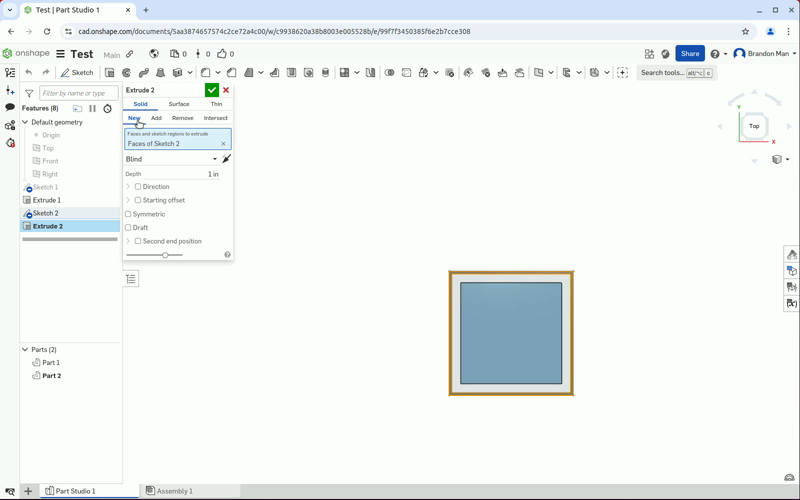
click(137, 120)
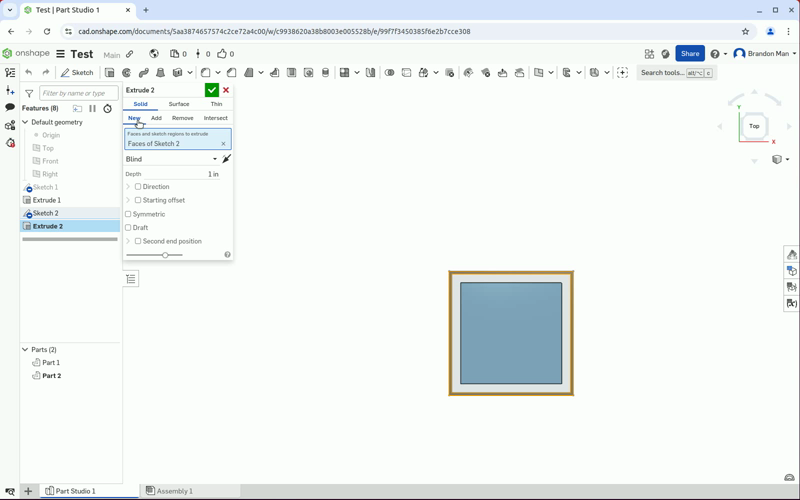
key(tab, 4)
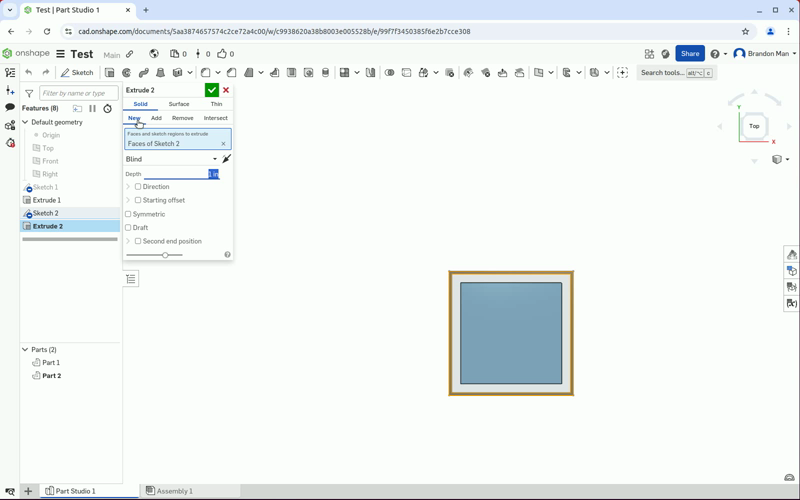
text(20.701)
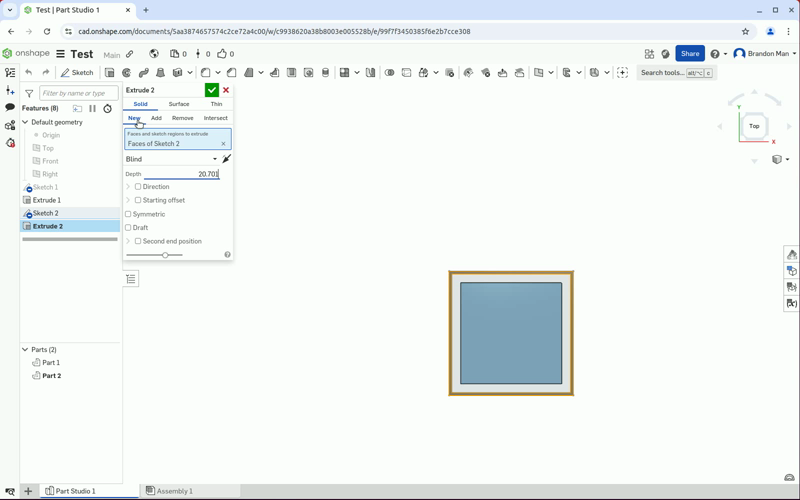
key(enter)
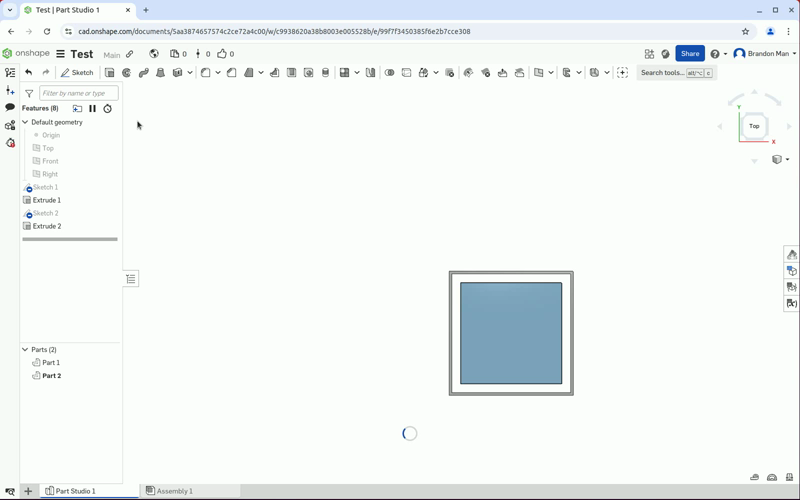
key(shift+h)
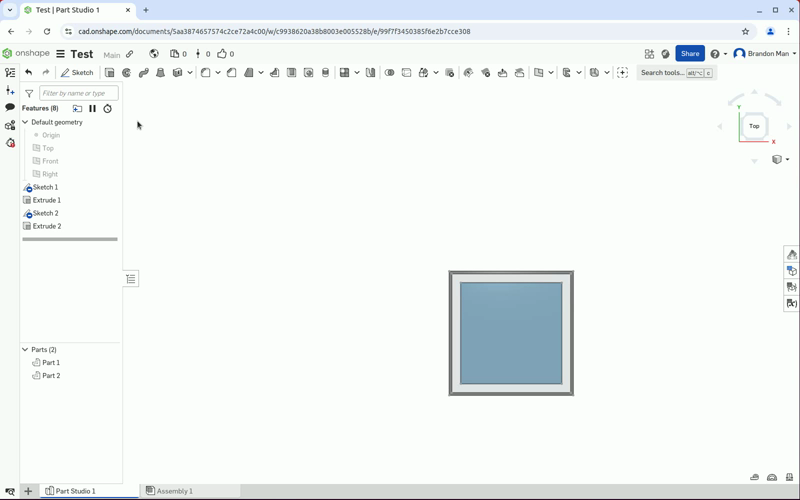
key(shift+h)
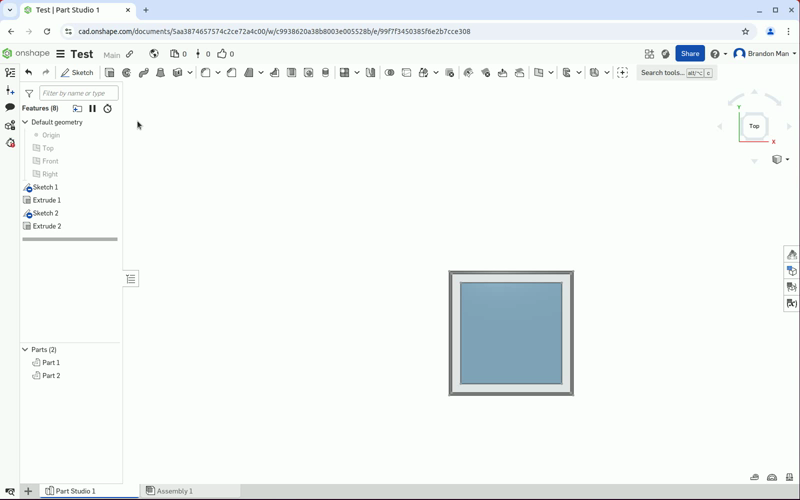
key(shift+7)
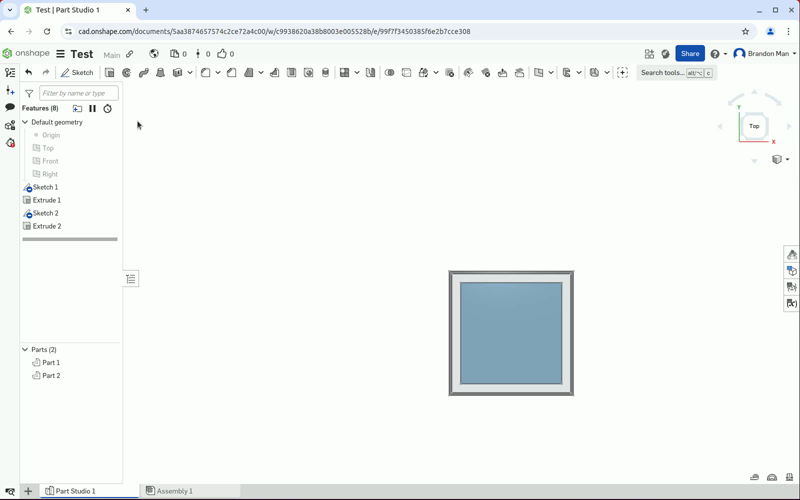
key(up, 3)
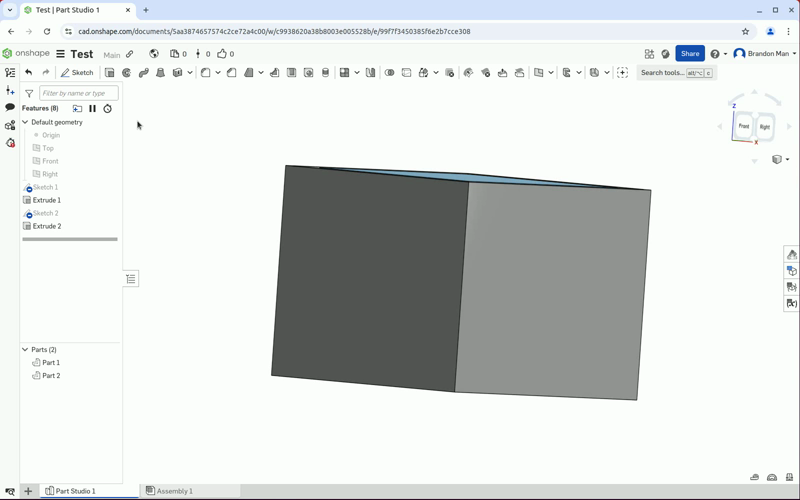
key(left, 3)
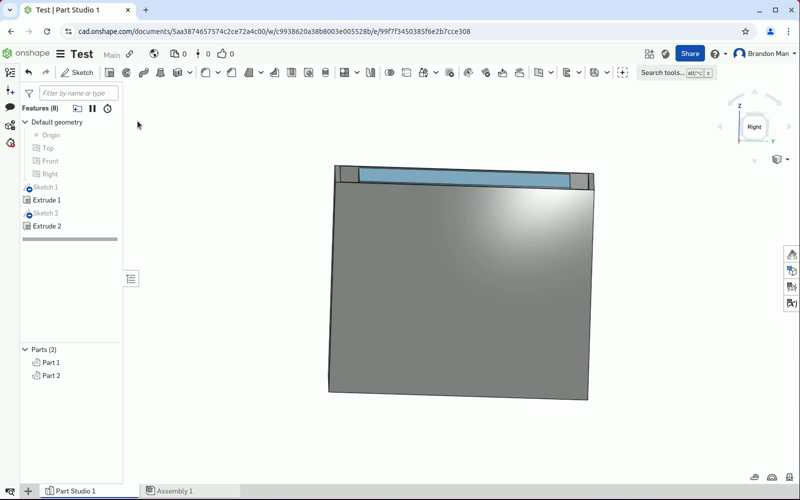
key(right, 3)
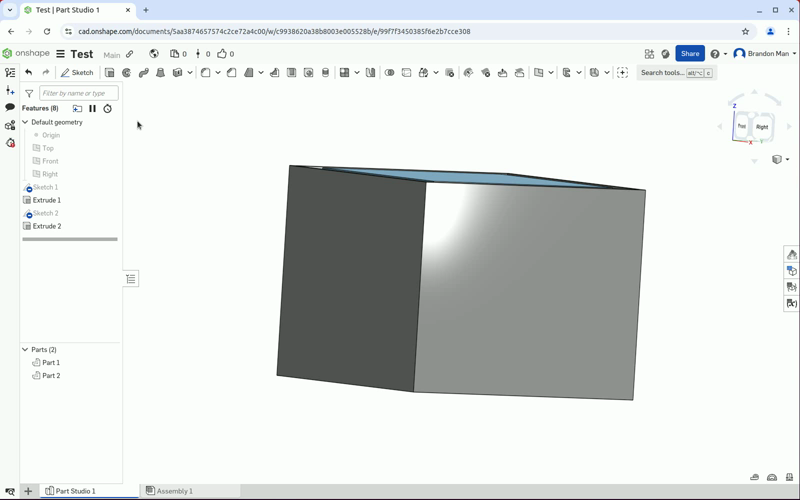
key(down, 3)
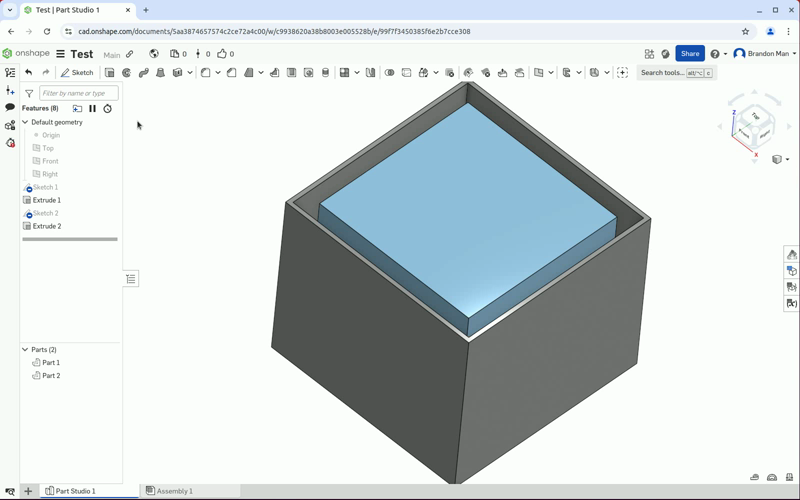
mouse_move(73, 189)
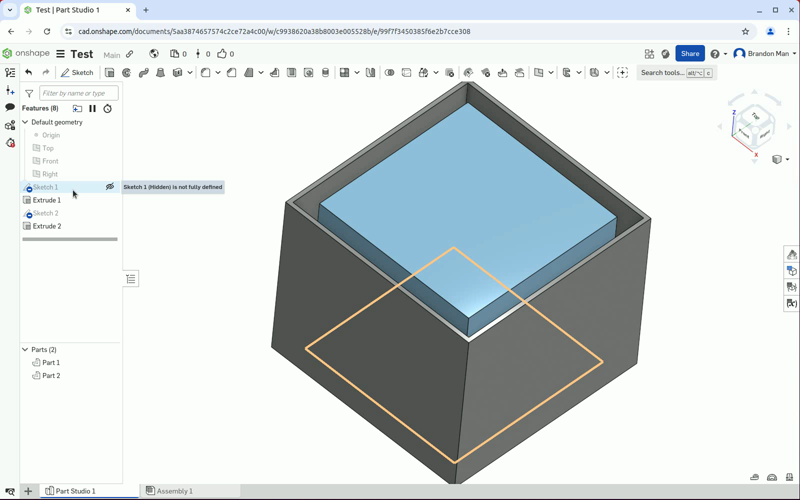
click(73, 189)